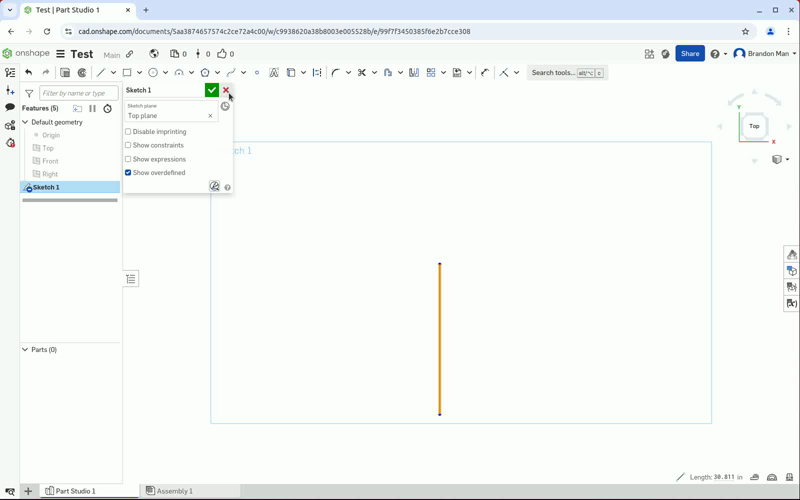
key(shift+h)
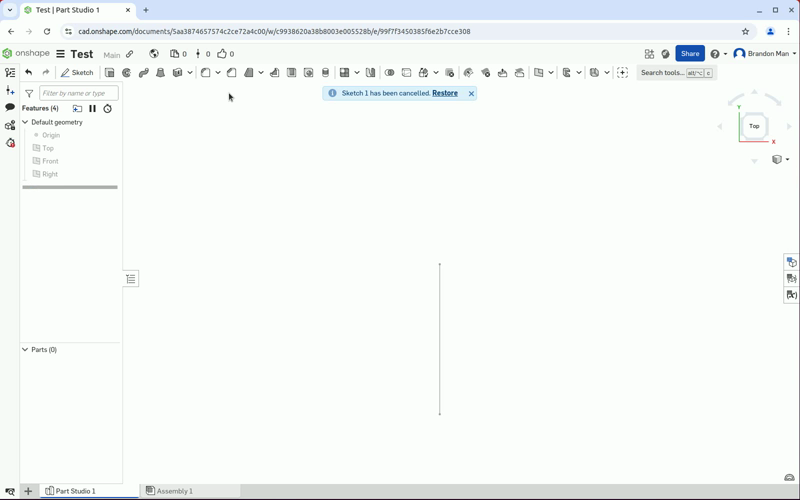
mouse_move(73, 352)
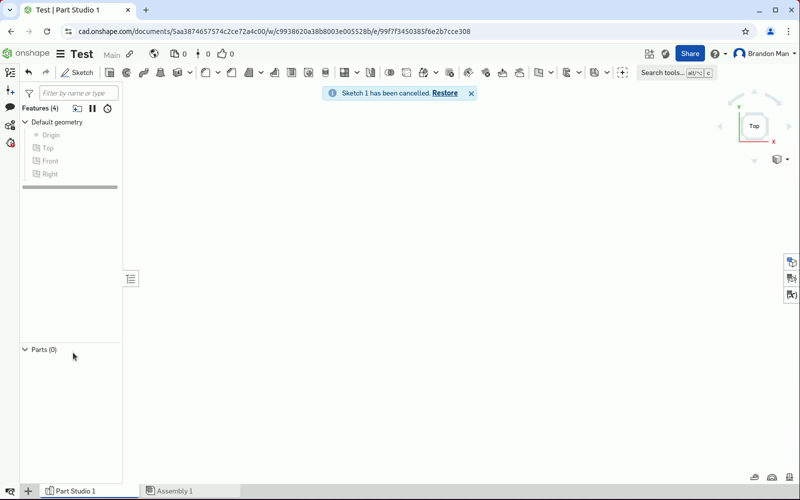
key(y)
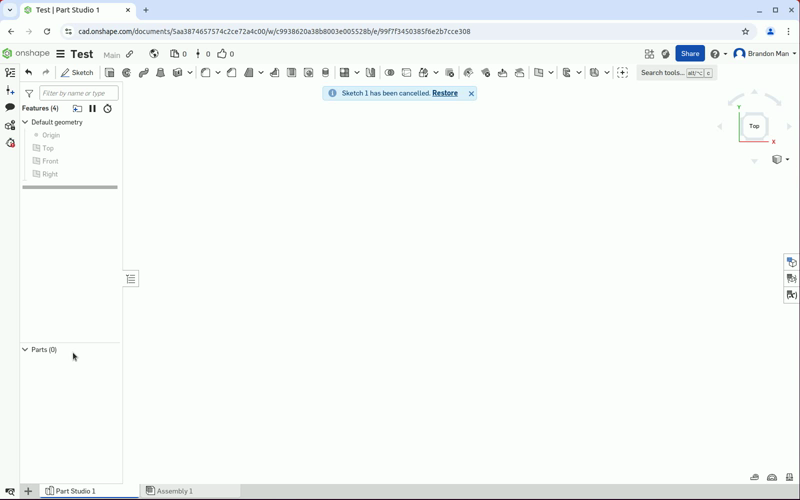
key(shift+p)
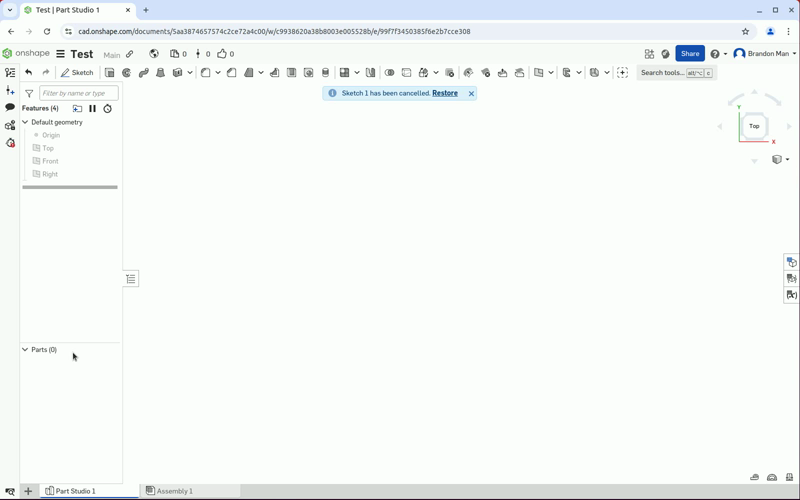
key(space)
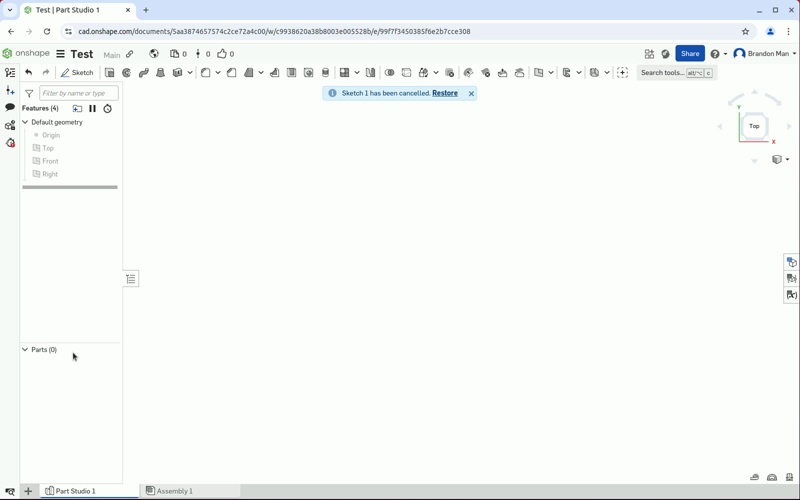
key_down(shift)
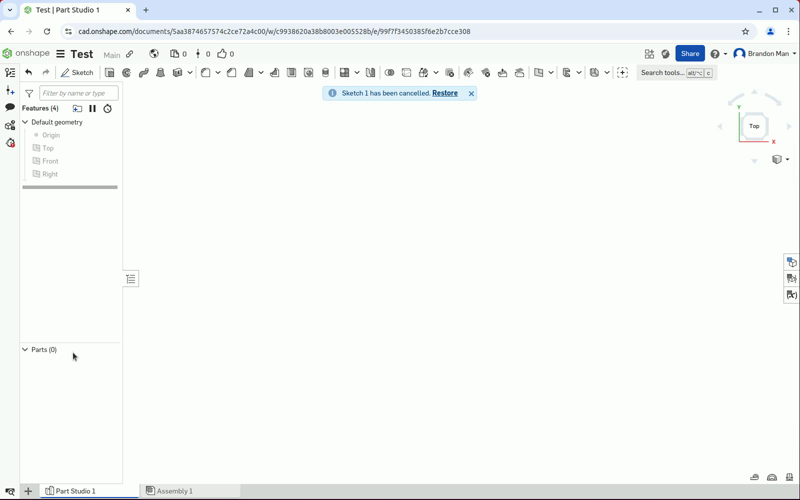
key(up)
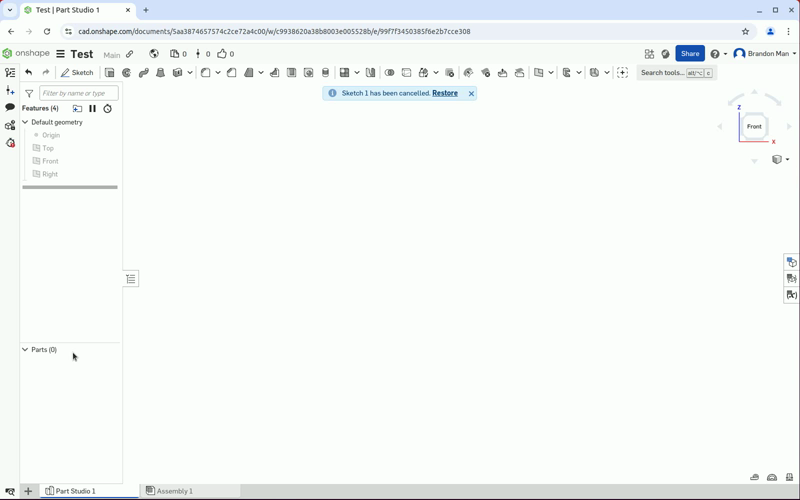
key_up(shift)
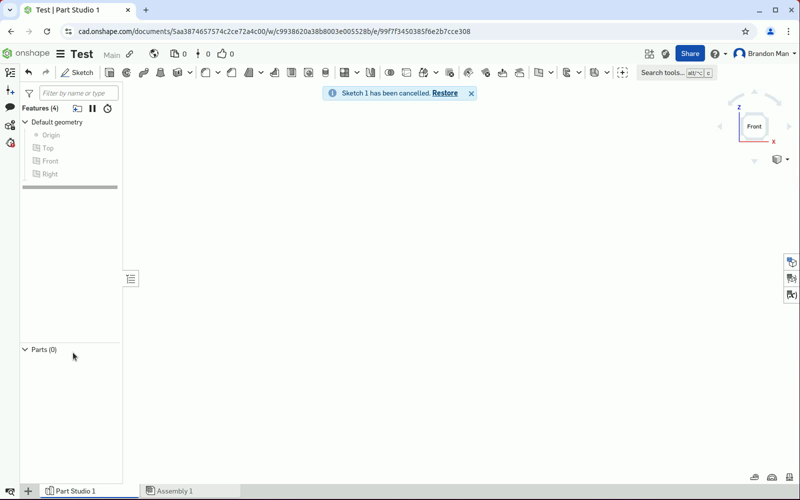
mouse_move(73, 352)
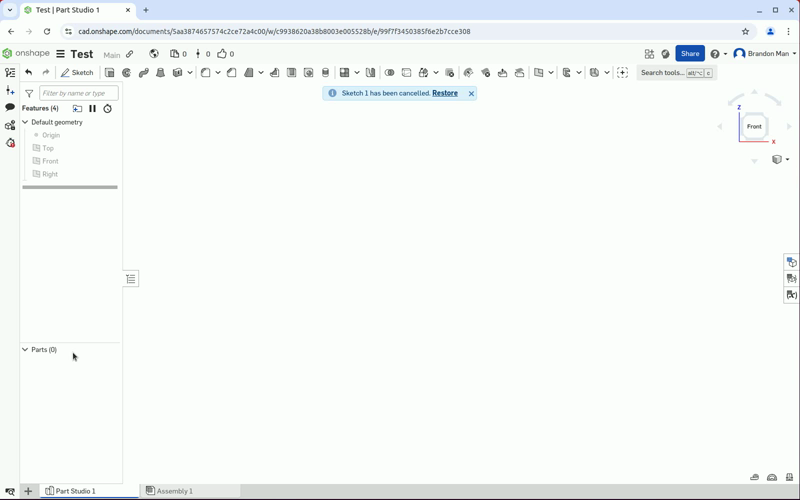
key(shift+y)
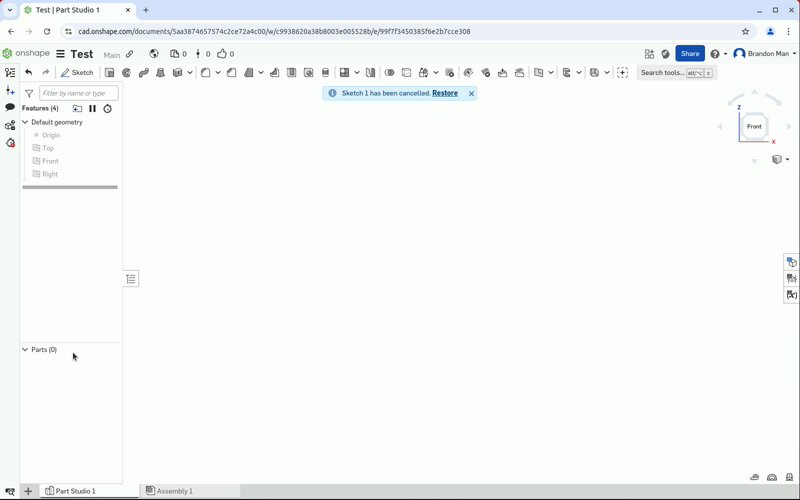
key(shift+s)
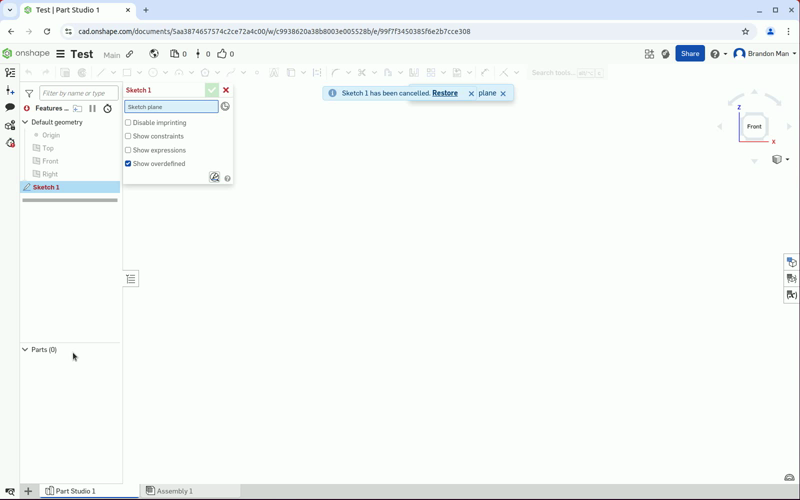
mouse_move(73, 163)
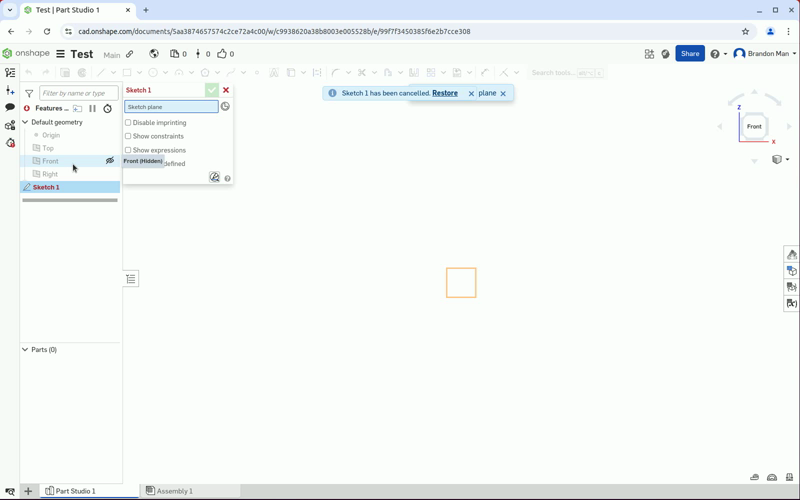
click(73, 163)
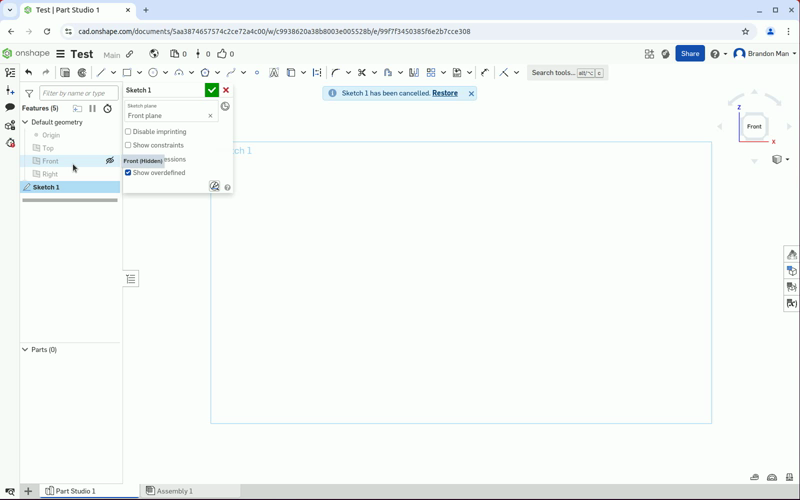
mouse_move(73, 352)
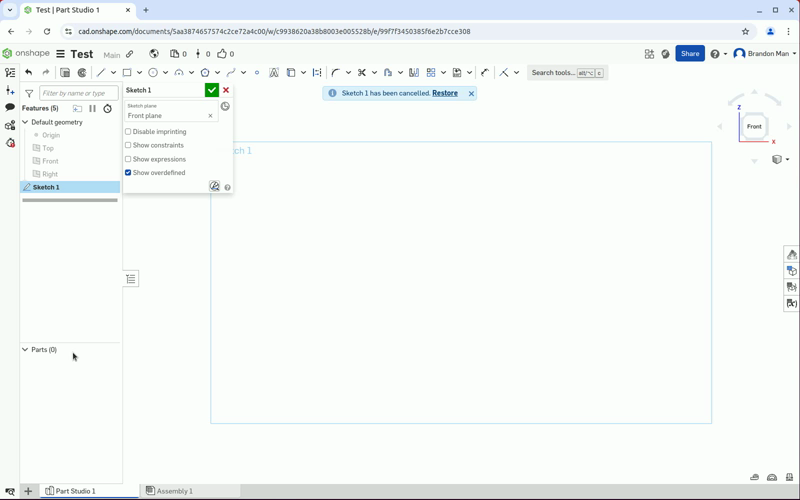
key(y)
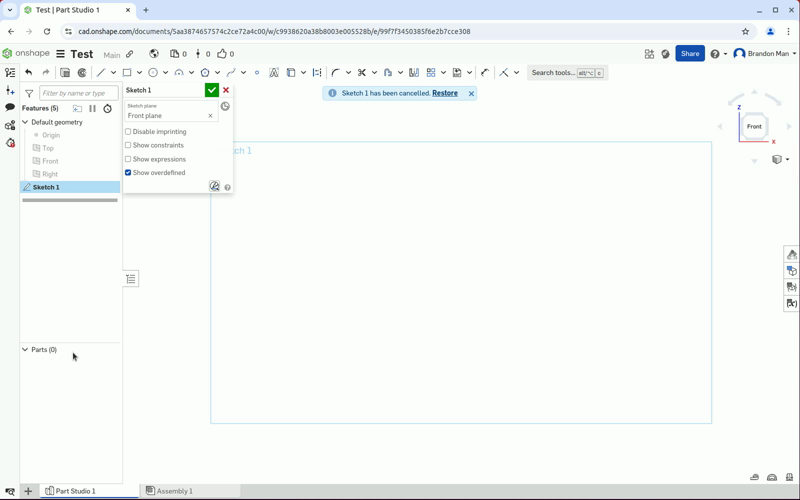
key(l)
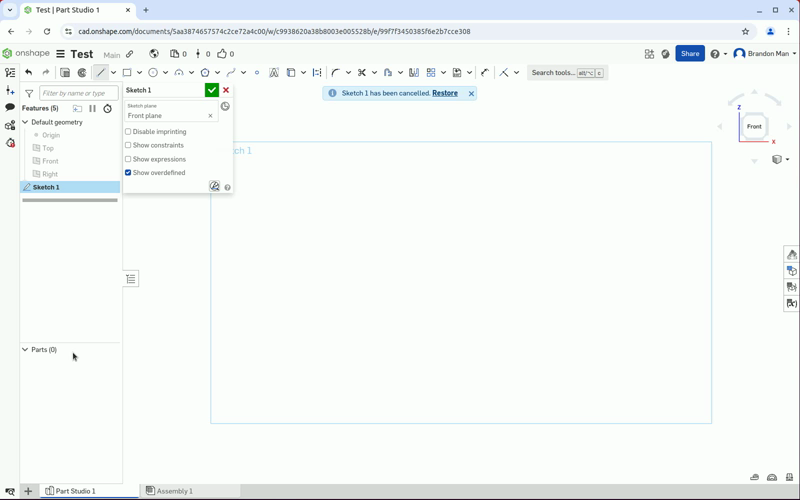
key_down(shift)
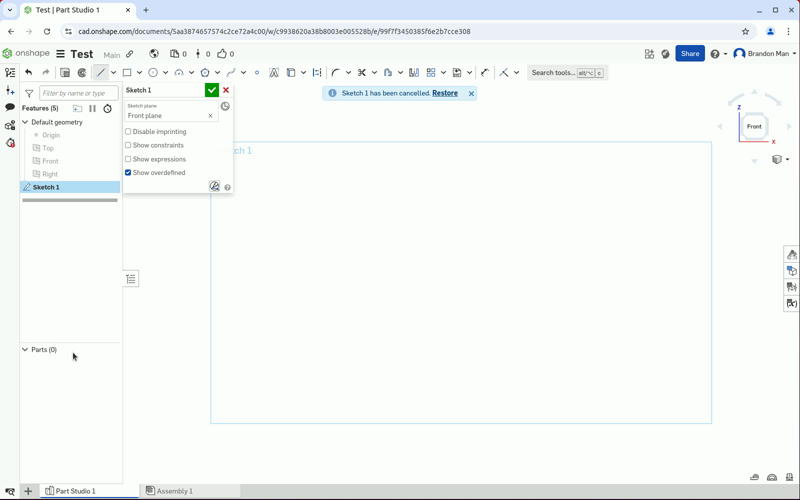
mouse_move(460, 282)
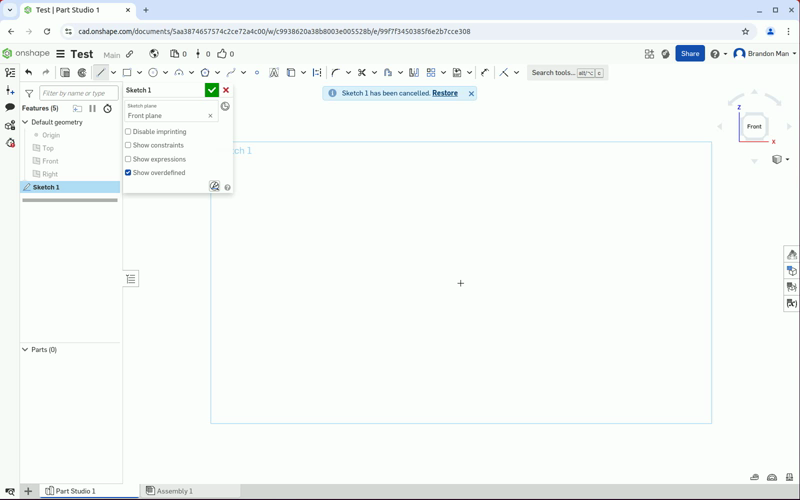
click(460, 282)
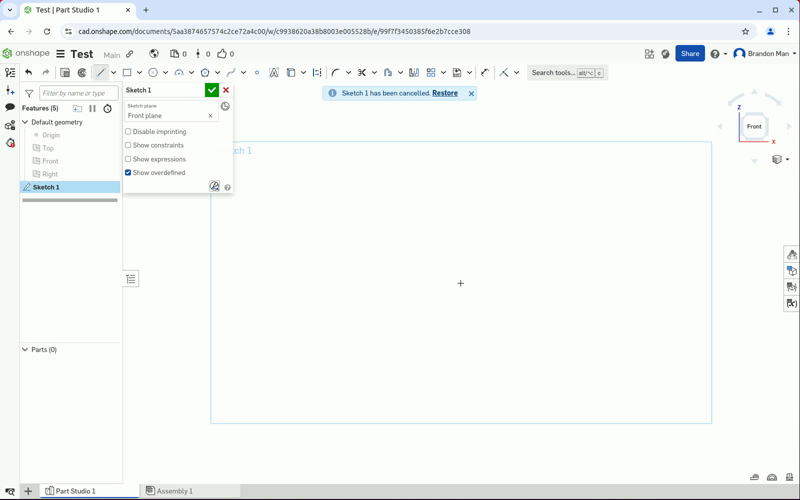
key_up(shift)
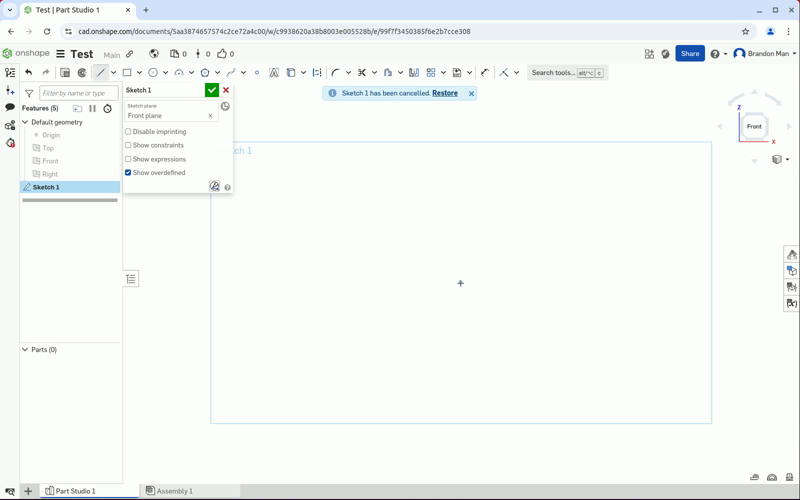
key_down(shift)
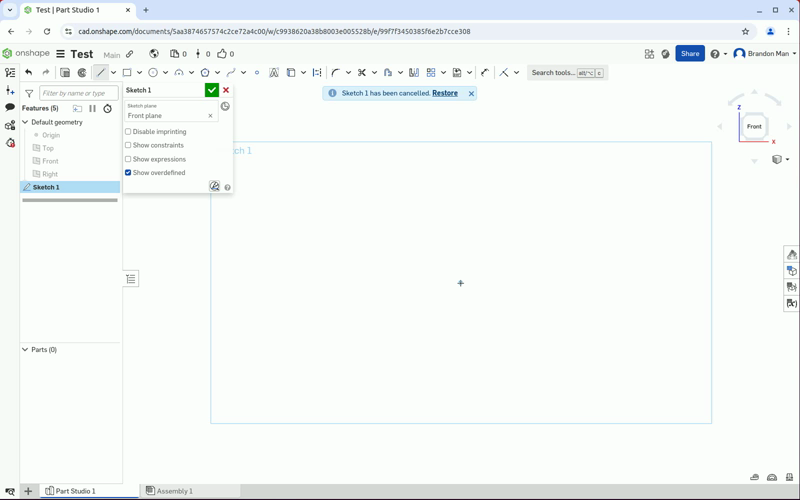
mouse_move(573, 282)
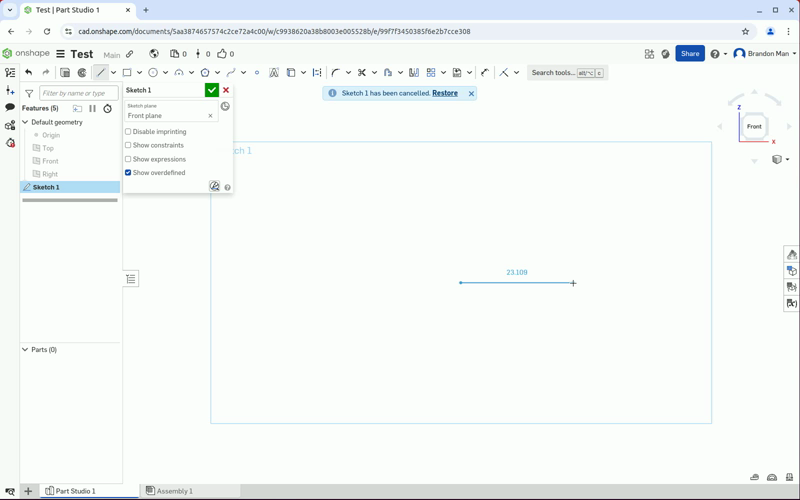
click(573, 282)
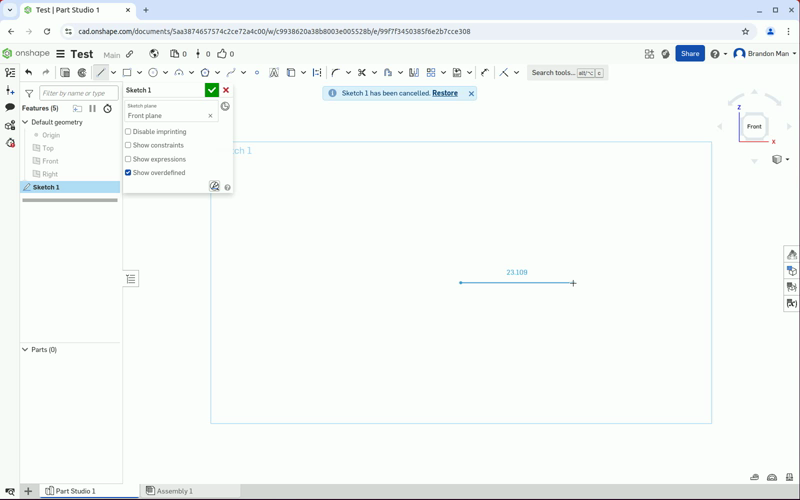
key_up(shift)
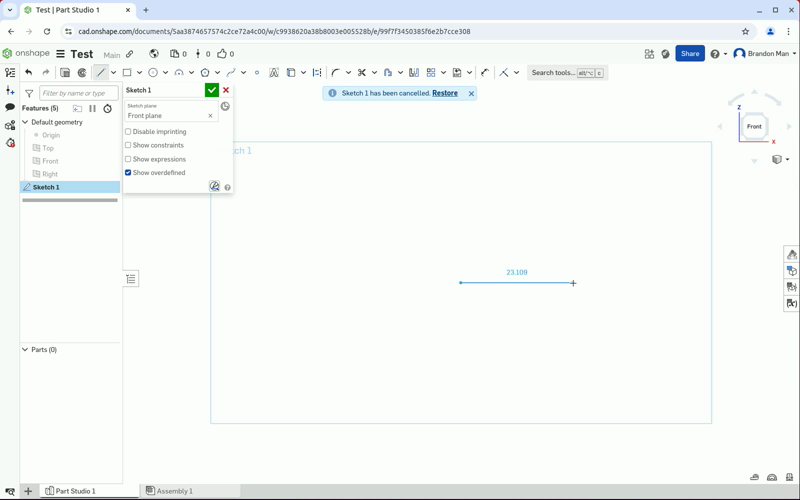
key_down(shift)
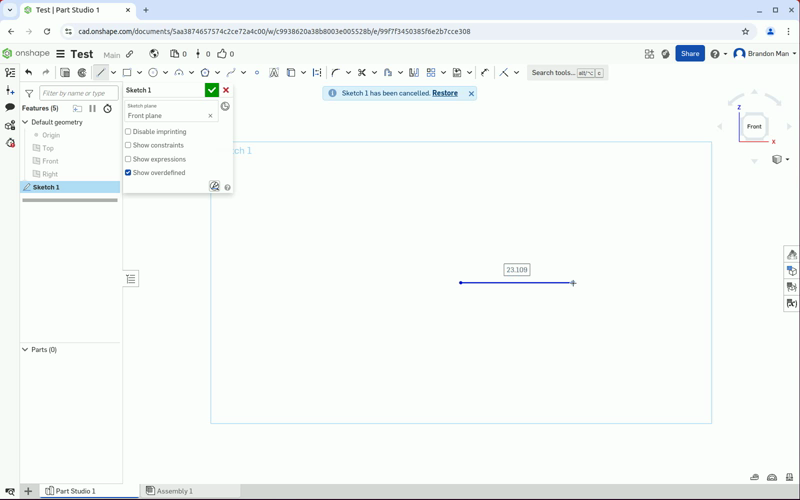
mouse_move(573, 213)
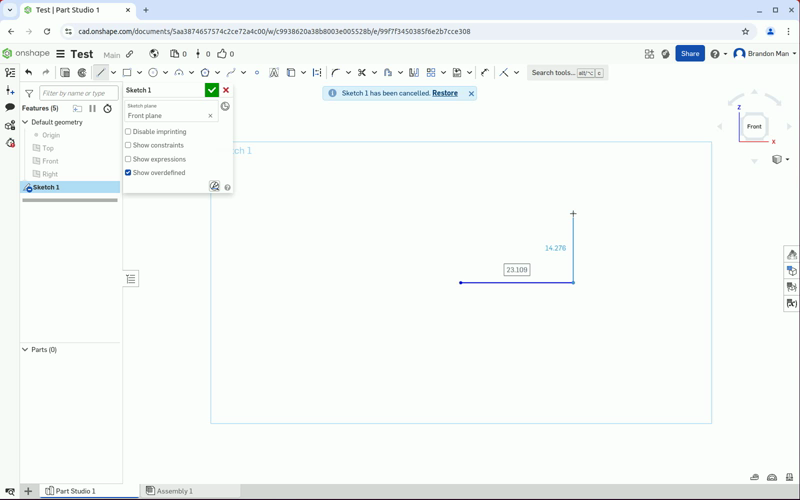
click(573, 213)
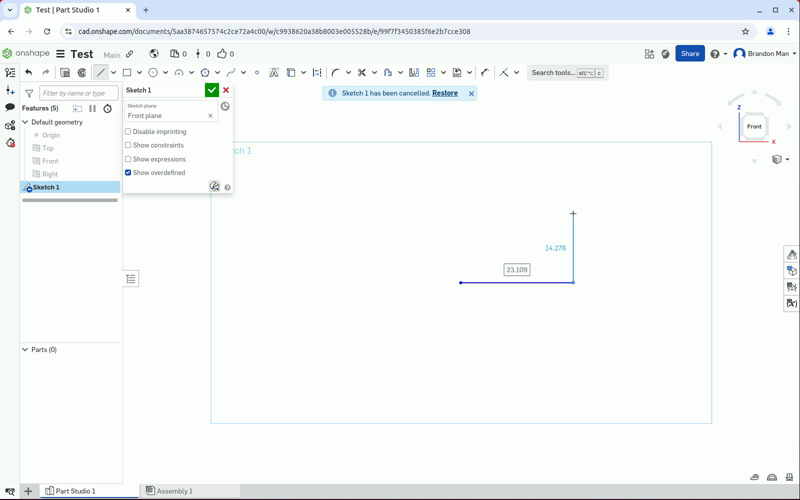
key_up(shift)
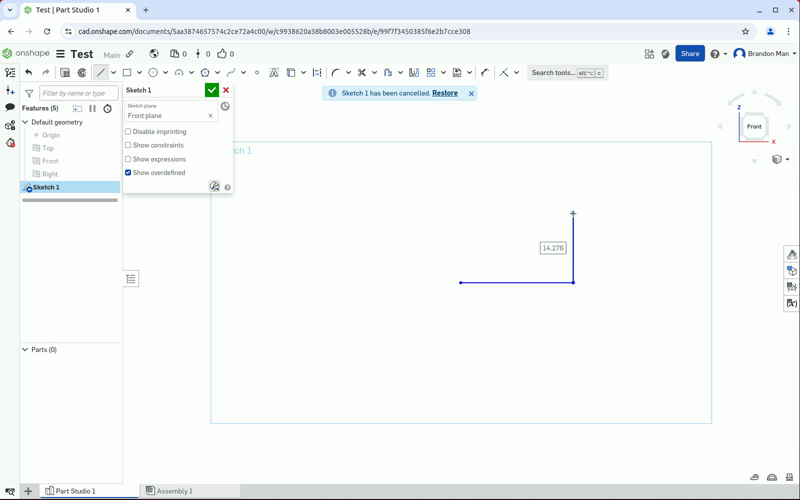
key_down(shift)
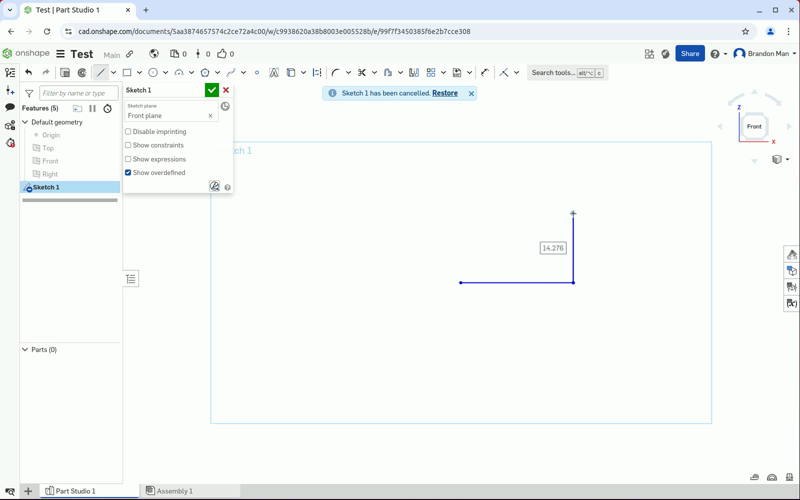
mouse_move(460, 213)
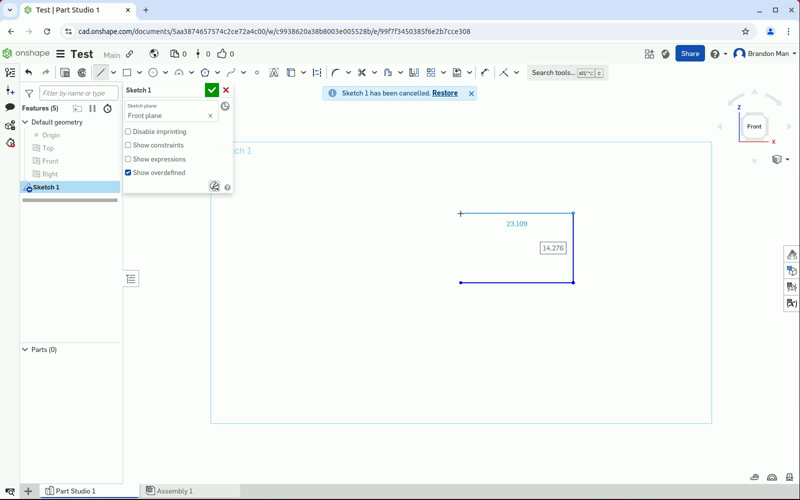
click(460, 213)
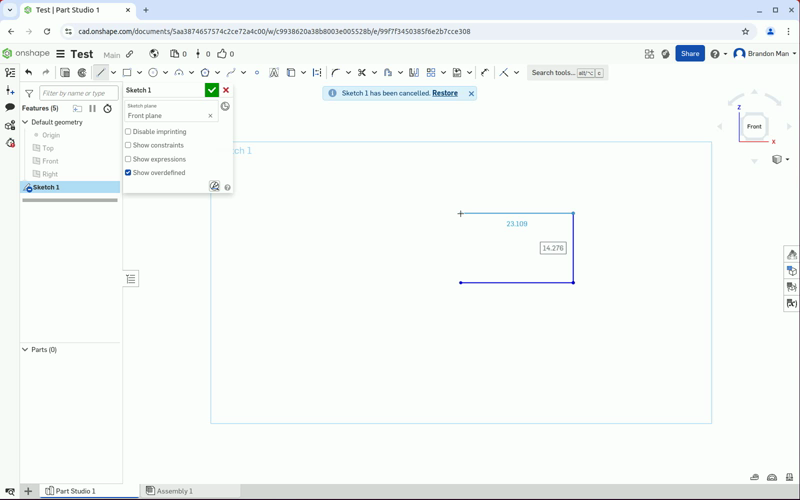
key_up(shift)
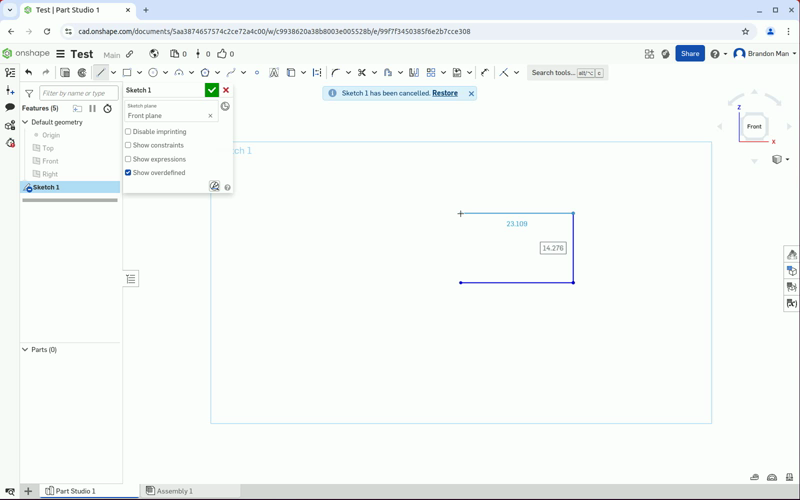
key_down(shift)
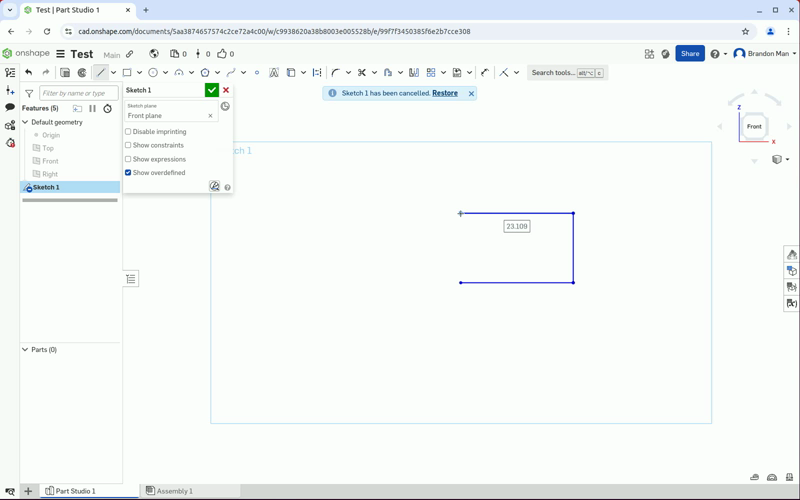
mouse_move(460, 282)
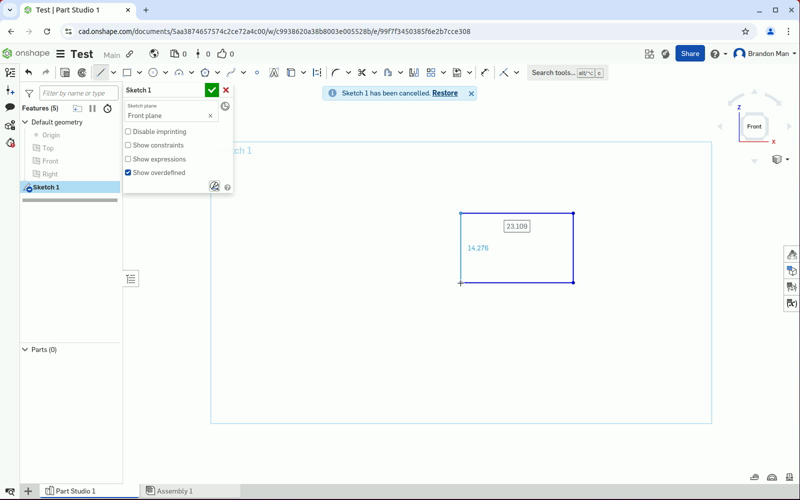
key_up(shift)
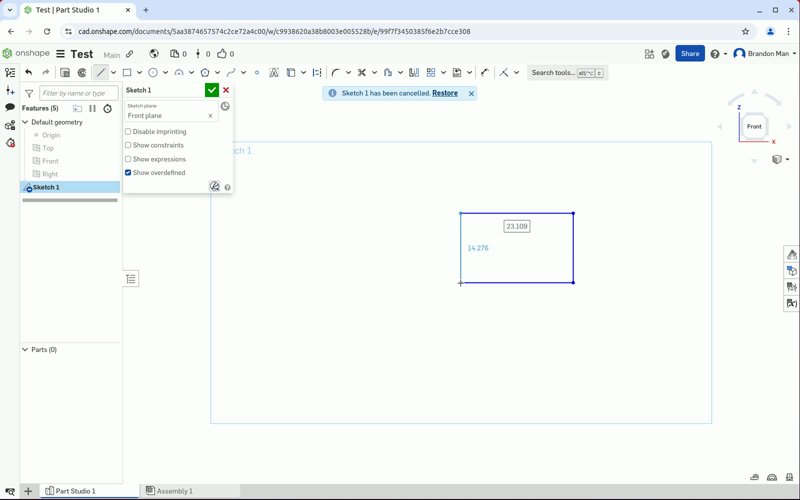
click(460, 282)
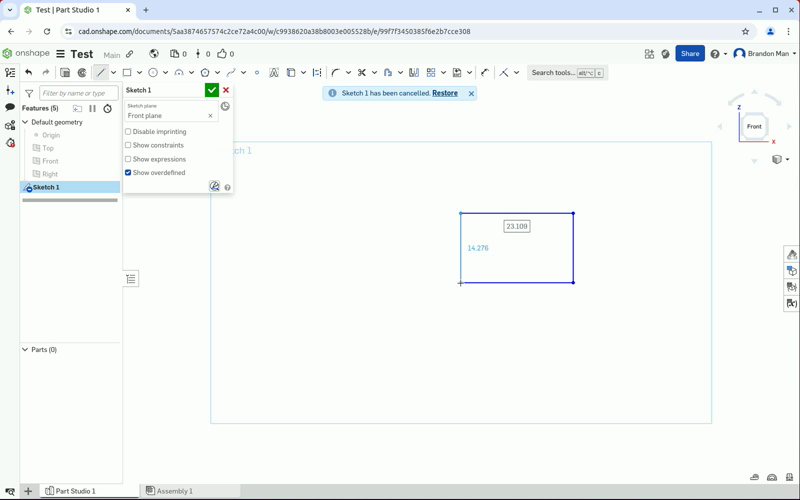
key(esc)
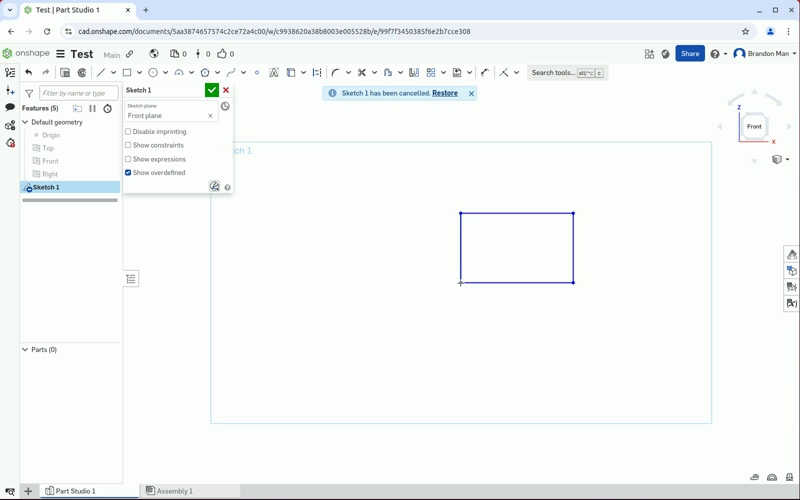
mouse_move(466, 238)
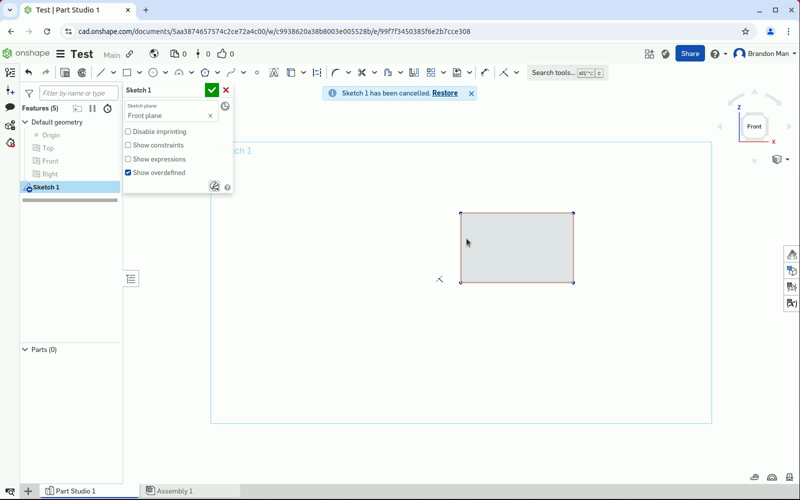
click(466, 238)
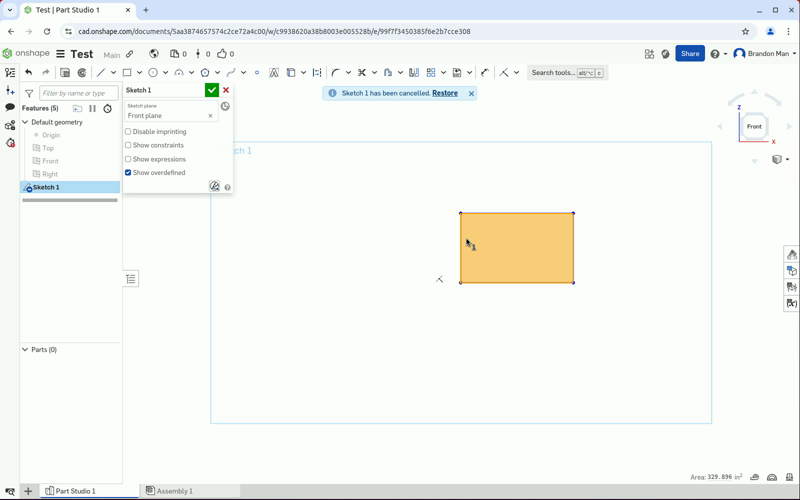
mouse_move(73, 352)
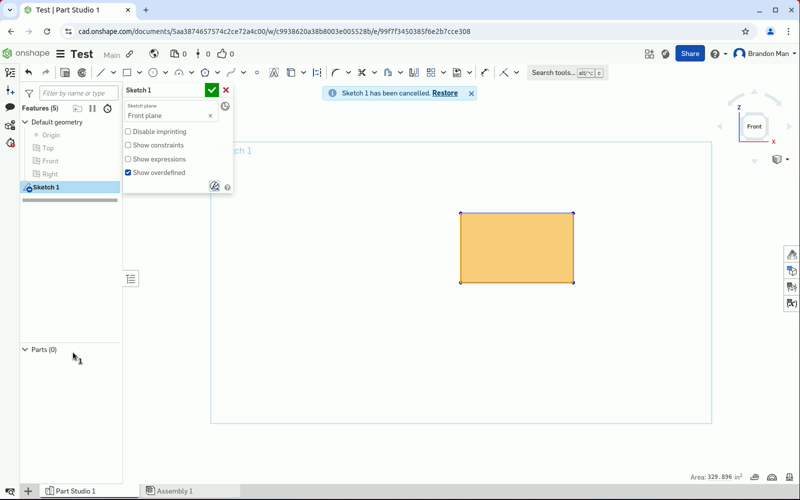
key(shift+y)
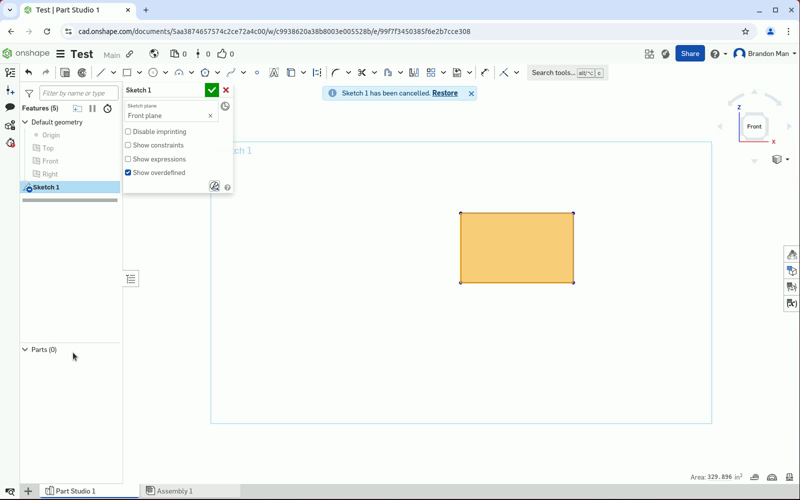
key(shift+e)
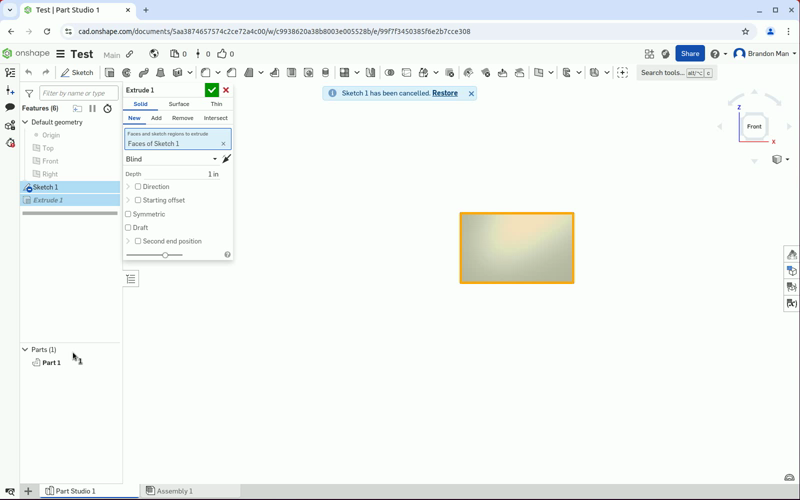
mouse_move(143, 106)
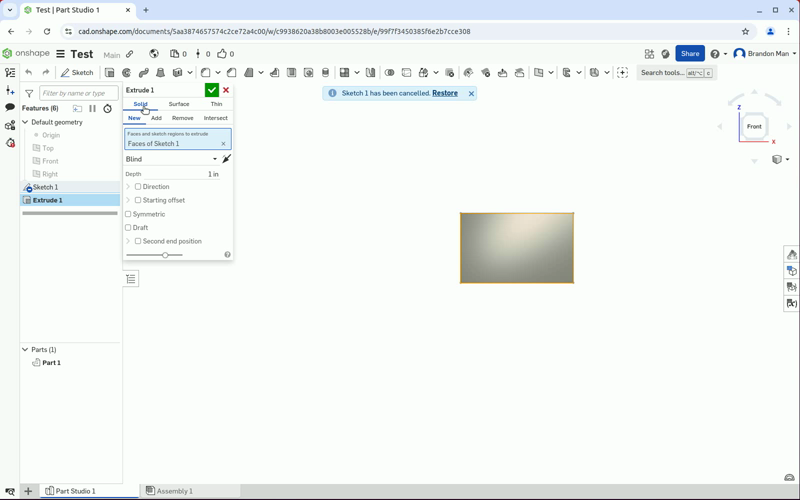
click(143, 106)
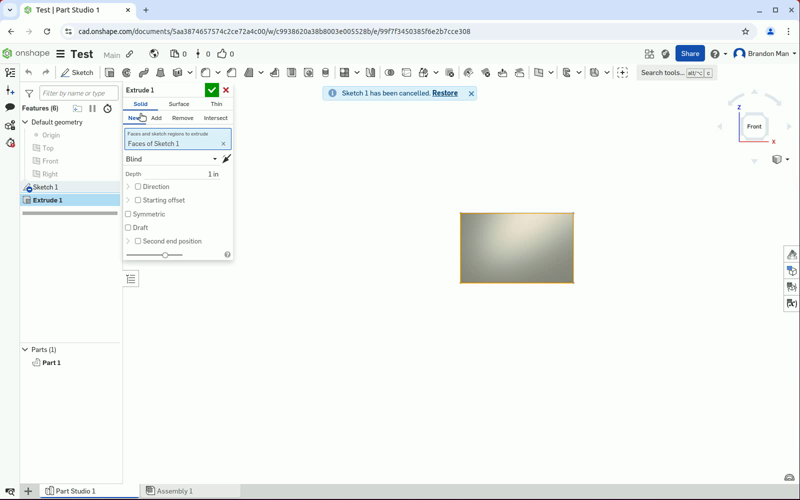
mouse_move(137, 120)
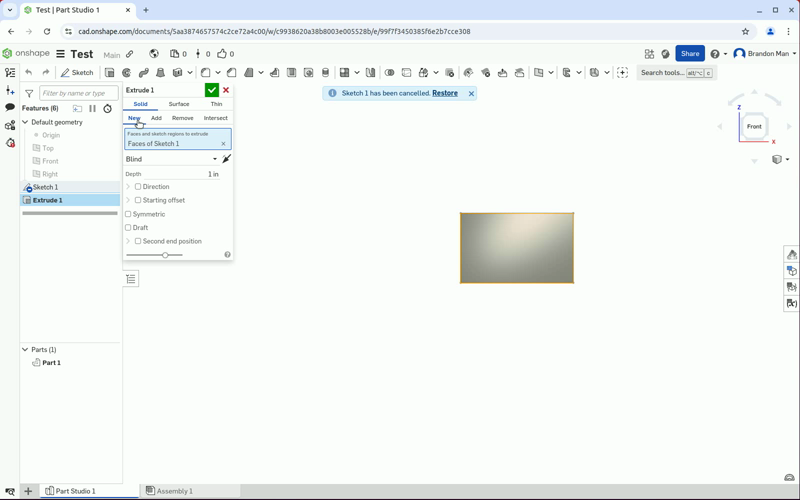
click(137, 120)
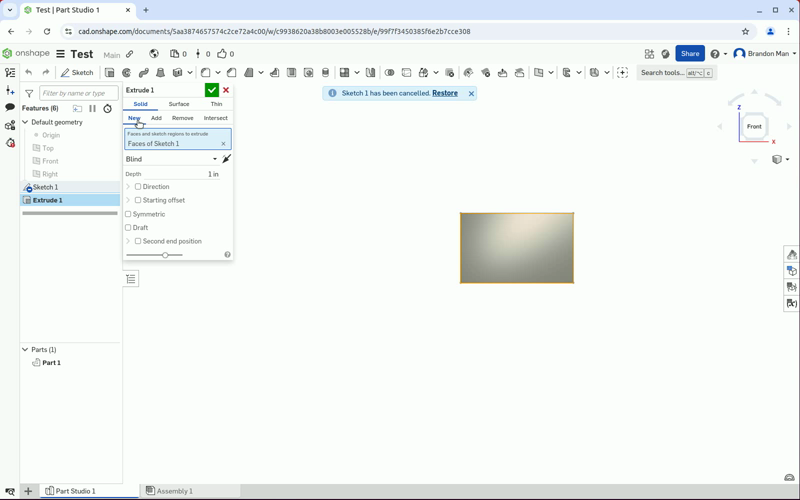
key(tab, 4)
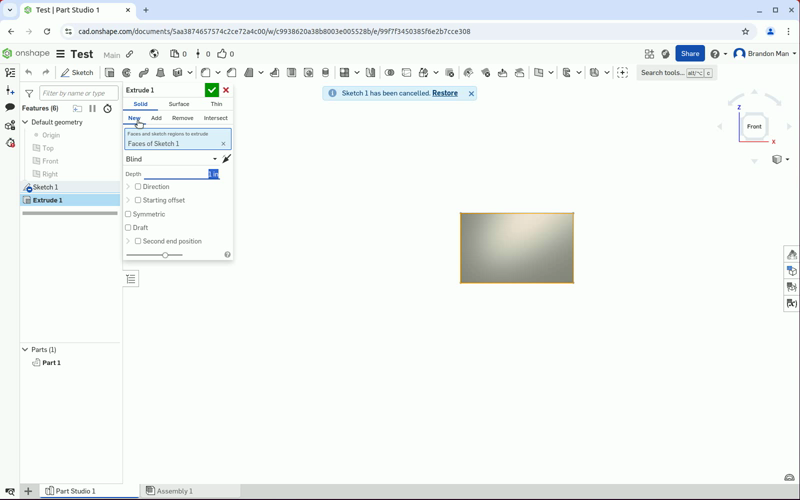
text(14.443)
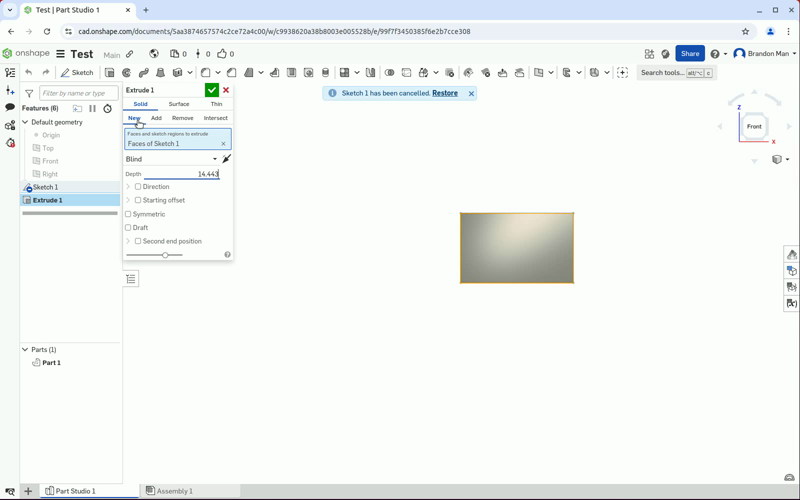
key(enter)
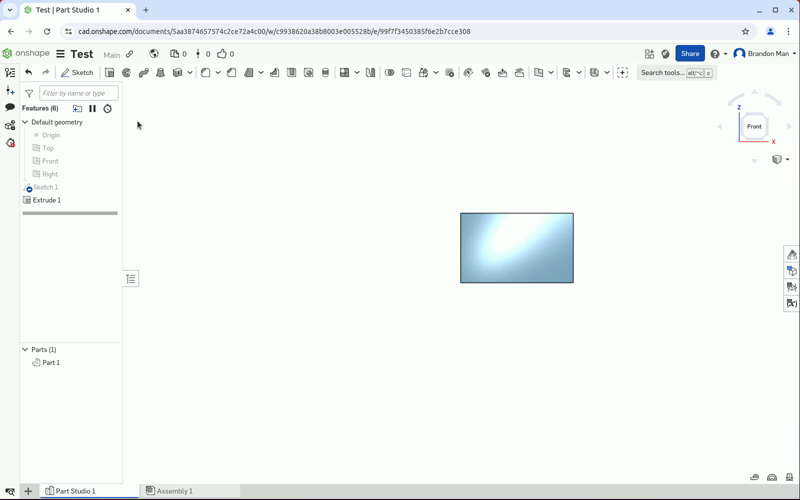
key(shift+h)
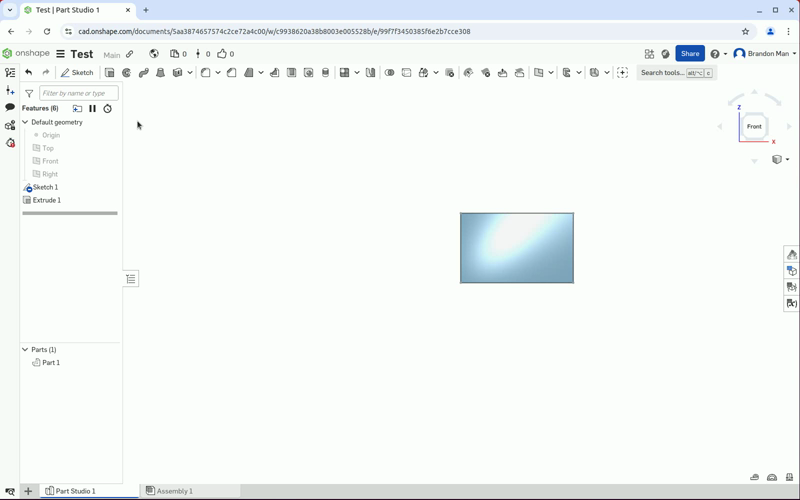
key(shift+h)
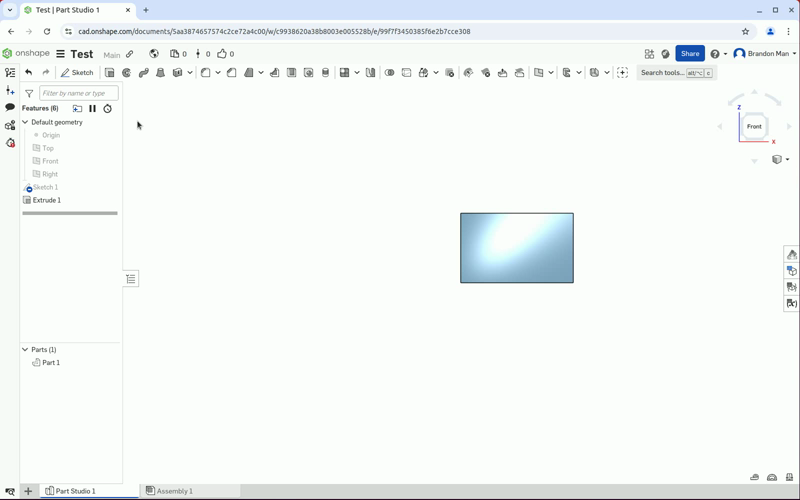
mouse_move(73, 189)
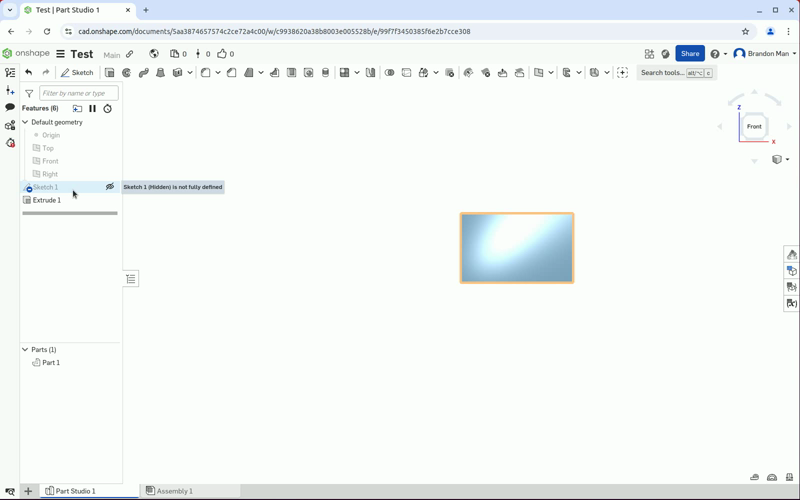
click(73, 189)
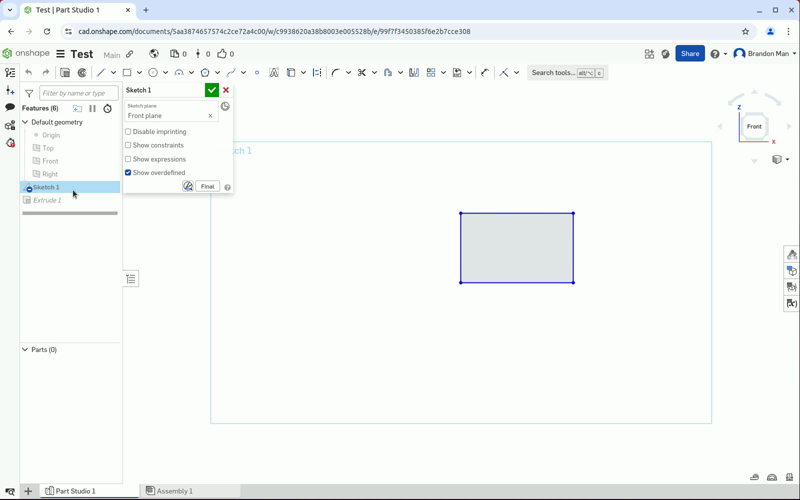
mouse_move(229, 92)
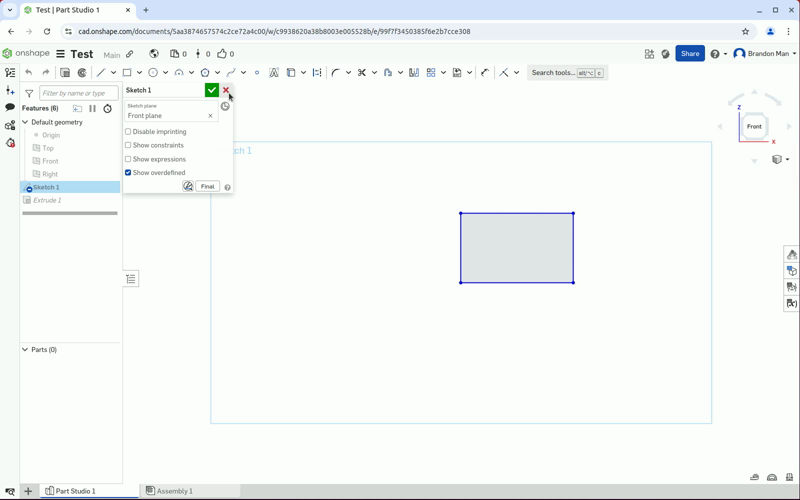
click(229, 92)
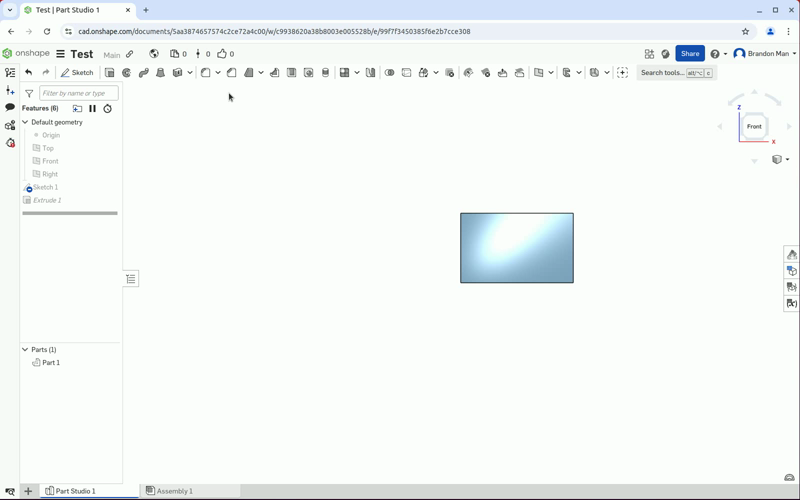
mouse_move(541, 75)
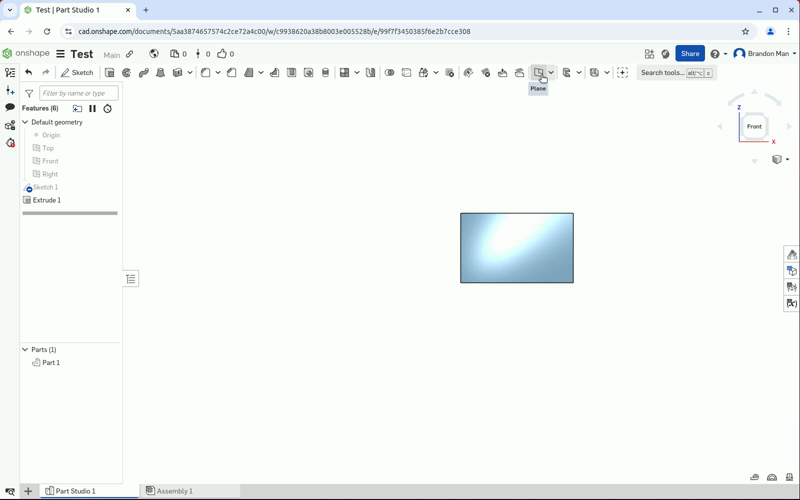
click(541, 75)
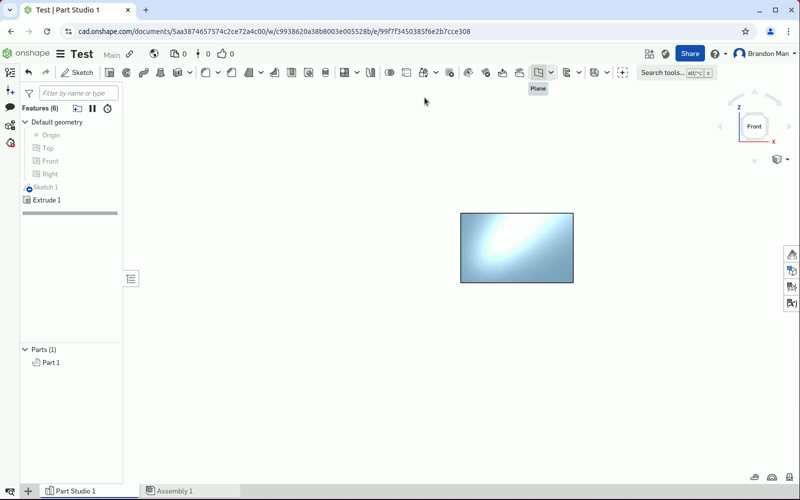
mouse_move(73, 163)
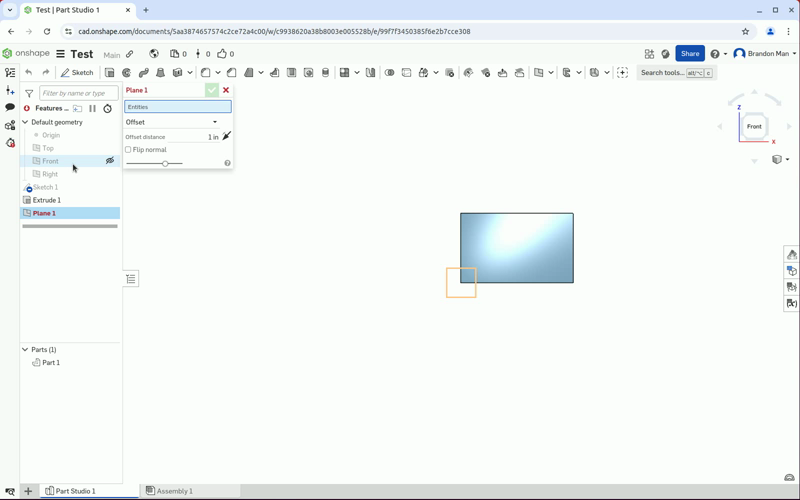
click(73, 163)
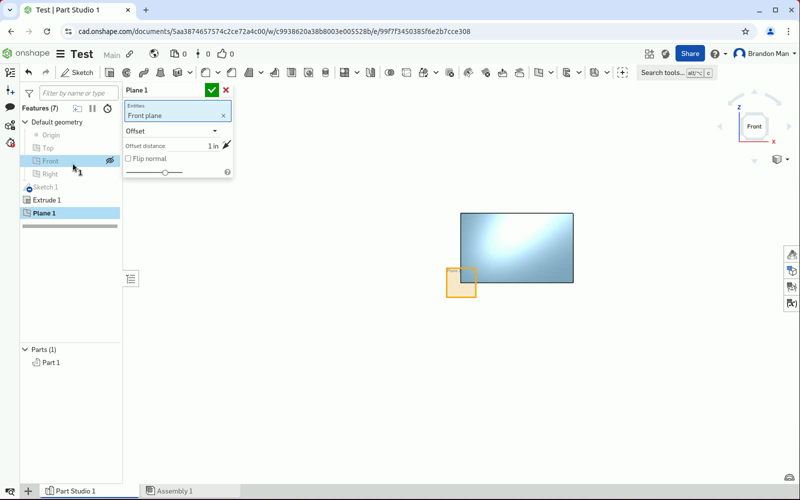
key(tab, 2)
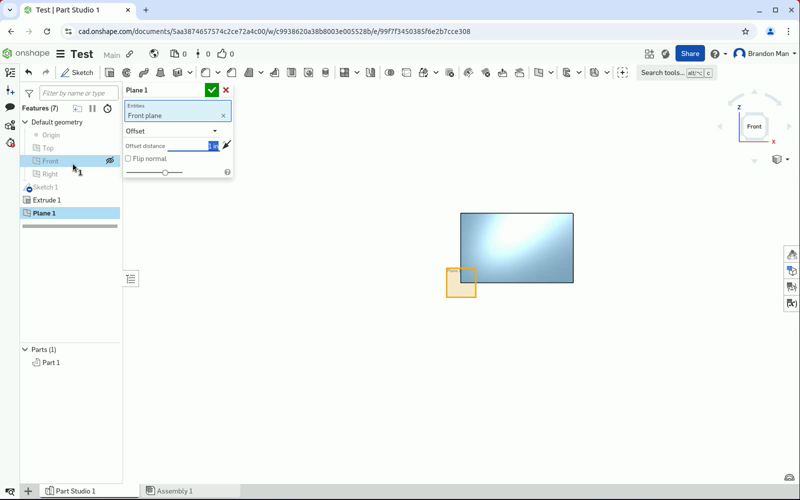
text(14.45)
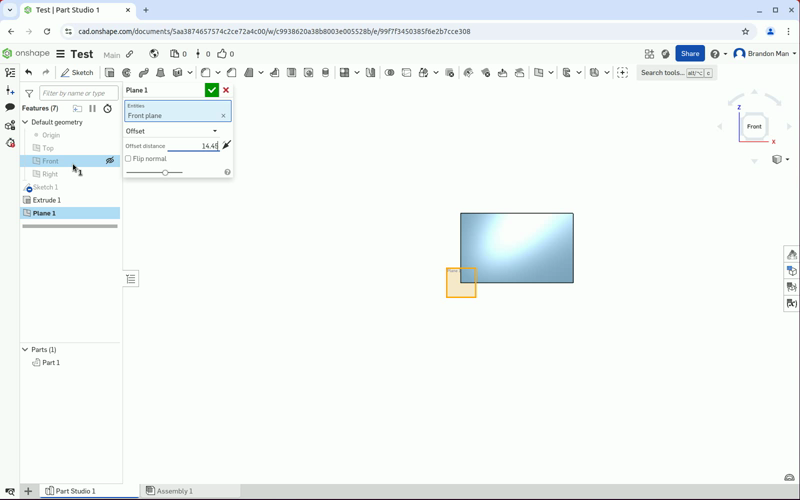
key(enter, 2)
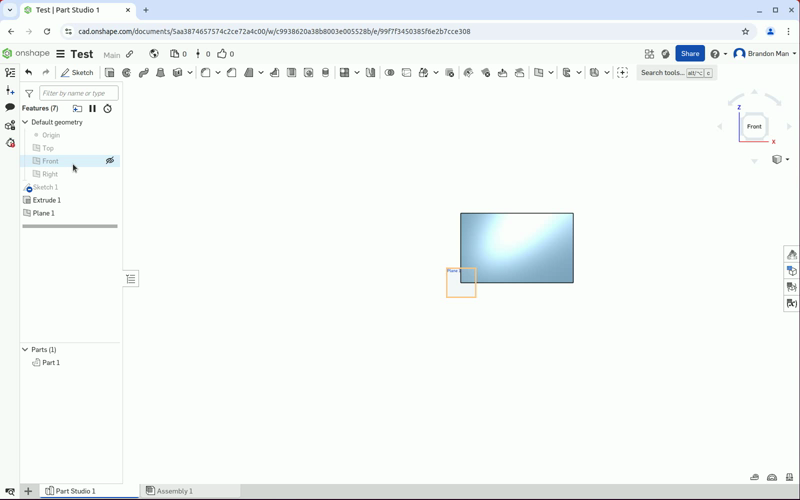
key(shift+s)
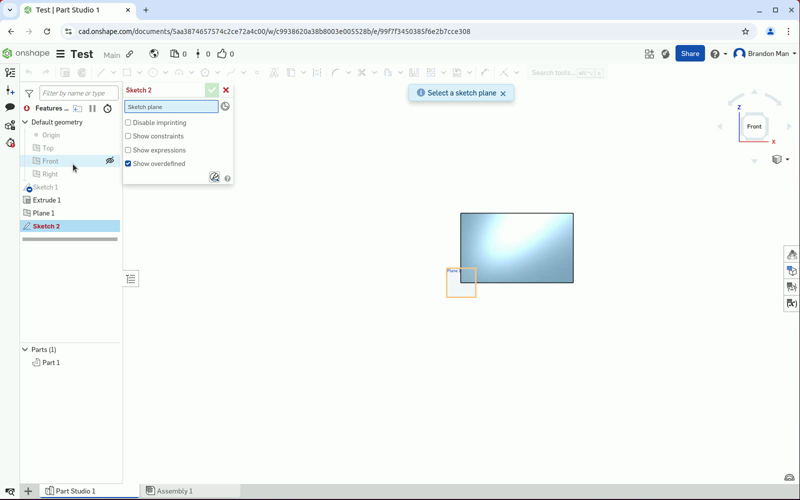
mouse_move(73, 215)
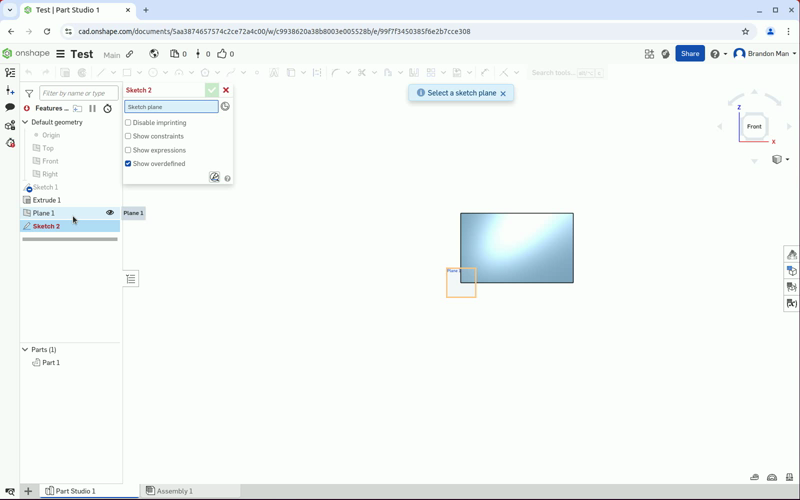
click(73, 215)
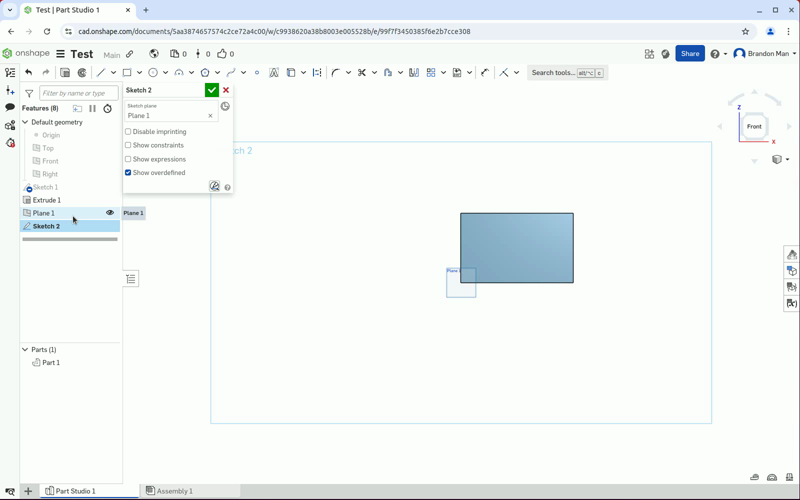
mouse_move(73, 352)
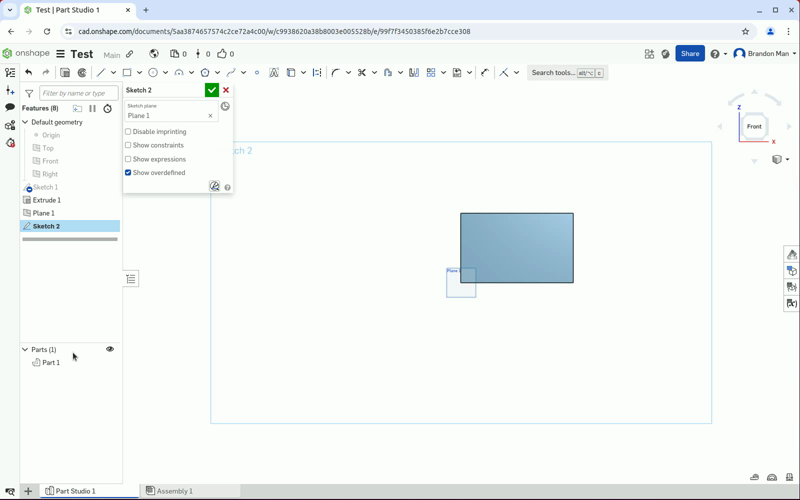
key(y)
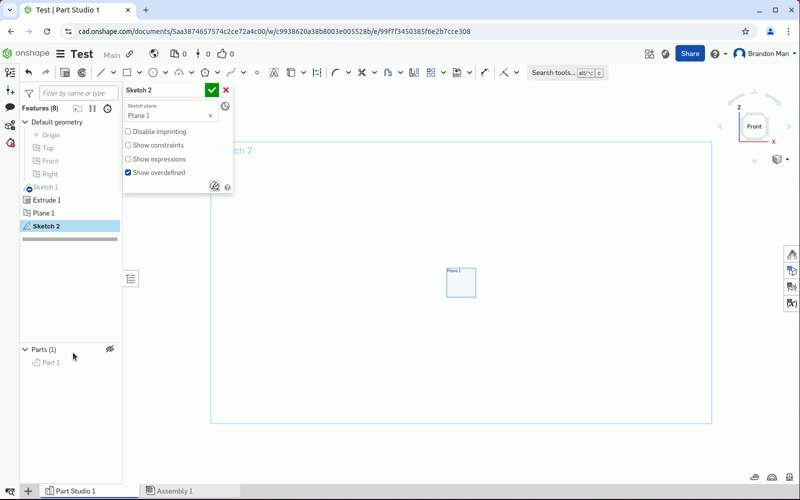
key(l)
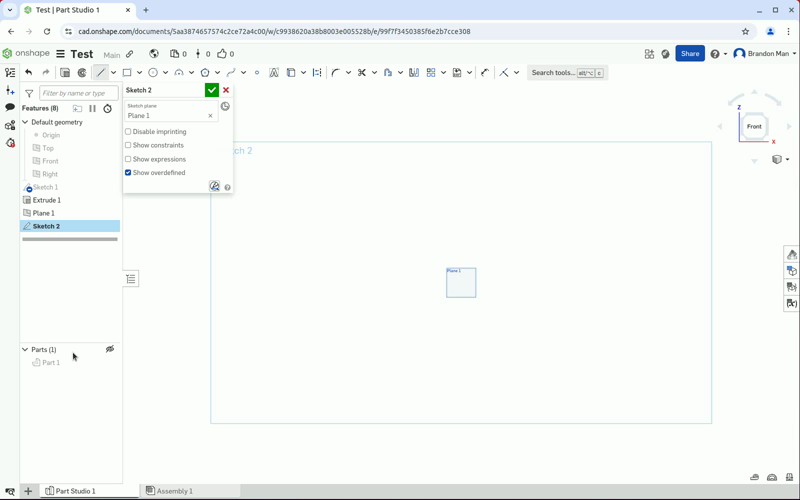
key_down(shift)
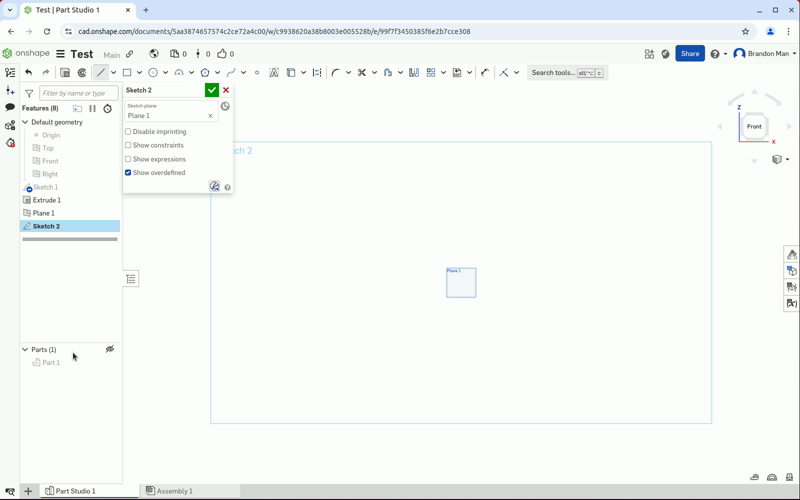
mouse_move(502, 212)
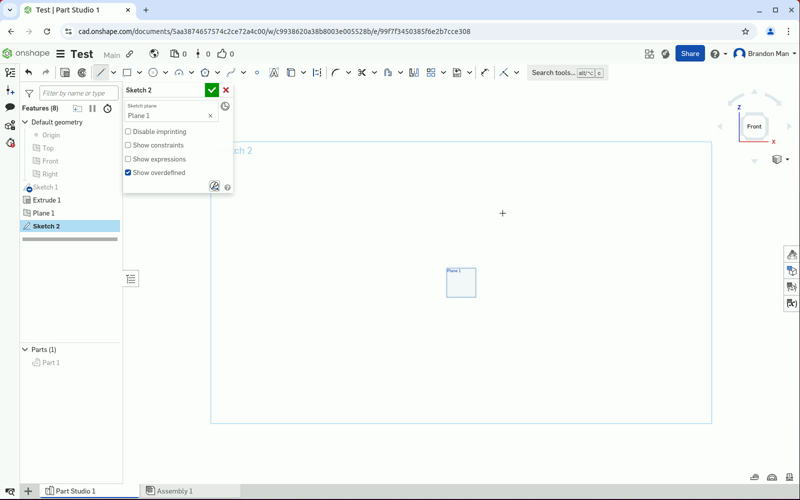
click(502, 212)
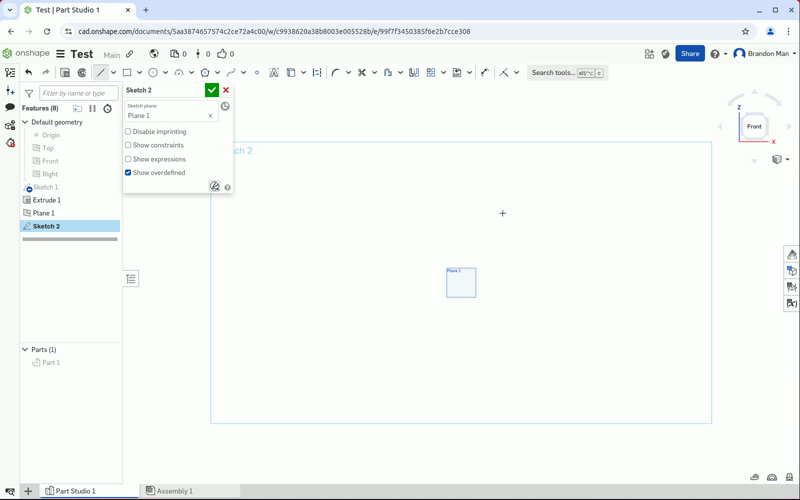
key_up(shift)
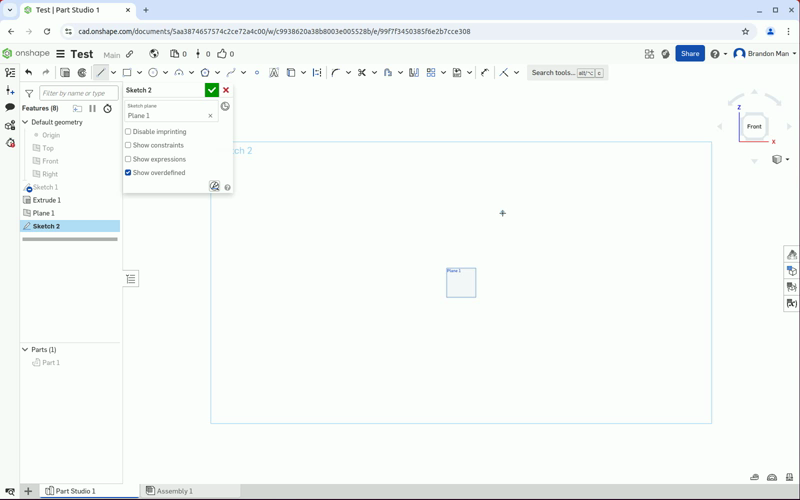
key_down(shift)
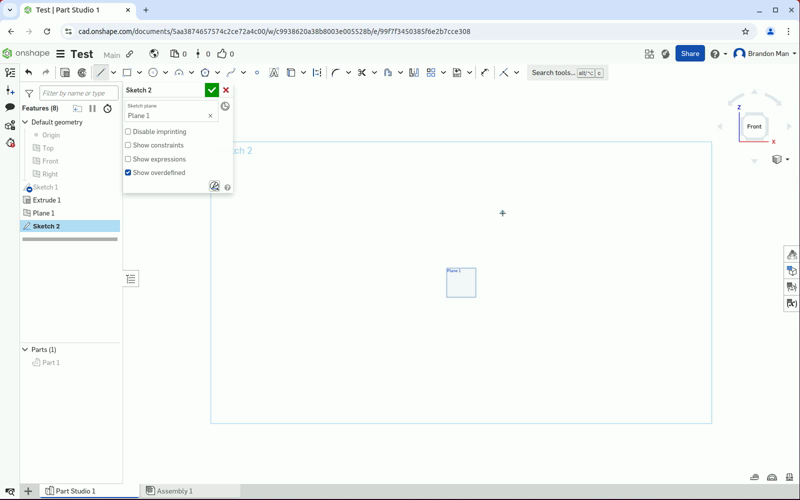
mouse_move(532, 212)
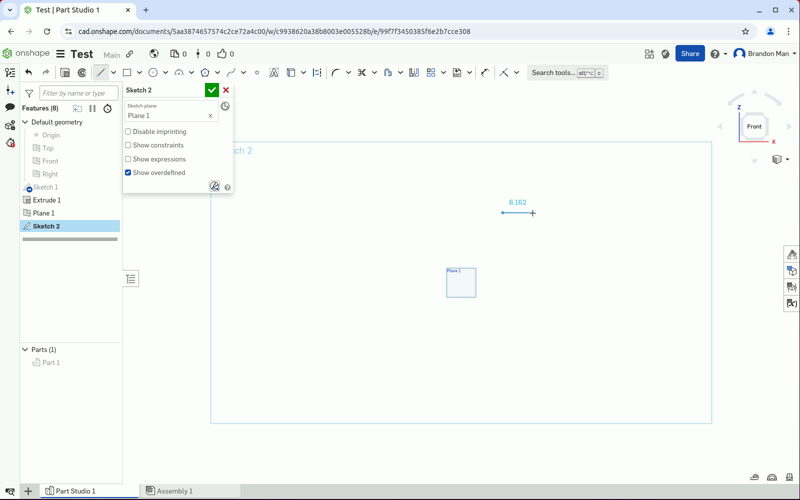
mouse_move(531, 240)
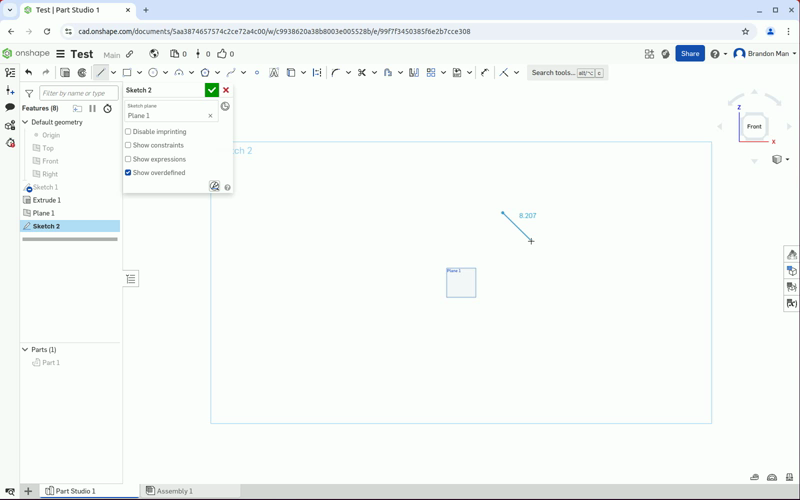
click(531, 240)
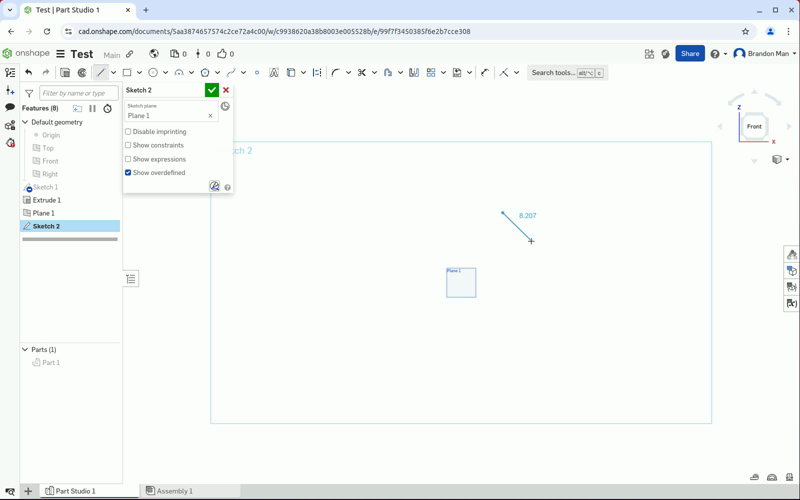
key_up(shift)
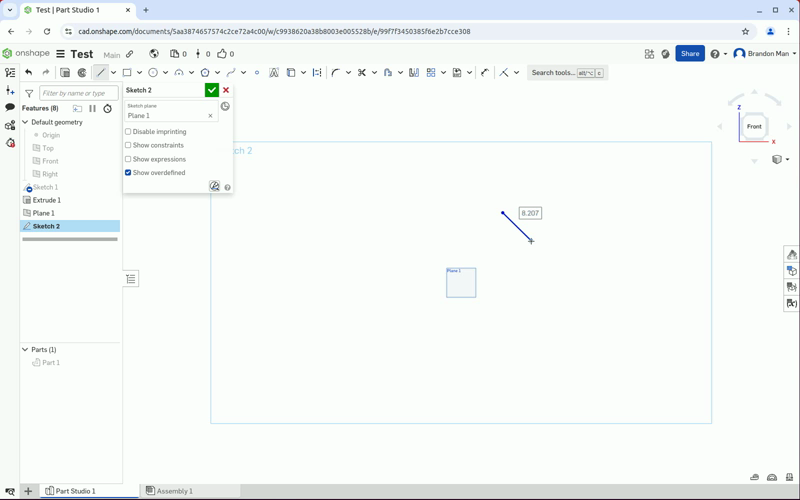
key_down(shift)
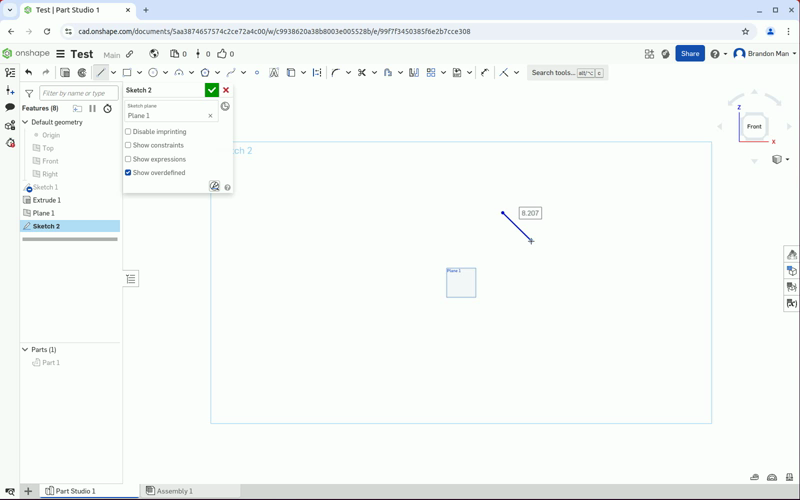
mouse_move(561, 240)
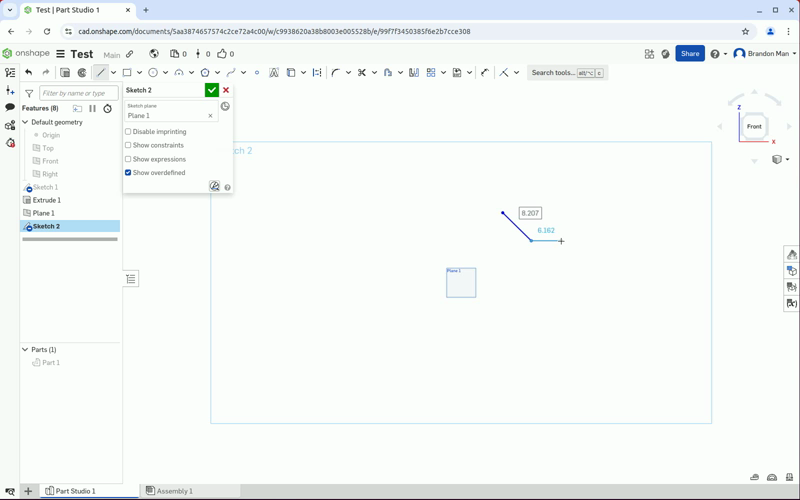
mouse_move(573, 240)
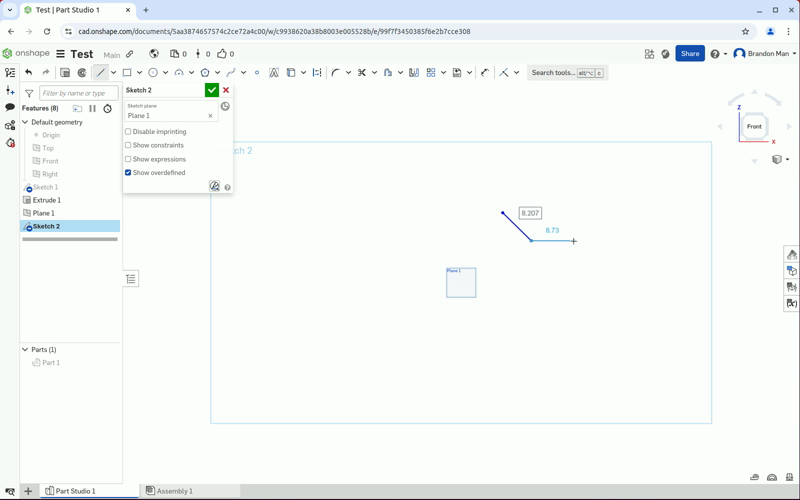
click(573, 240)
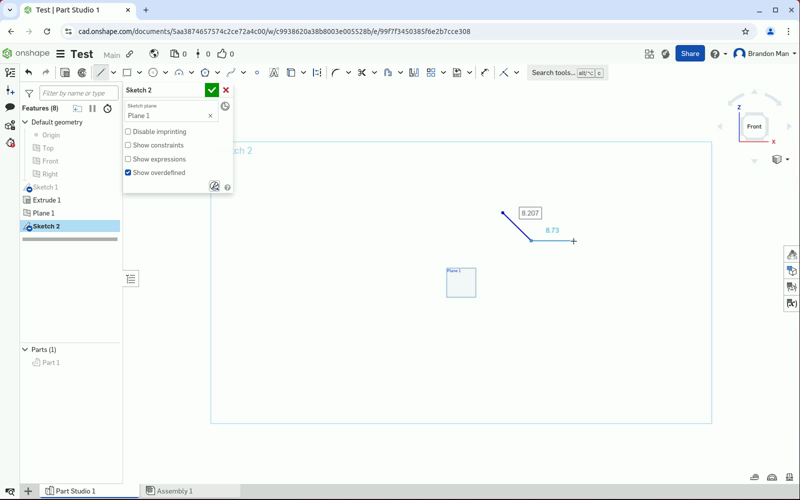
key_up(shift)
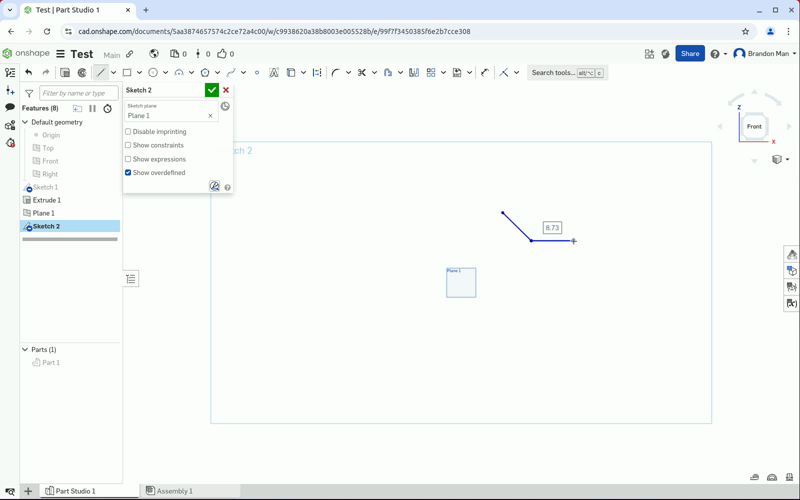
key_down(shift)
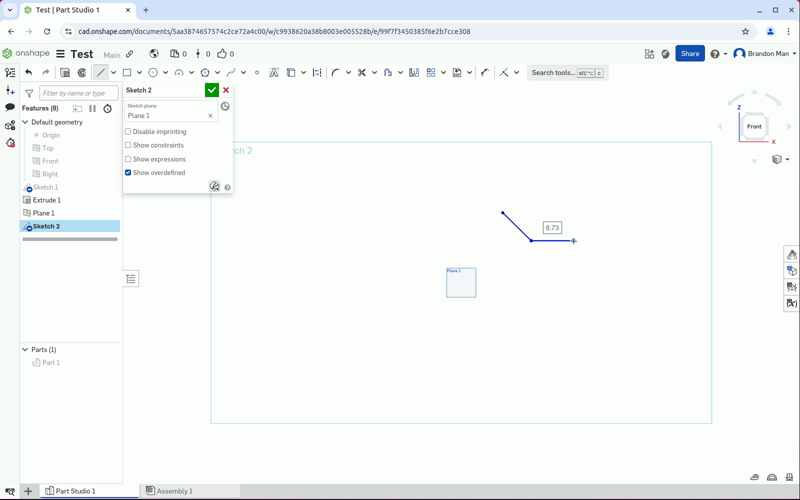
mouse_move(589, 240)
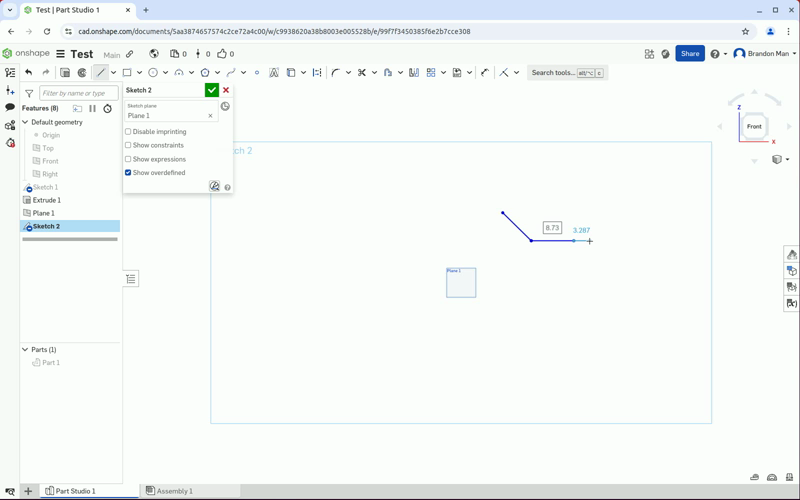
mouse_move(573, 212)
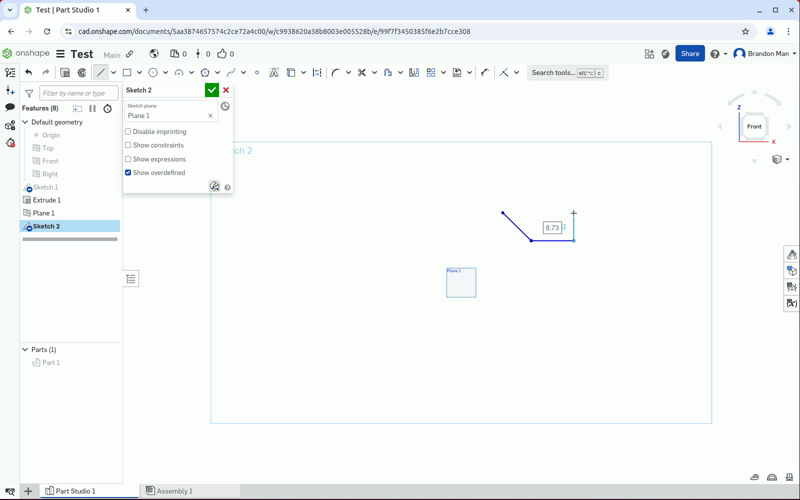
click(573, 212)
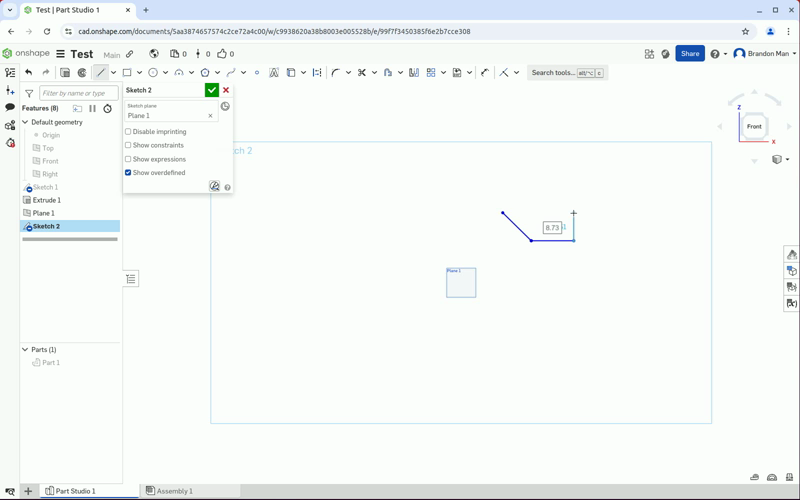
key_up(shift)
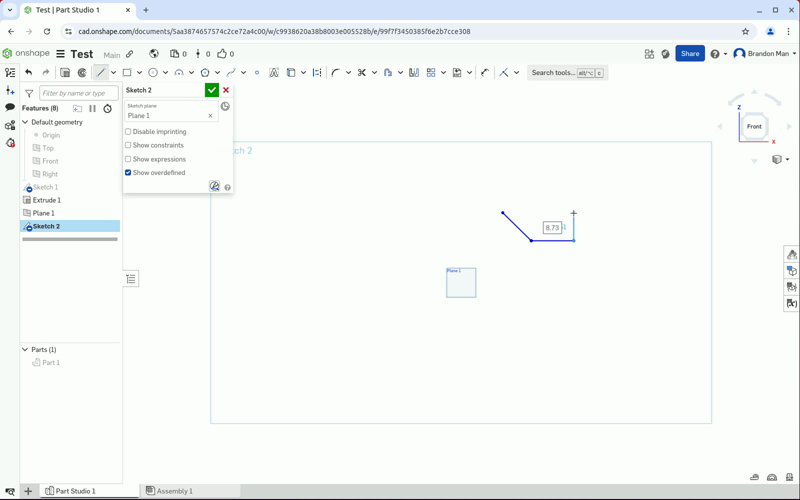
key_down(shift)
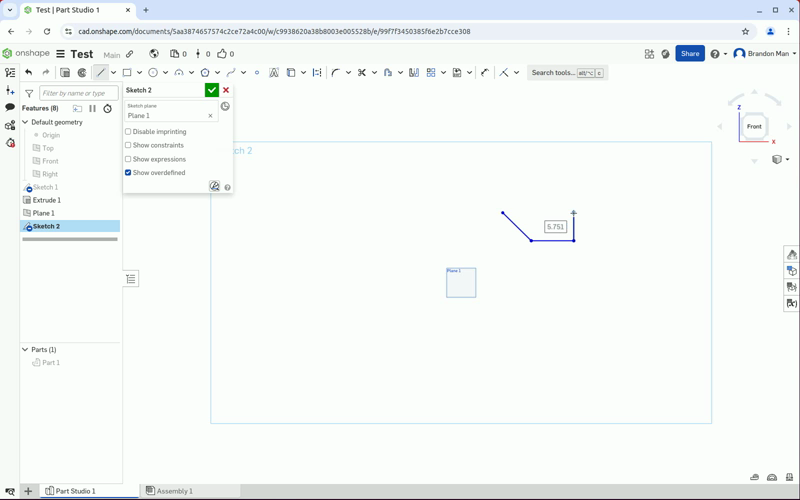
mouse_move(502, 212)
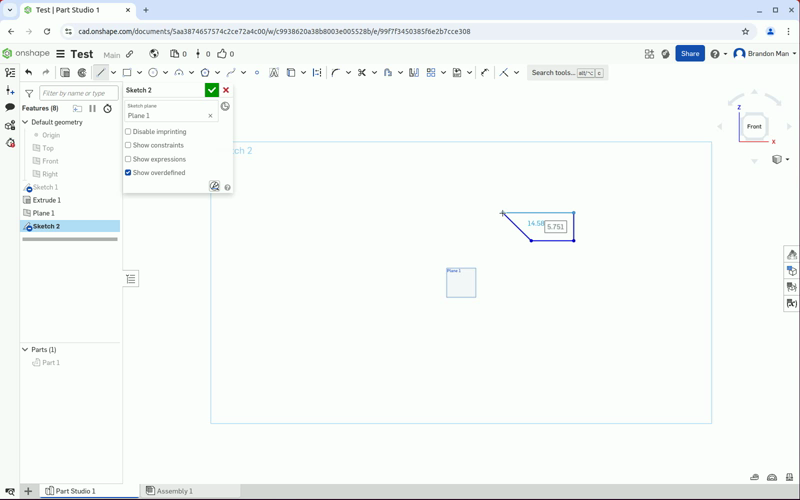
key_up(shift)
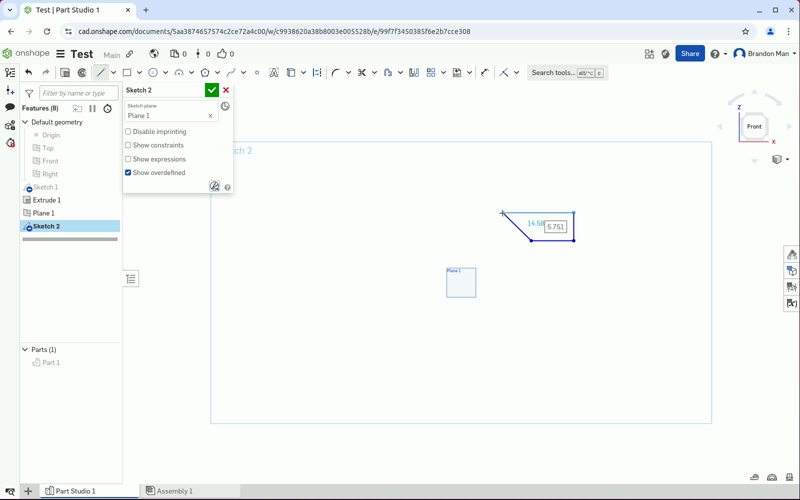
click(502, 212)
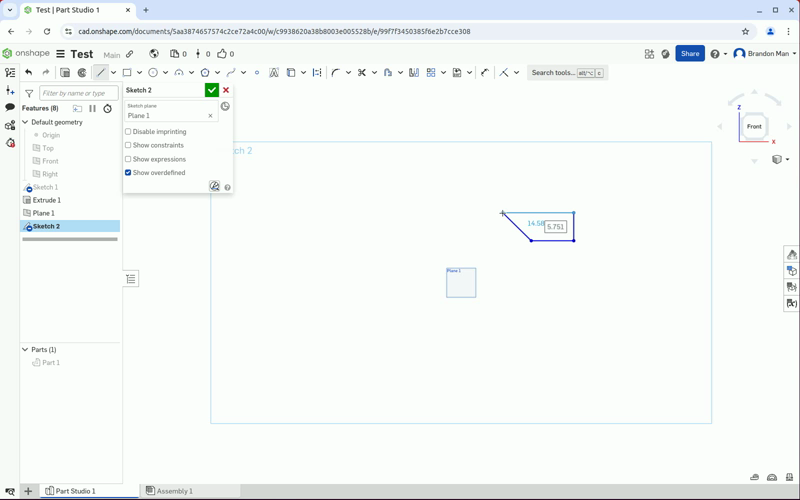
key(esc)
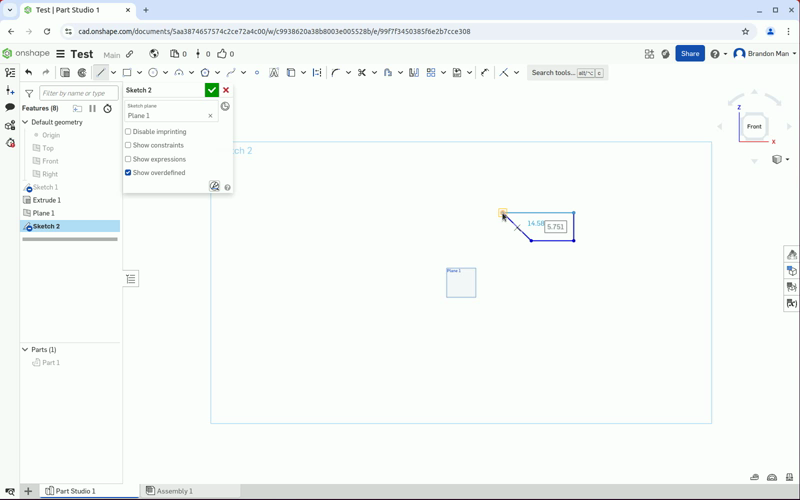
mouse_move(520, 217)
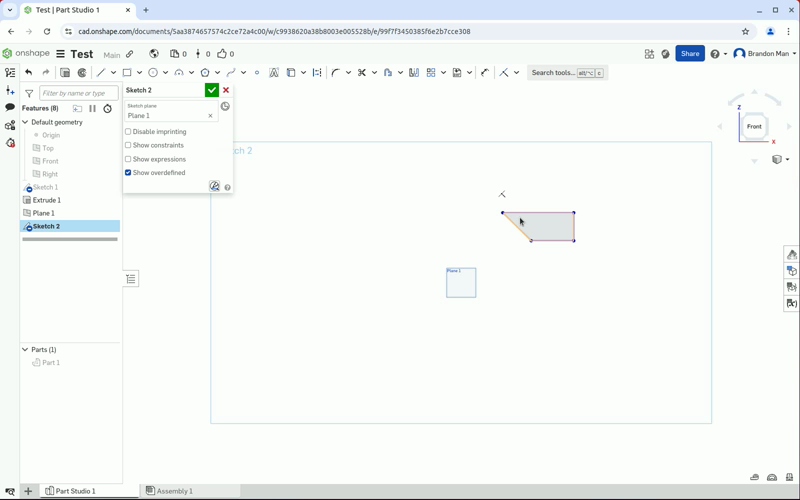
scroll(6)
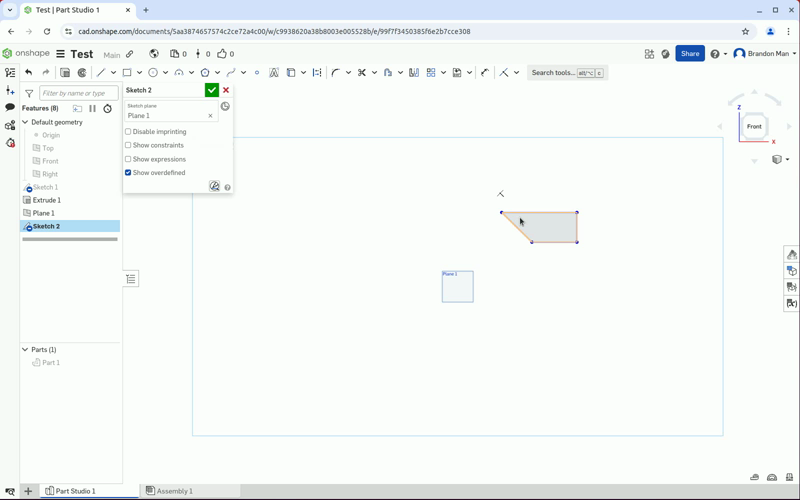
scroll(6)
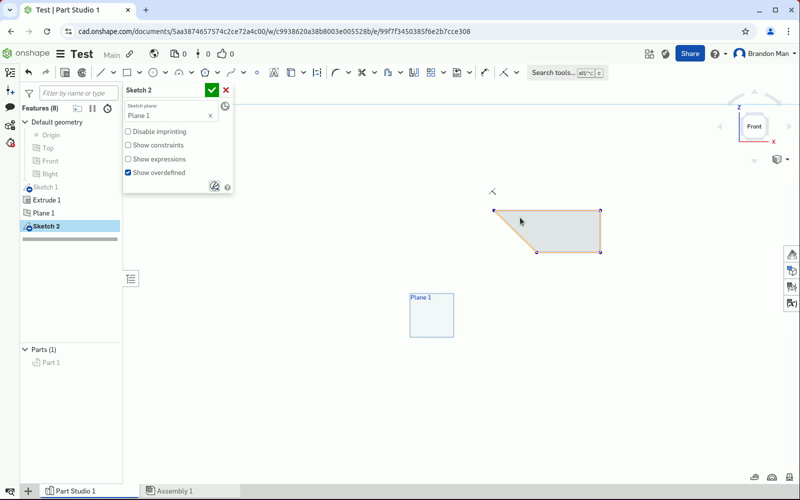
scroll(6)
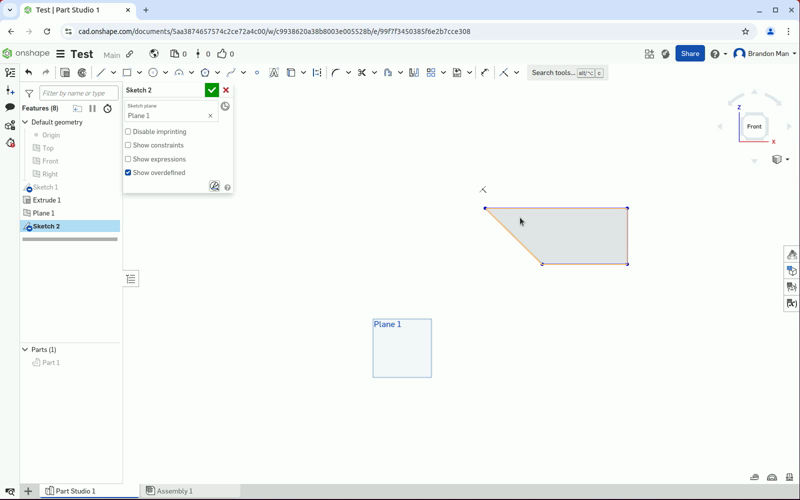
scroll(6)
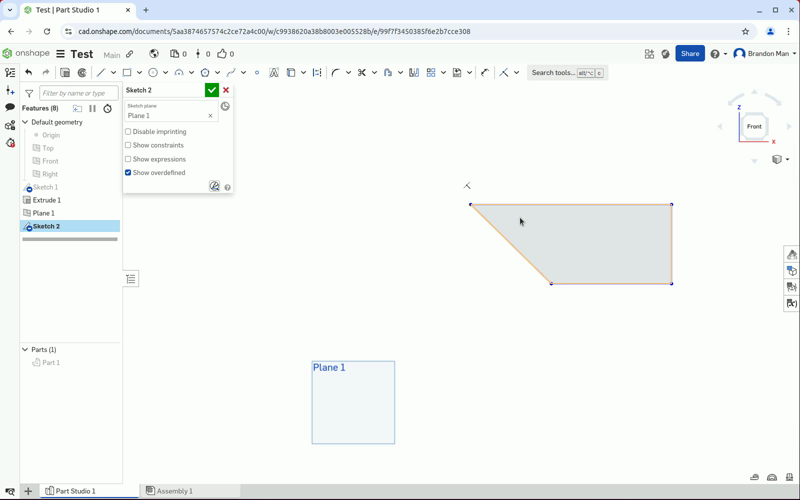
scroll(6)
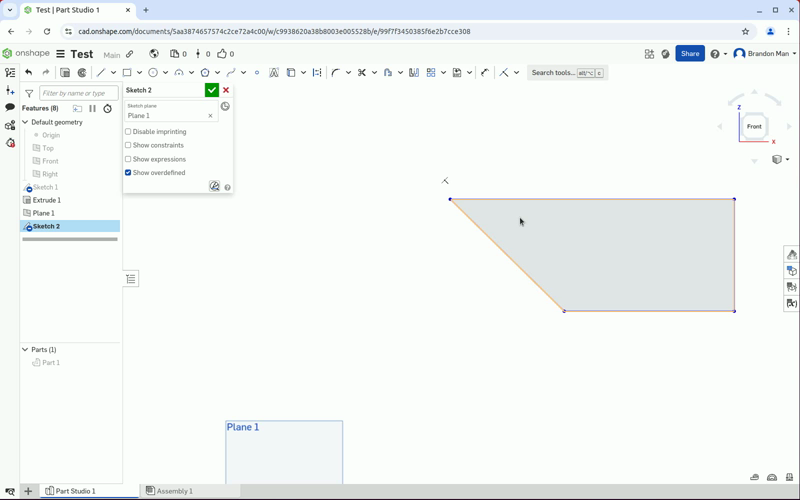
scroll(6)
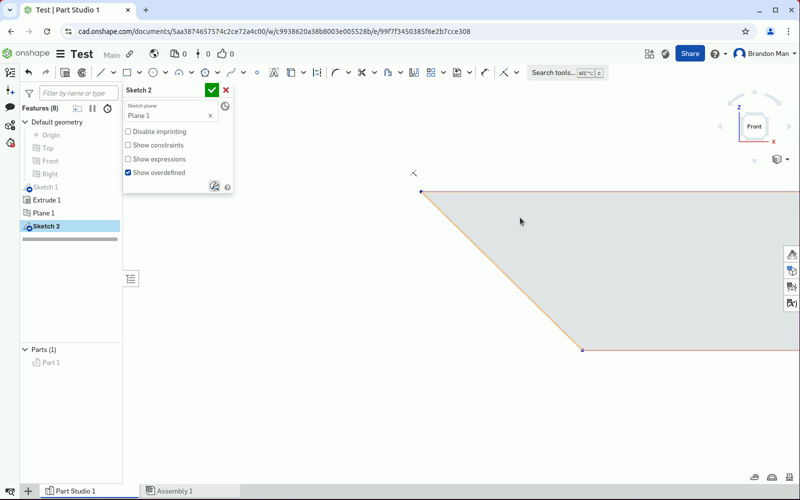
scroll(6)
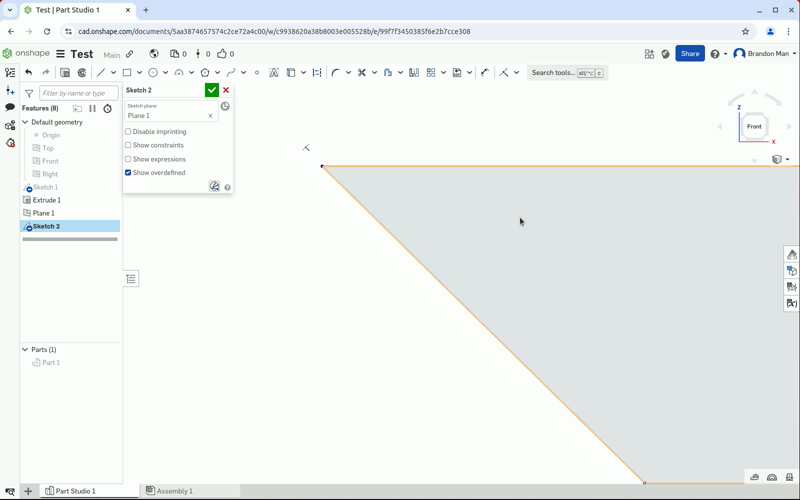
click(520, 217)
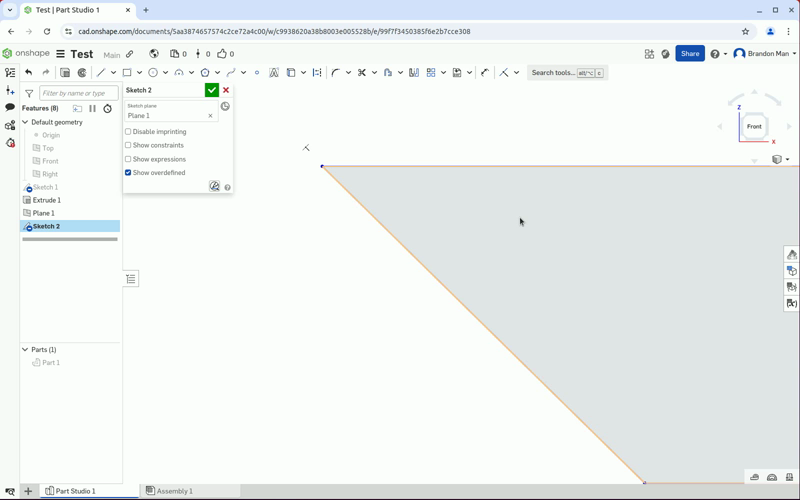
scroll(-6)
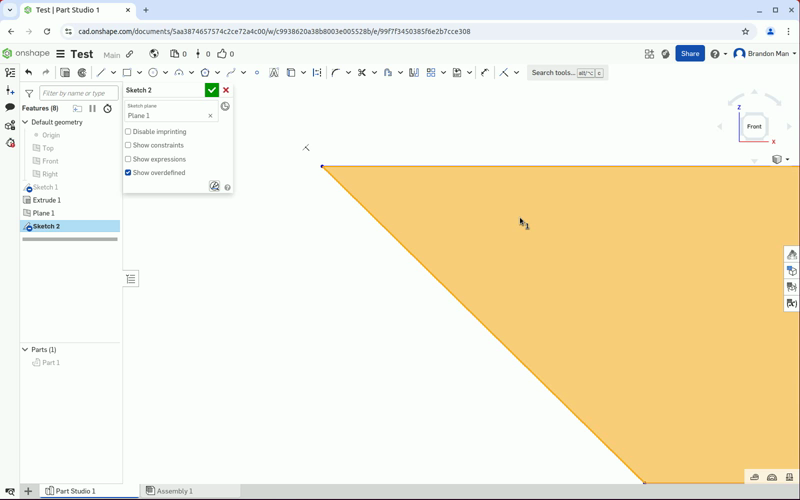
scroll(-6)
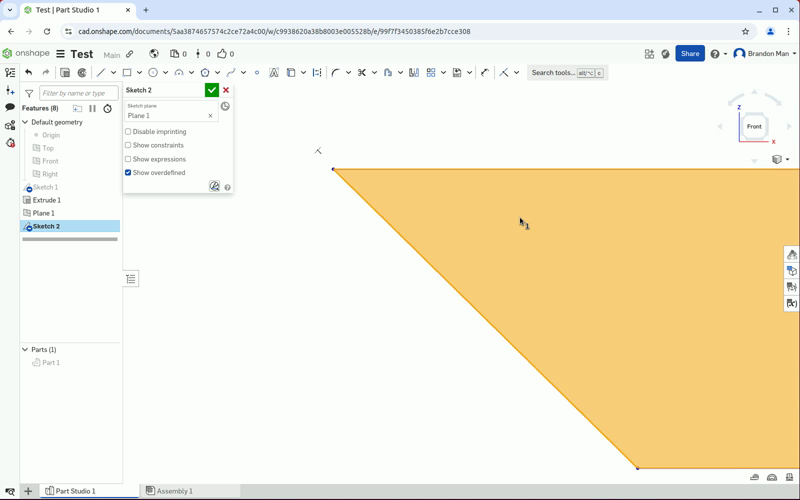
scroll(-6)
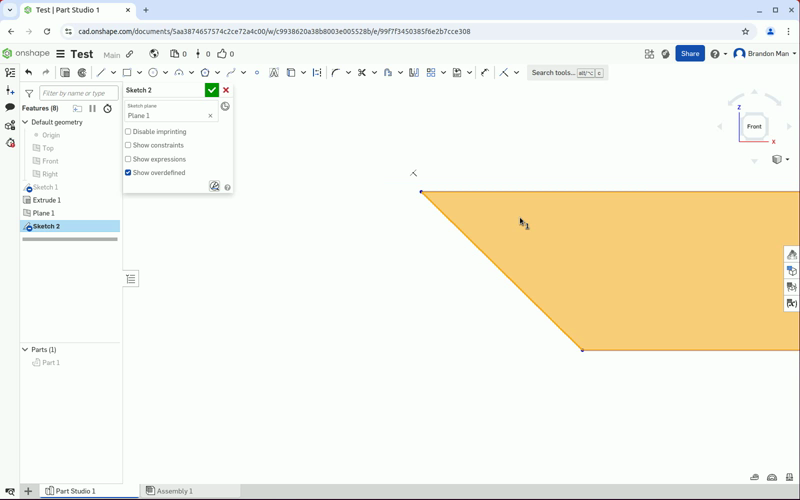
scroll(-6)
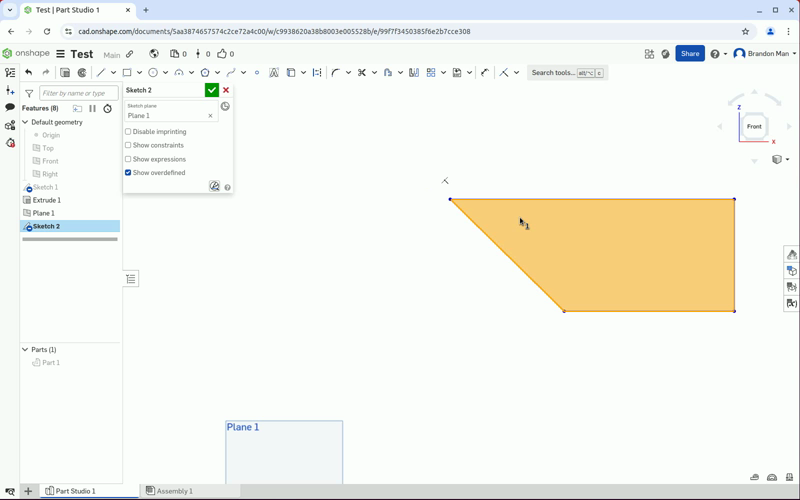
scroll(-6)
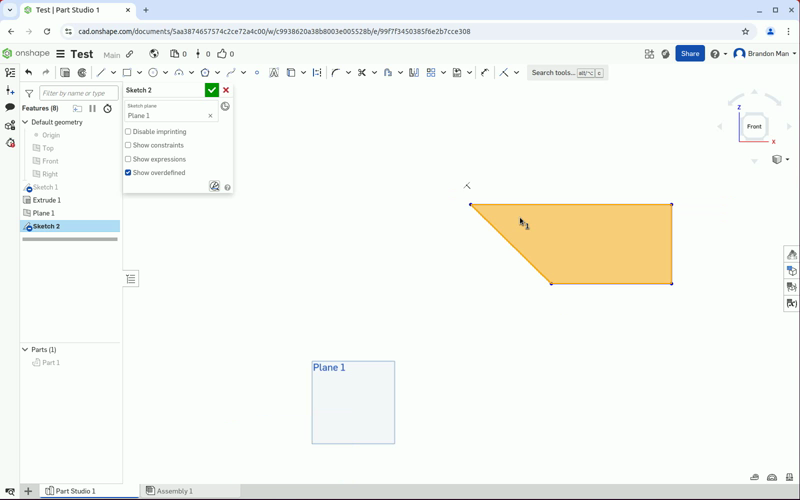
scroll(-6)
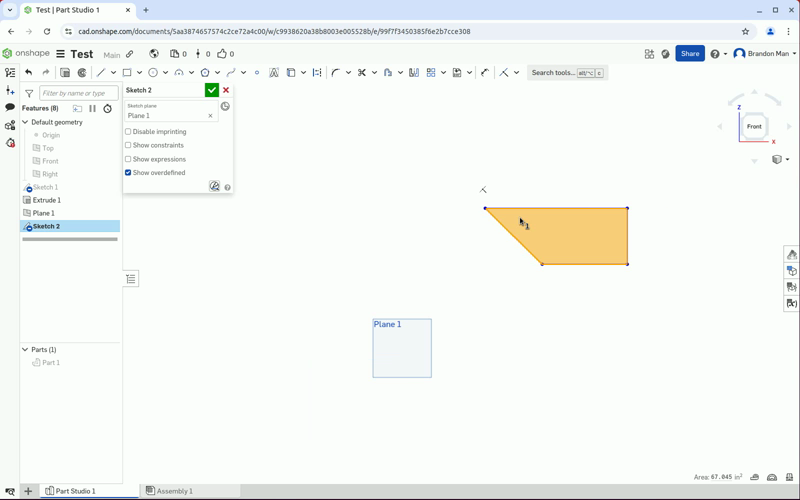
scroll(-6)
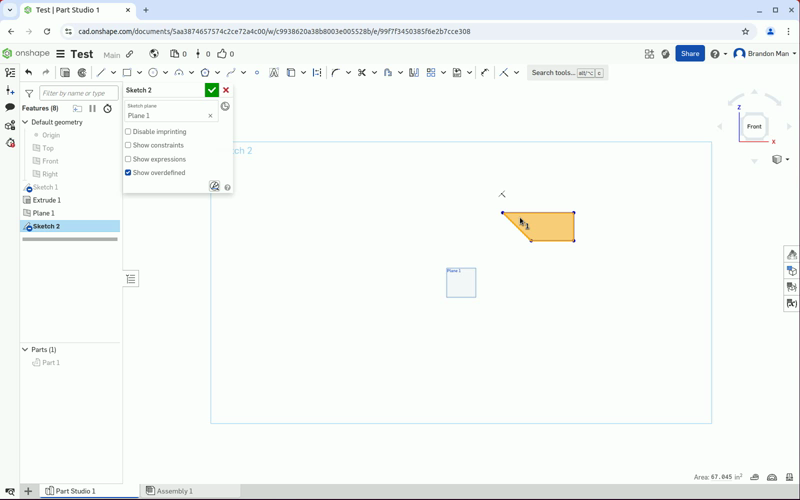
mouse_move(73, 352)
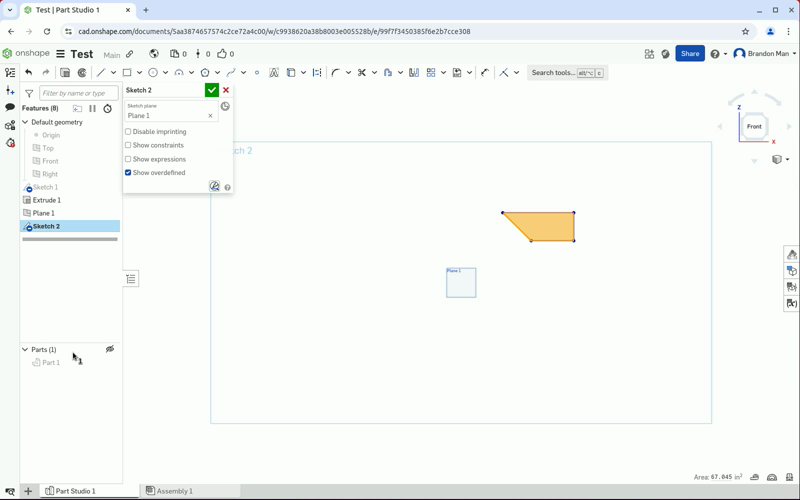
key(shift+y)
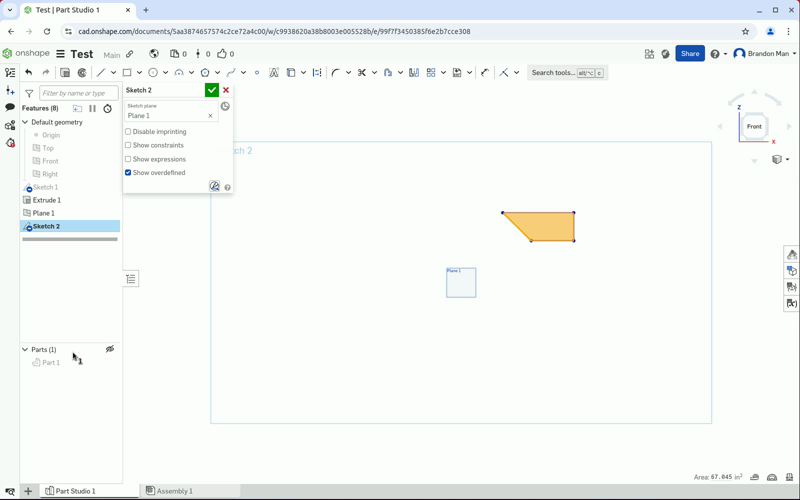
key(shift+e)
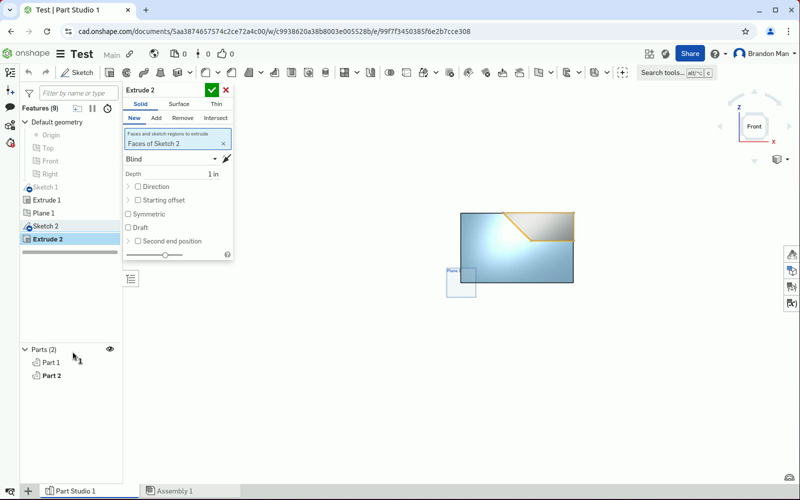
mouse_move(143, 106)
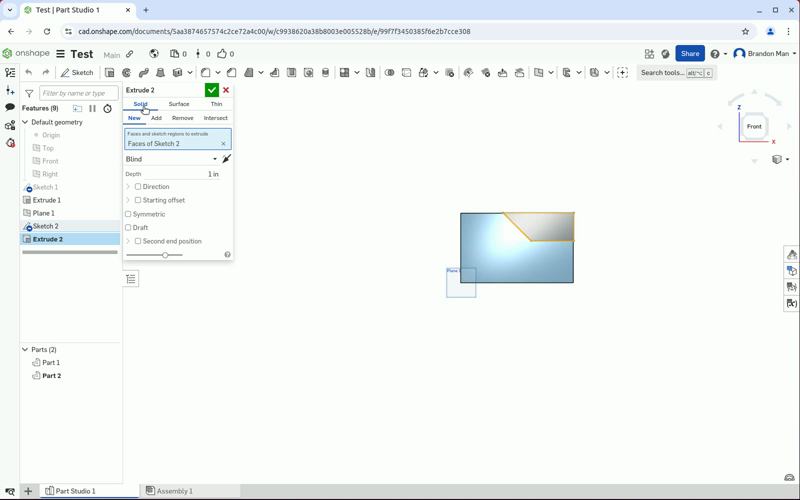
click(143, 106)
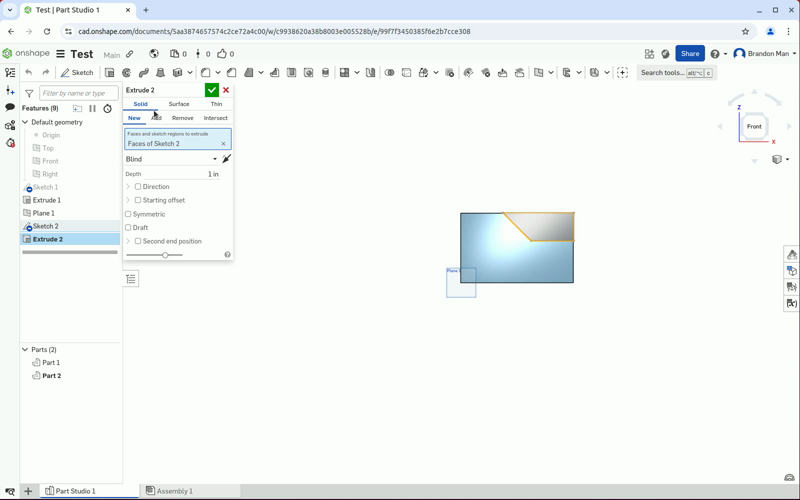
mouse_move(186, 120)
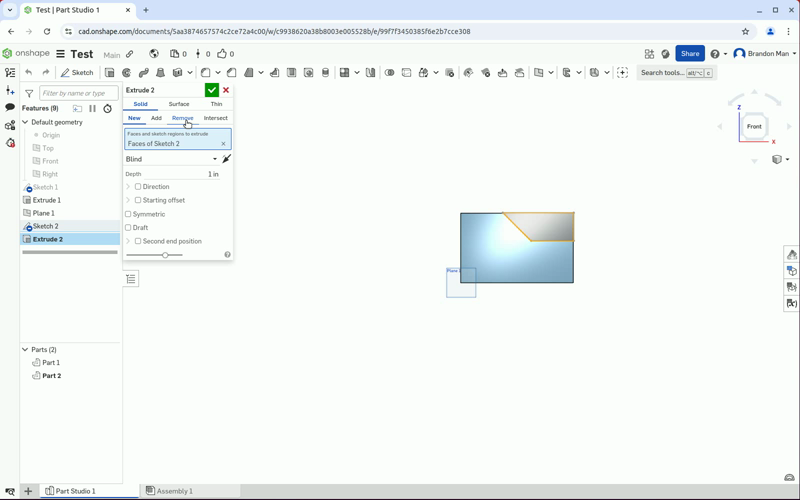
click(186, 120)
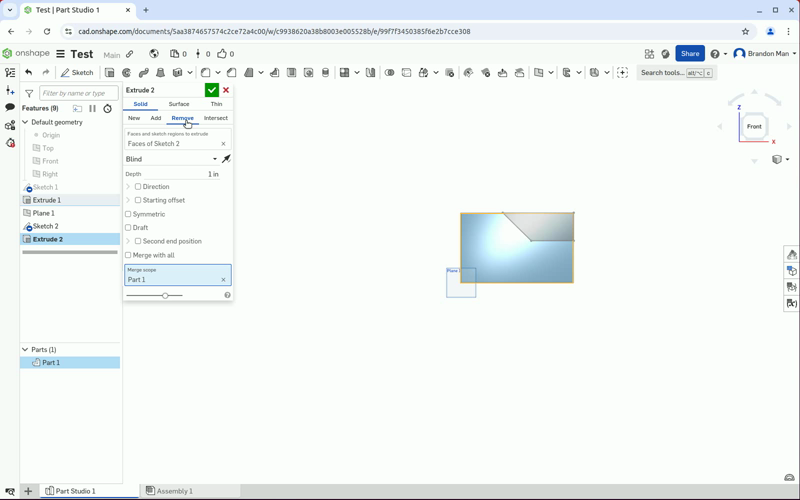
key(tab, 4)
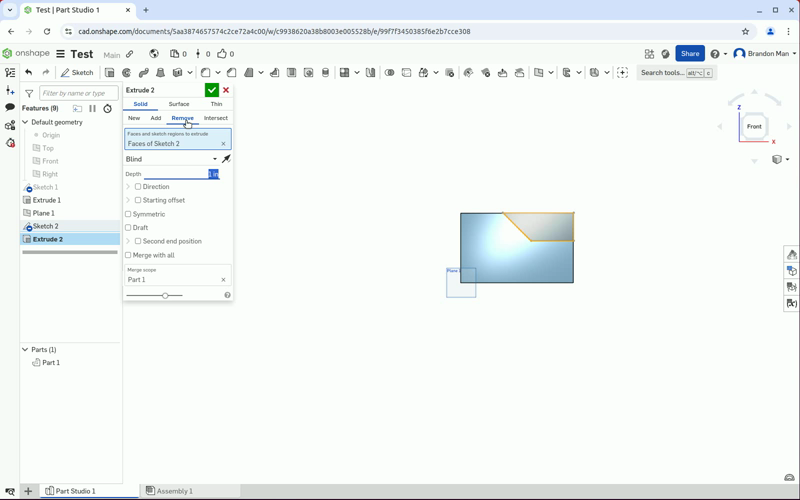
text(14.443)
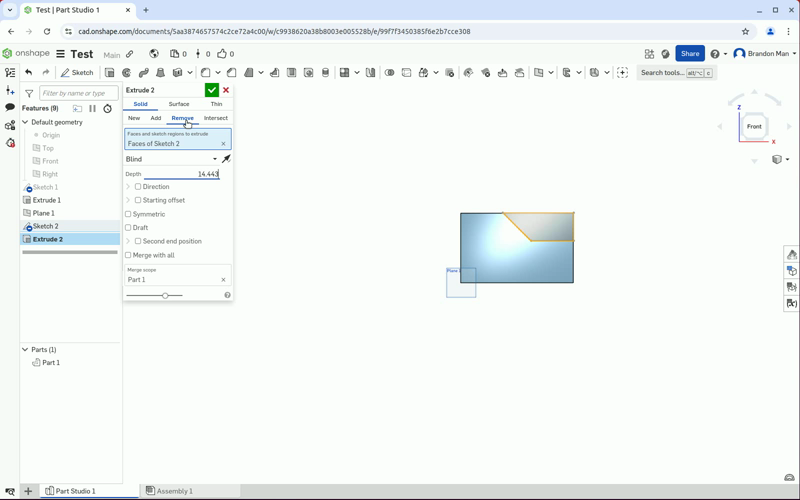
key(tab, 6)
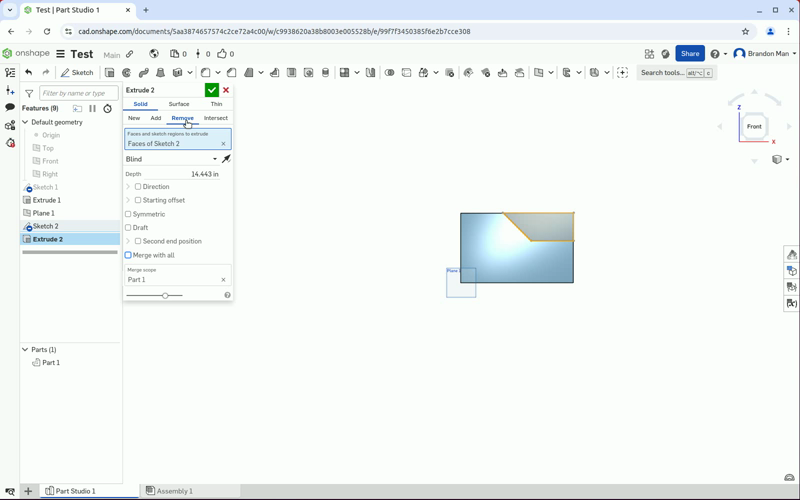
key(space)
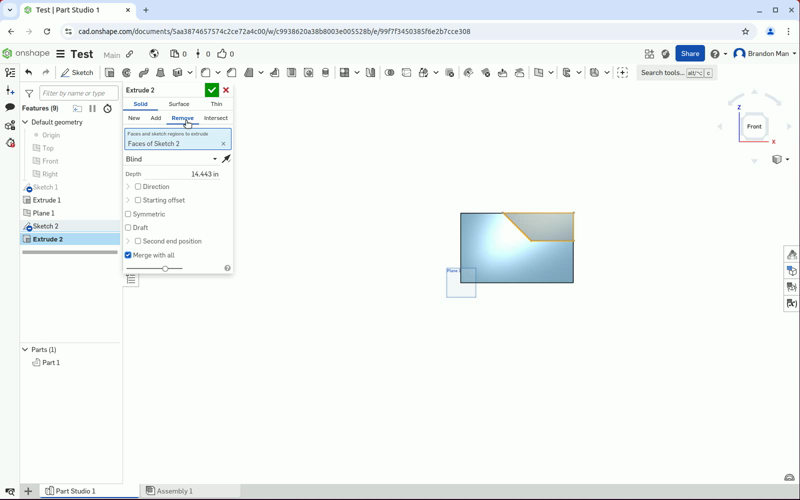
key(enter)
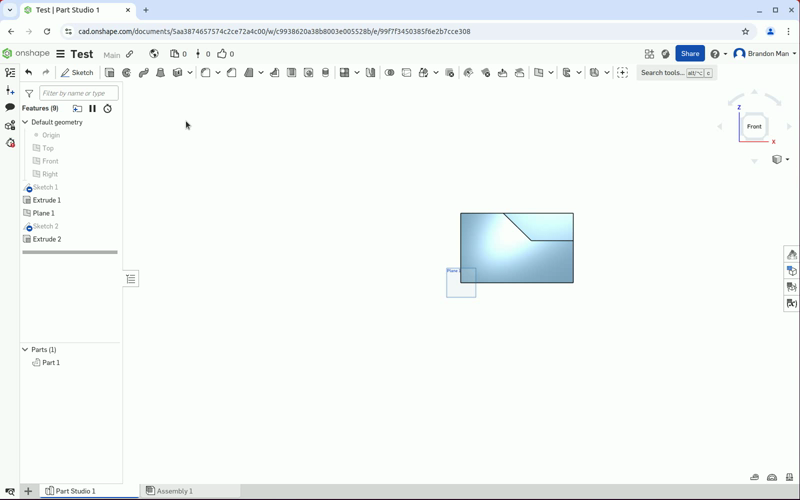
key(shift+h)
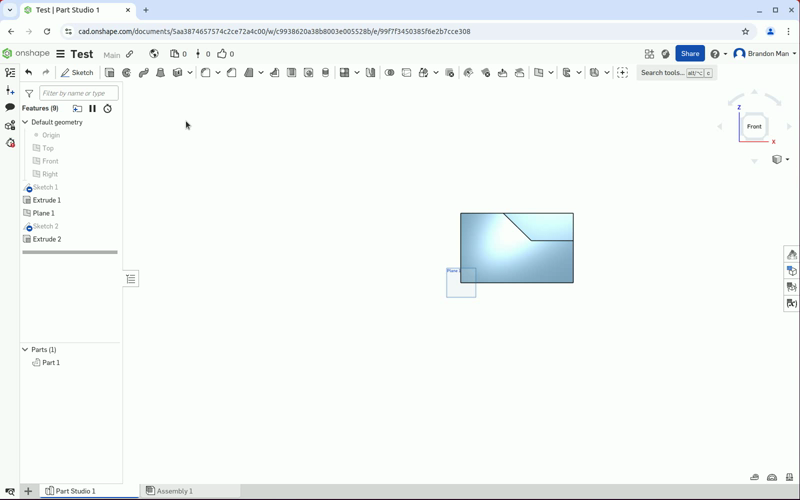
key(shift+h)
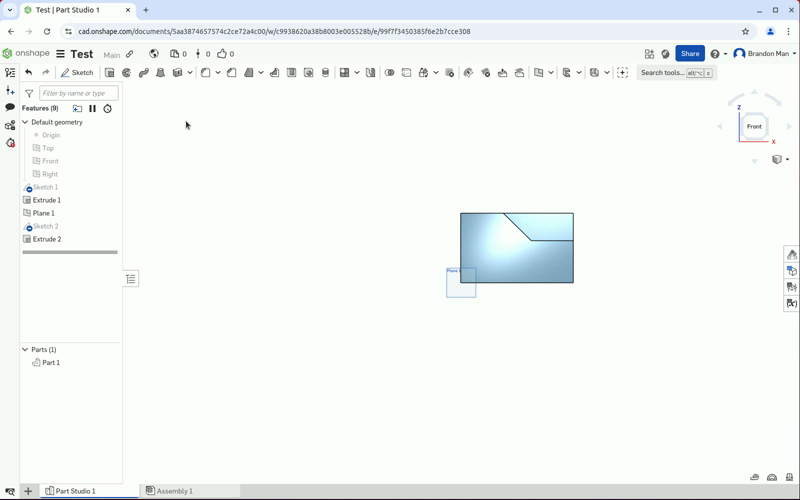
mouse_move(73, 189)
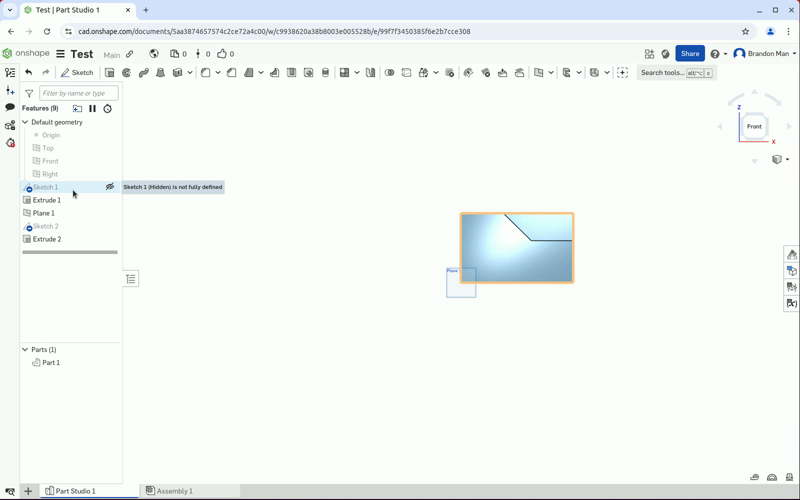
click(73, 189)
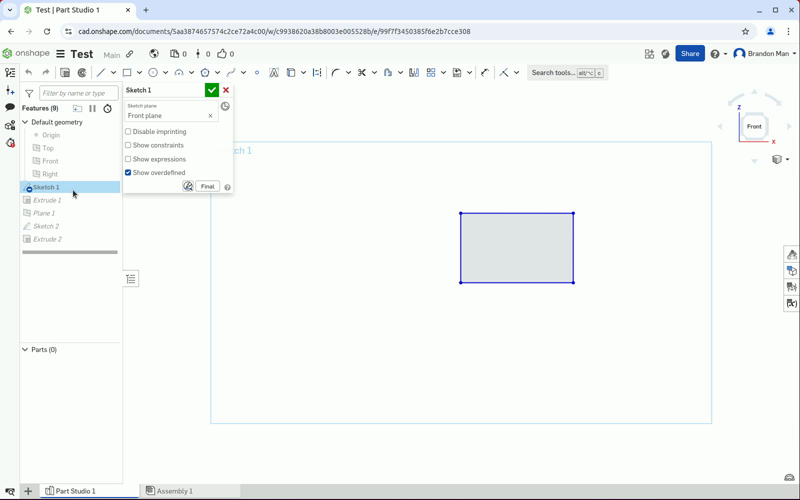
mouse_move(229, 92)
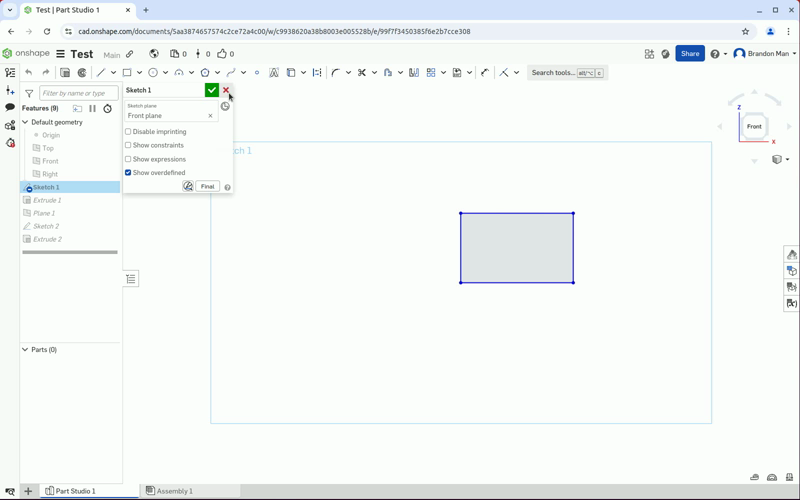
click(229, 92)
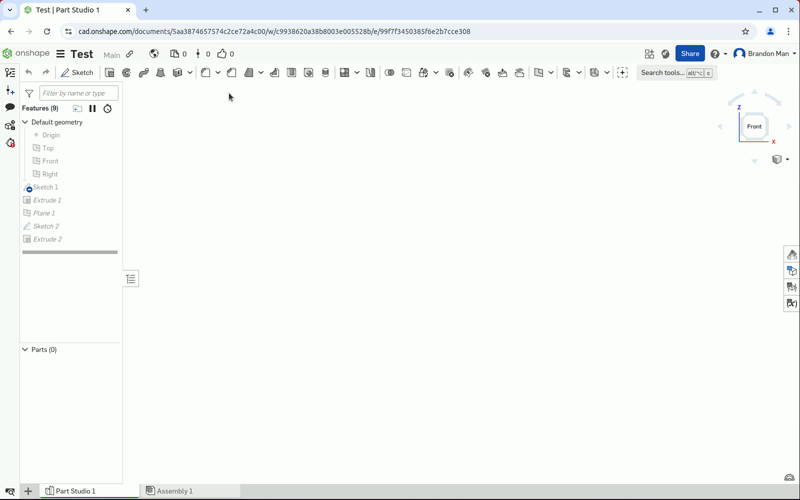
key(shift+s)
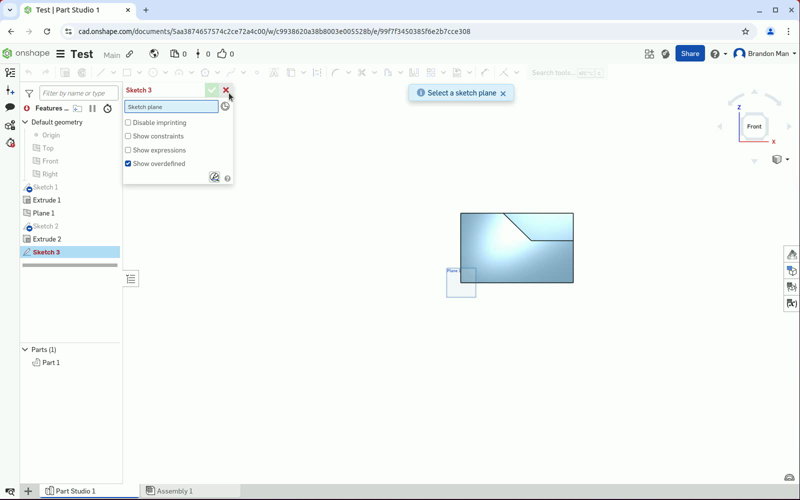
mouse_move(73, 215)
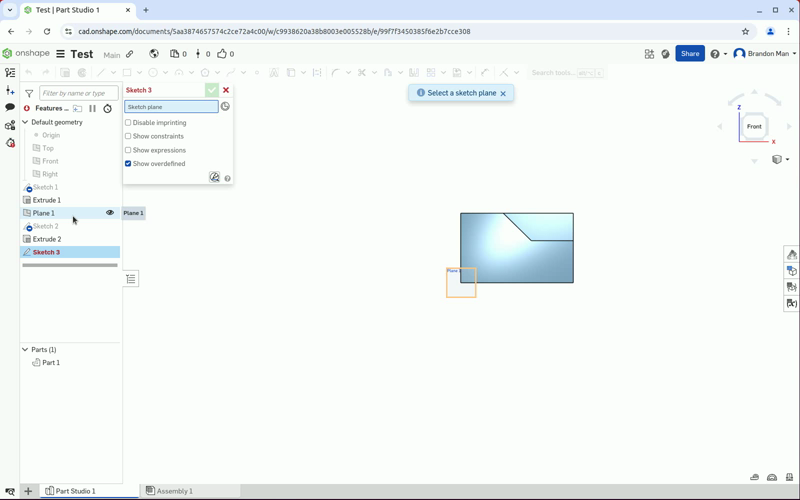
click(73, 215)
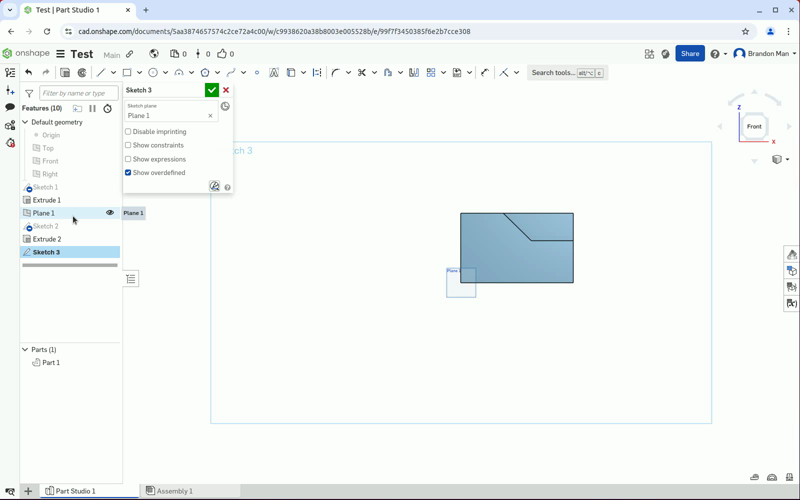
mouse_move(73, 352)
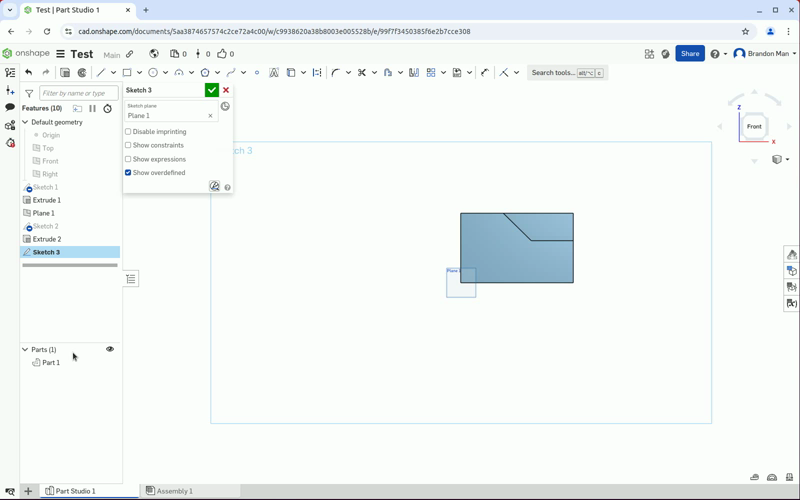
key(y)
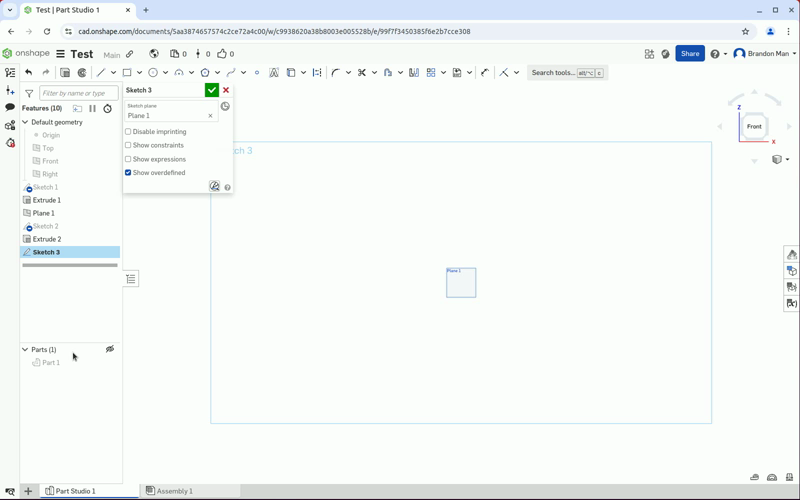
key(l)
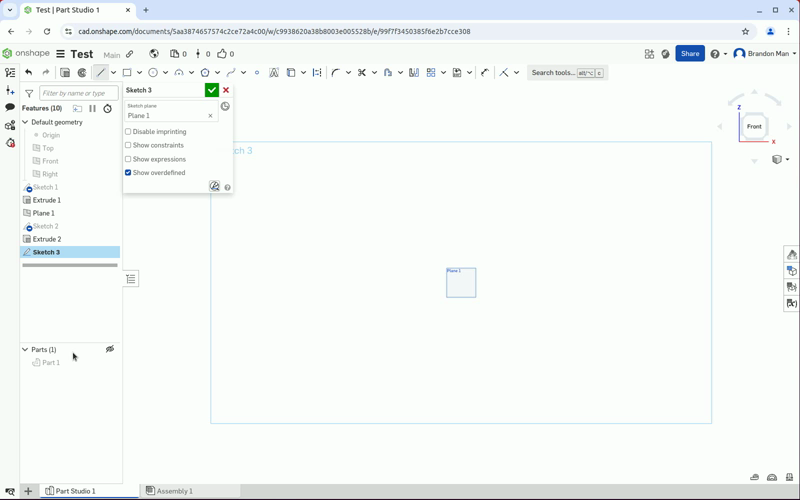
key_down(shift)
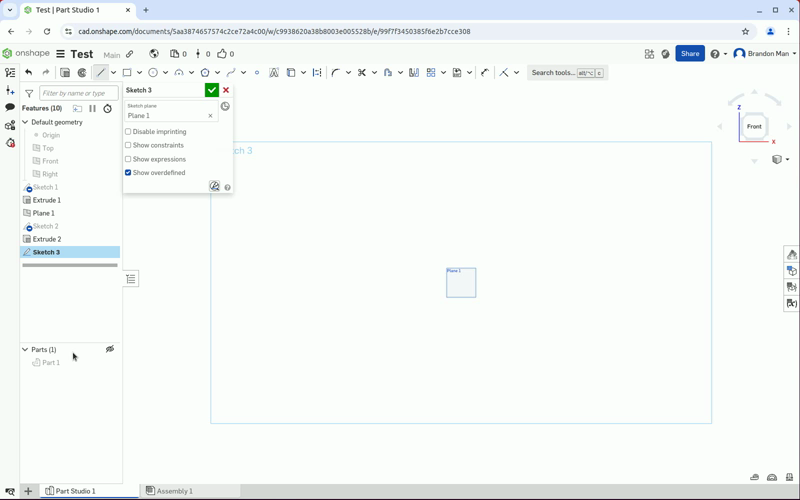
mouse_move(531, 240)
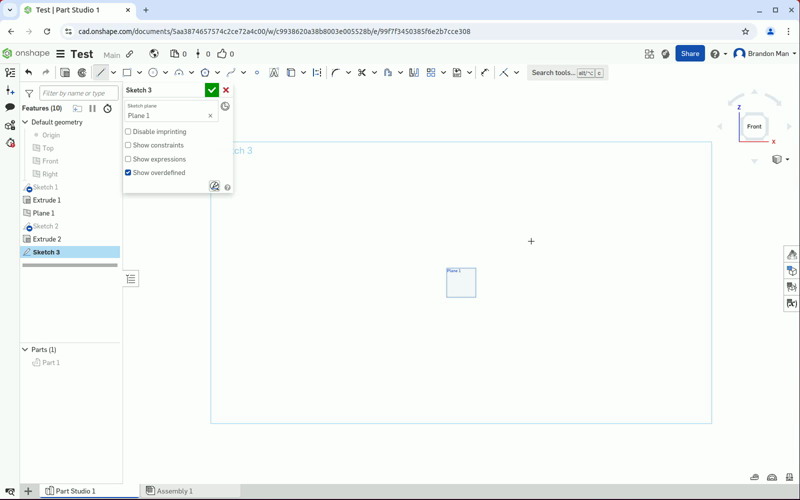
click(531, 240)
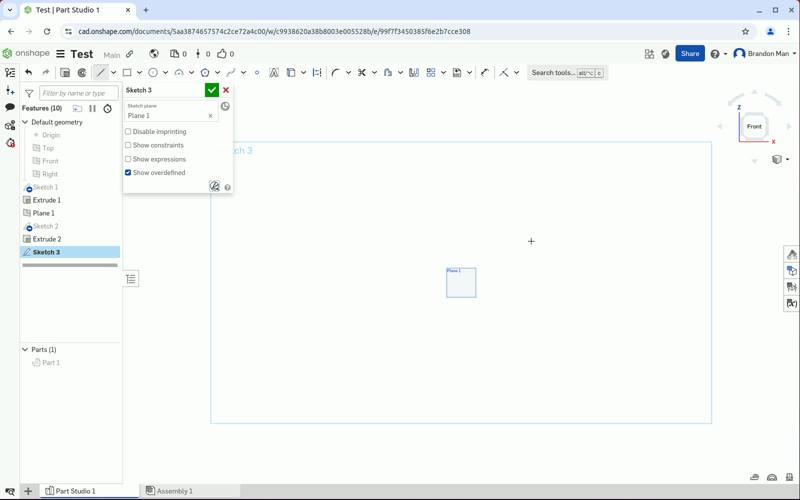
key_up(shift)
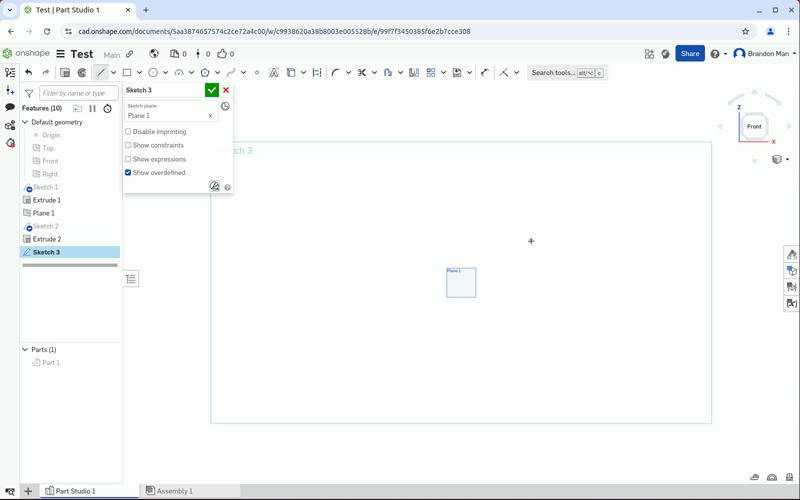
key_down(shift)
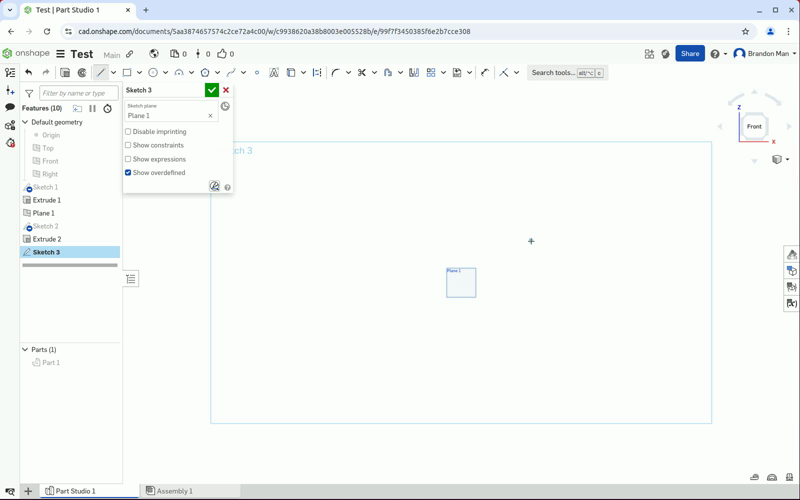
mouse_move(574, 283)
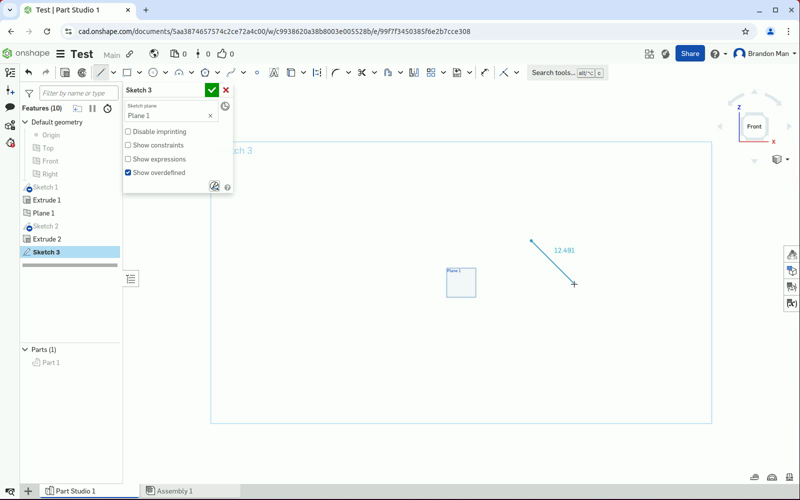
click(574, 283)
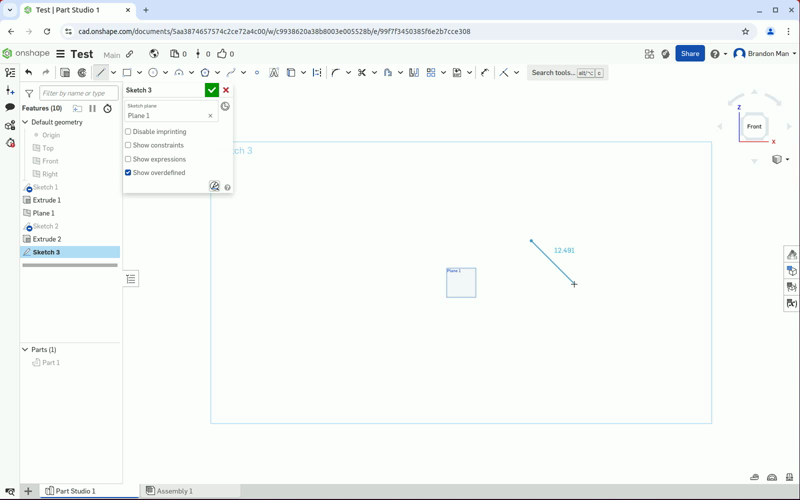
key_up(shift)
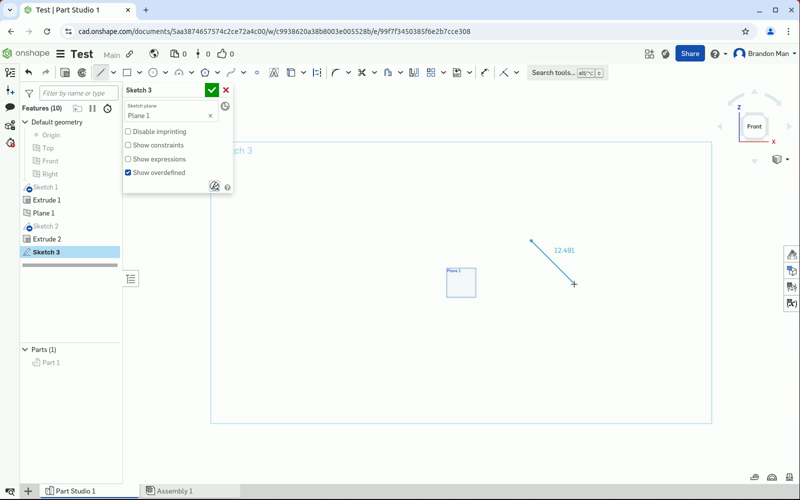
key_down(shift)
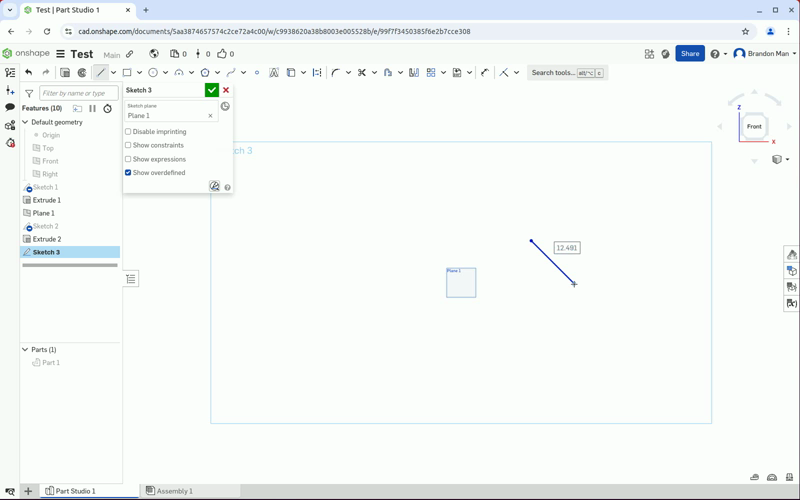
mouse_move(589, 283)
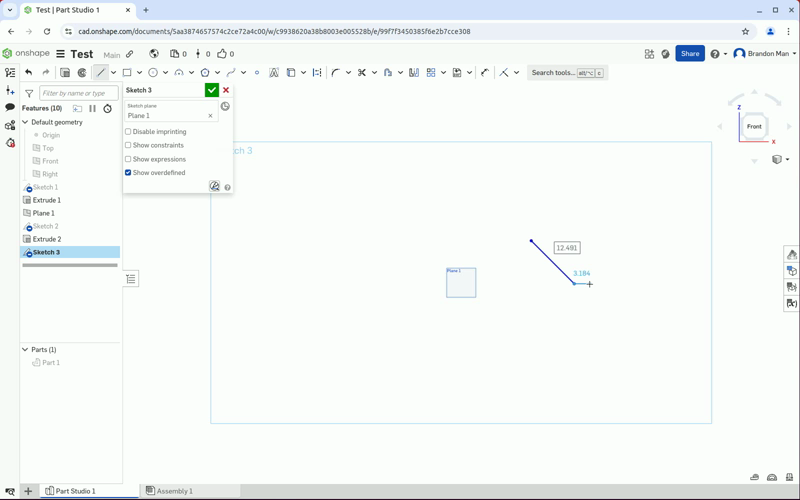
mouse_move(574, 240)
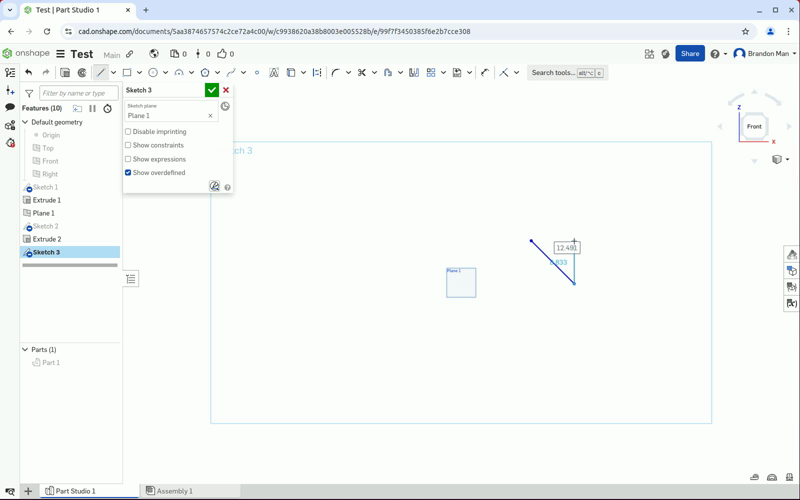
click(574, 240)
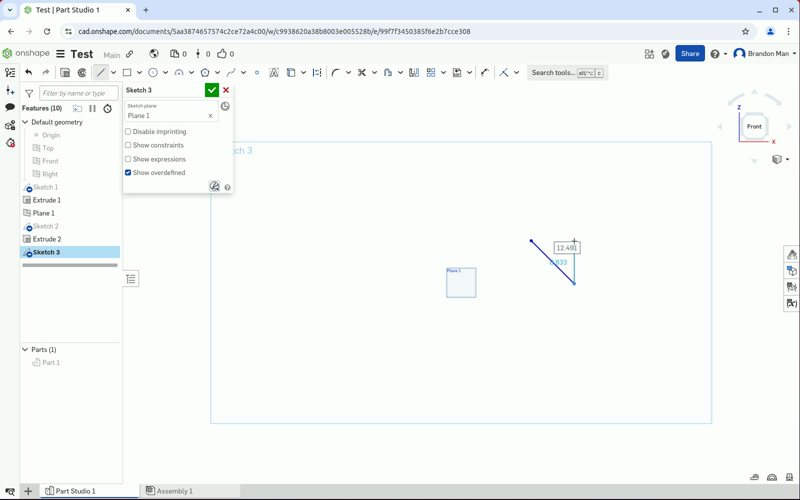
key_up(shift)
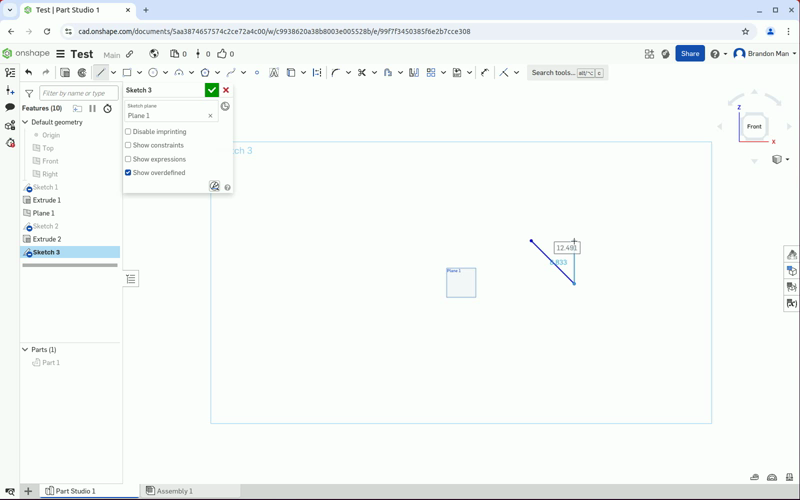
mouse_move(589, 240)
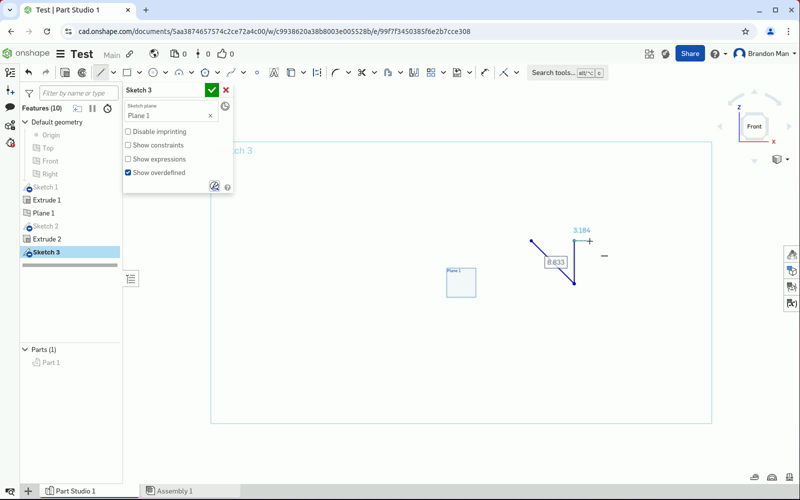
key_down(shift)
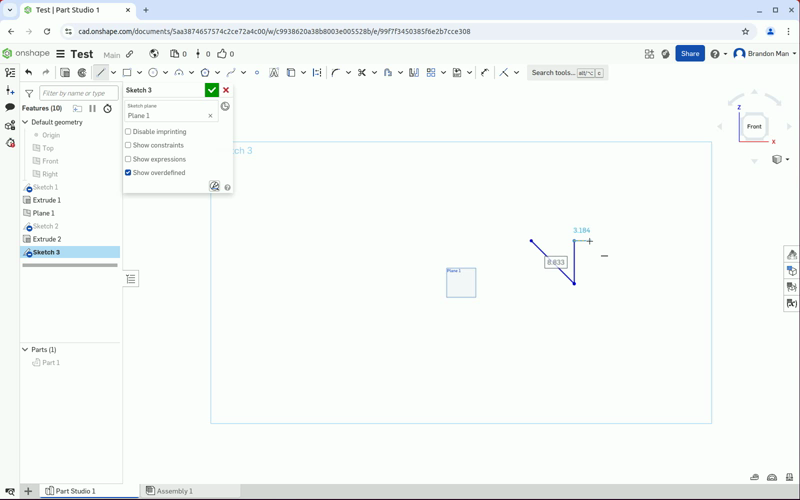
mouse_move(531, 240)
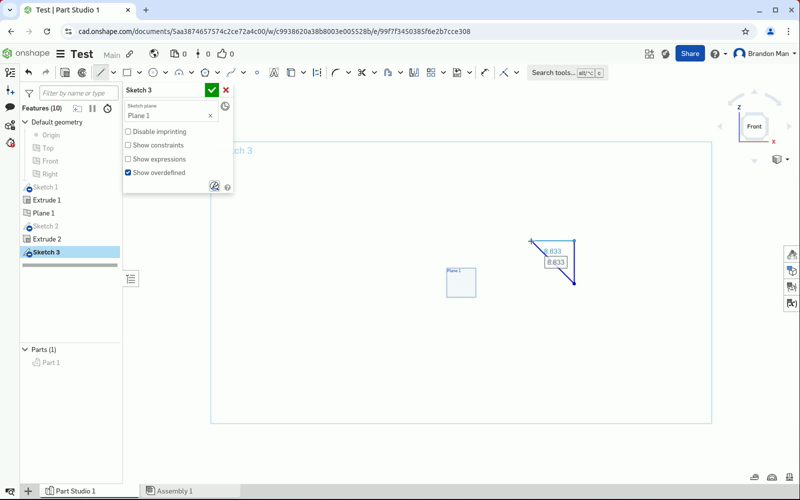
key_up(shift)
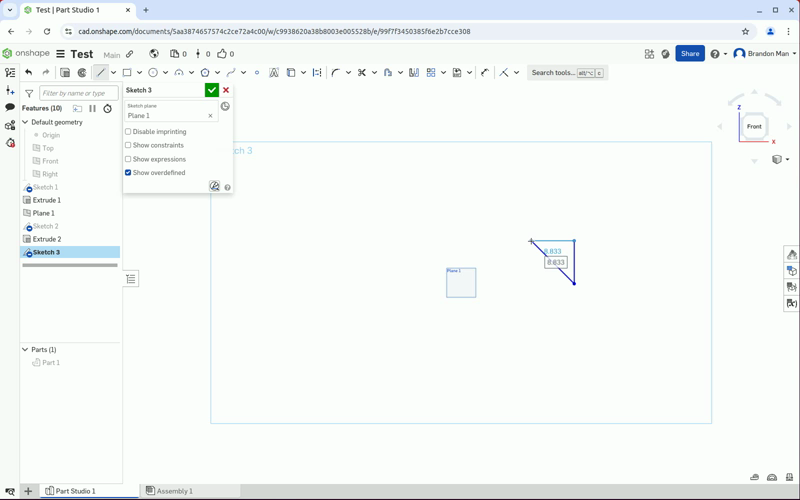
click(531, 240)
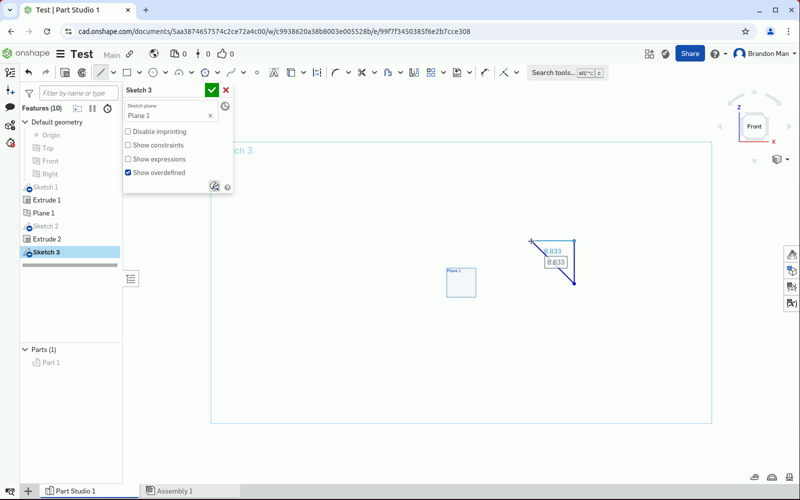
key(esc)
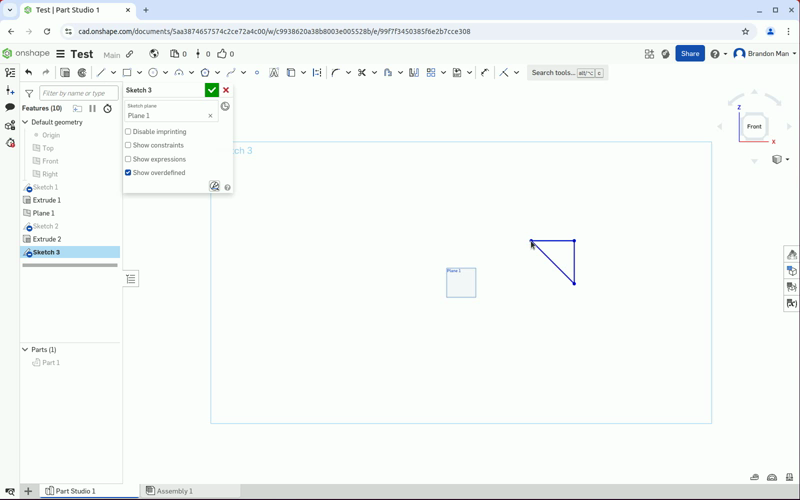
mouse_move(569, 271)
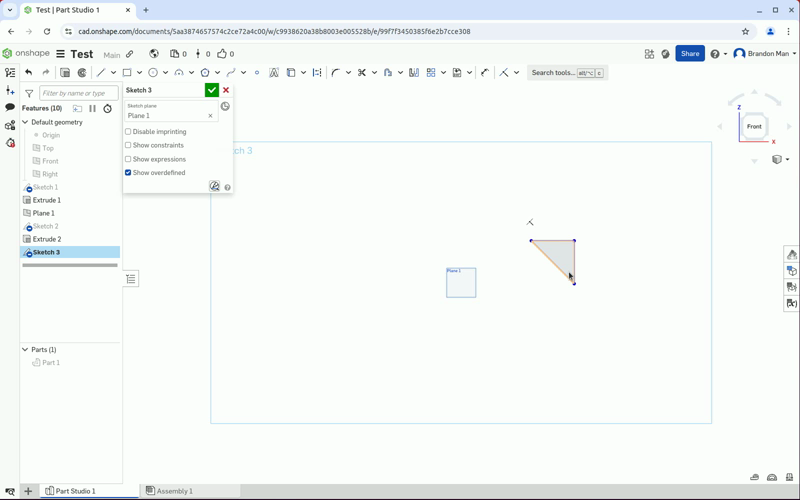
scroll(6)
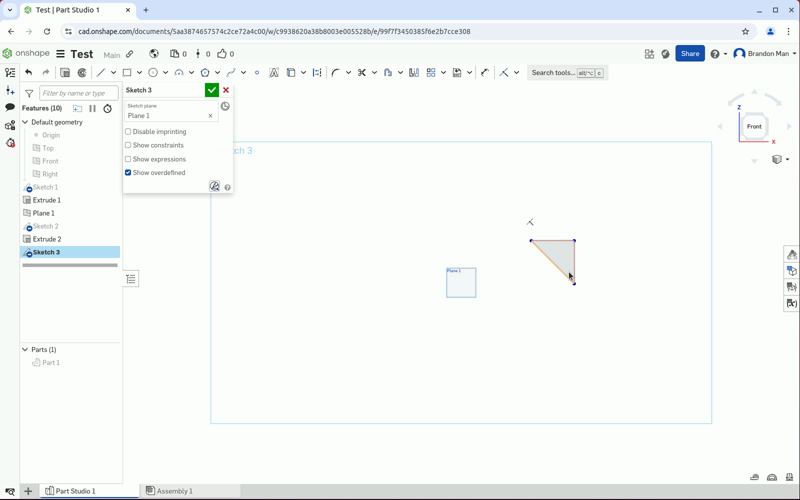
scroll(6)
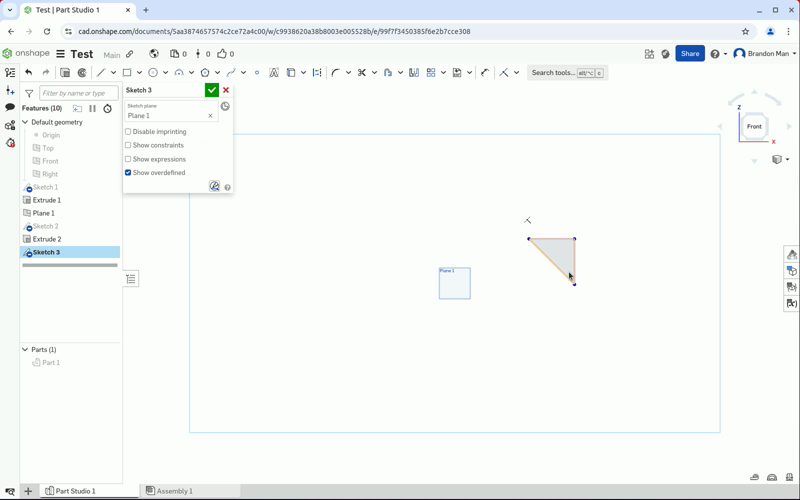
scroll(6)
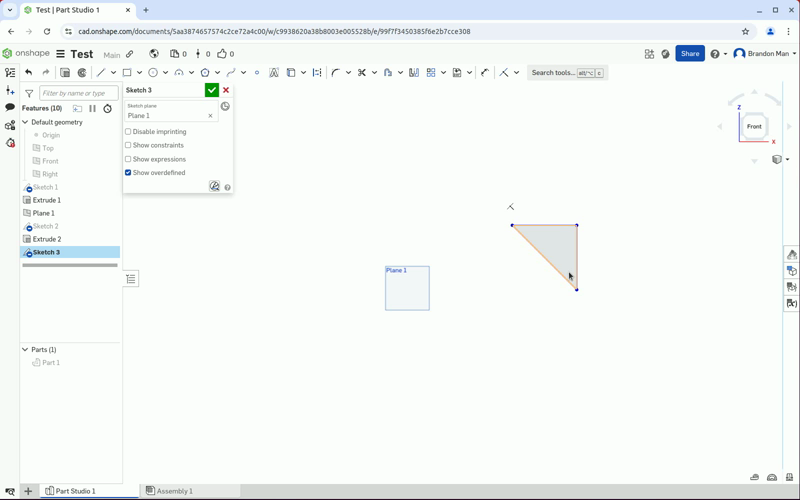
scroll(6)
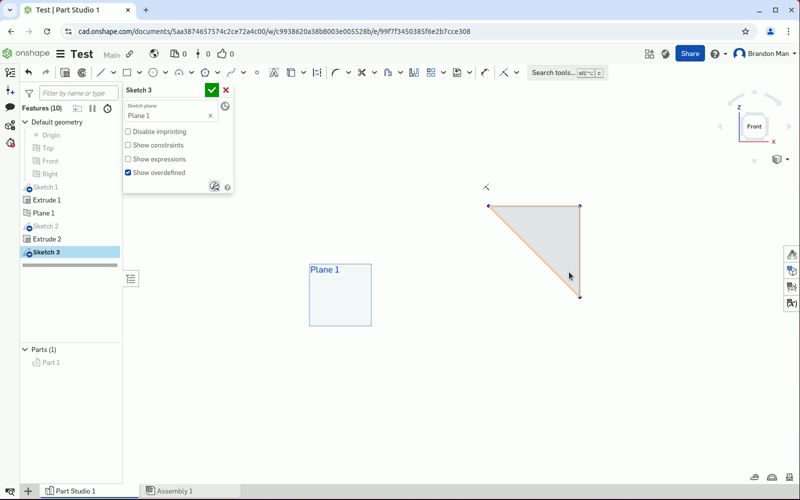
scroll(6)
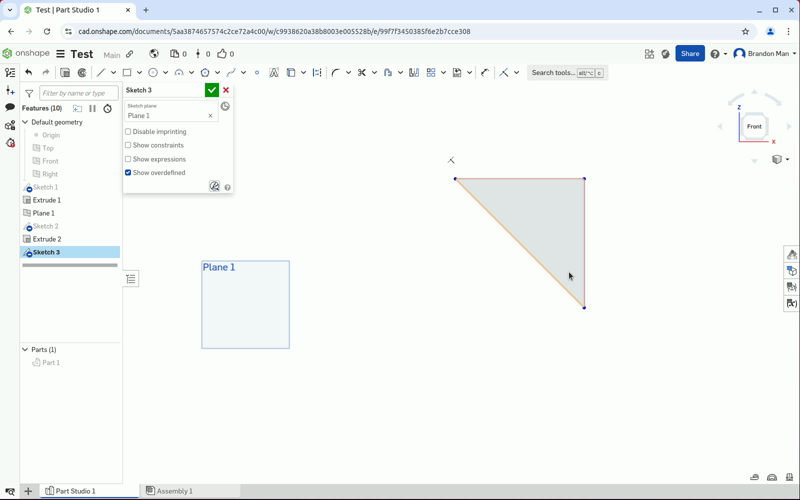
scroll(6)
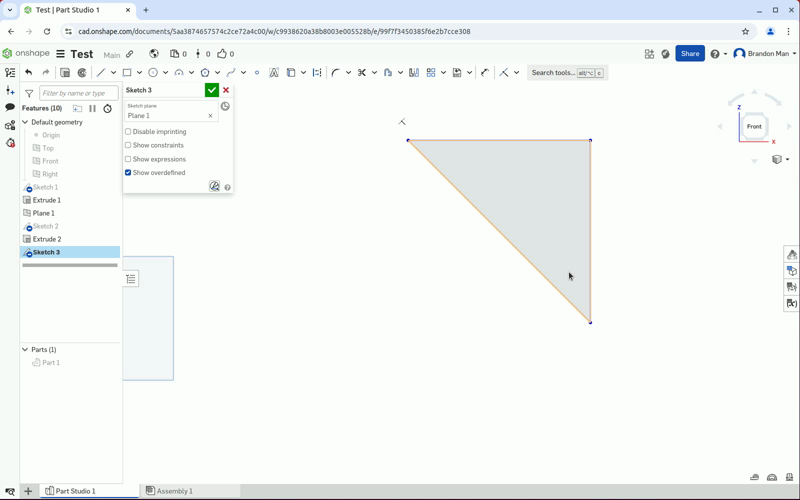
scroll(6)
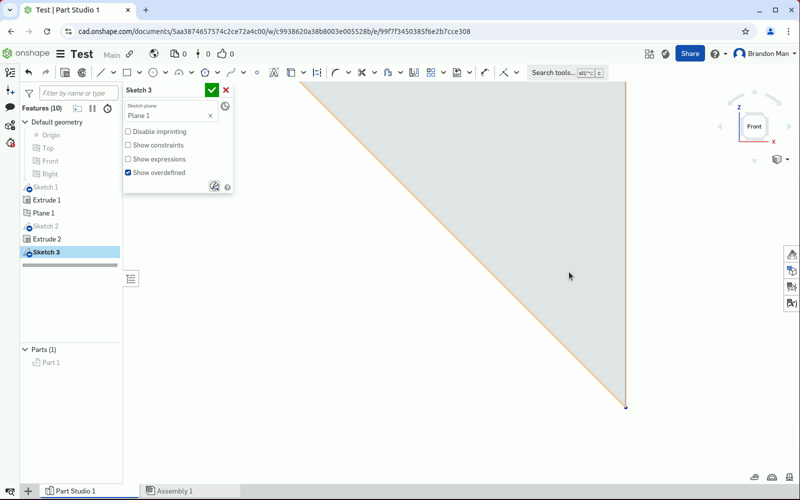
click(569, 271)
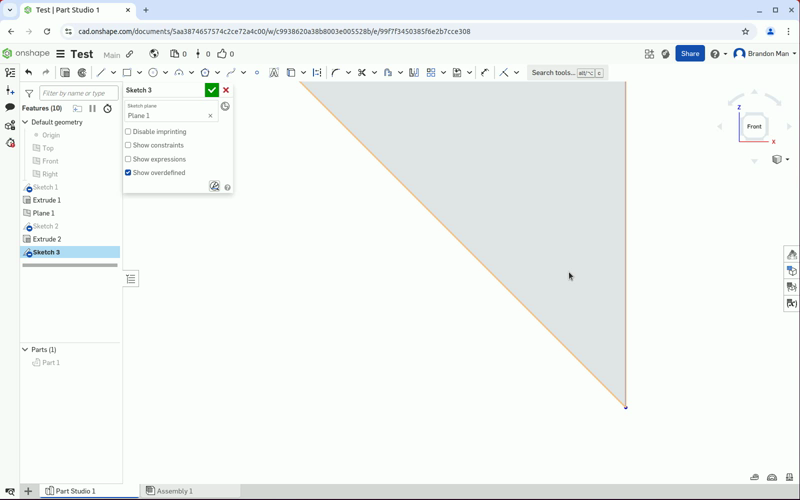
scroll(-6)
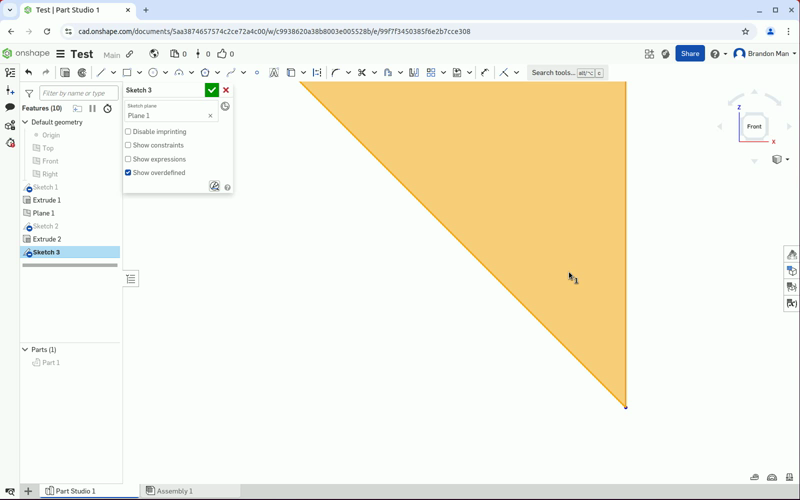
scroll(-6)
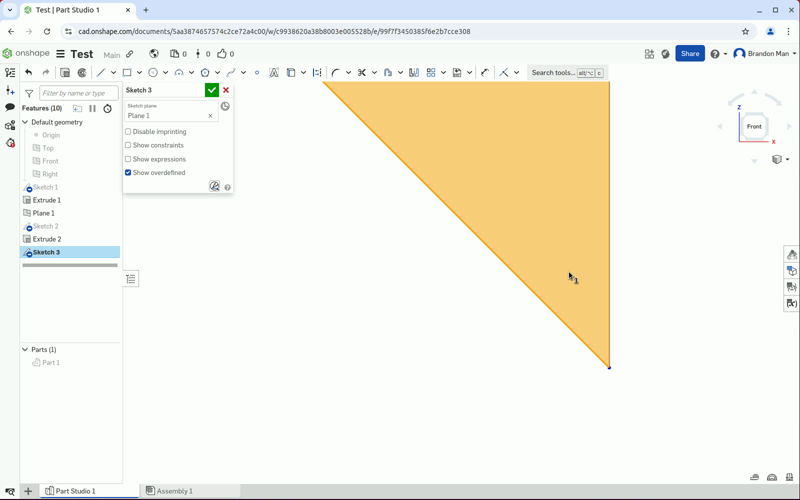
scroll(-6)
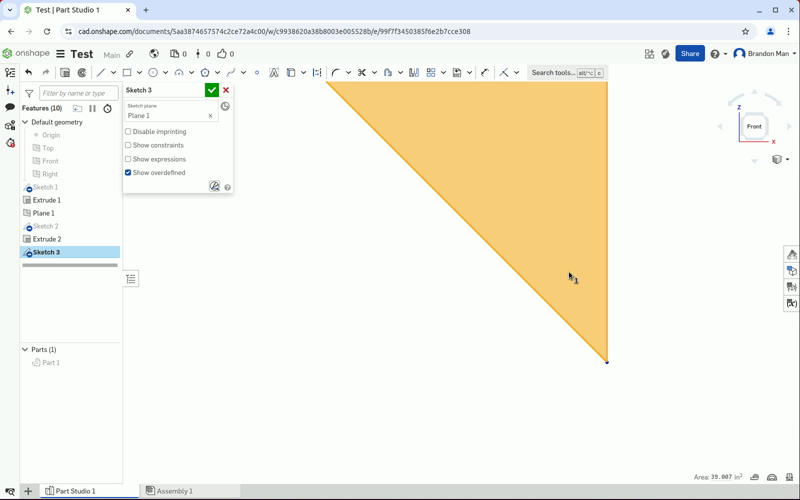
scroll(-6)
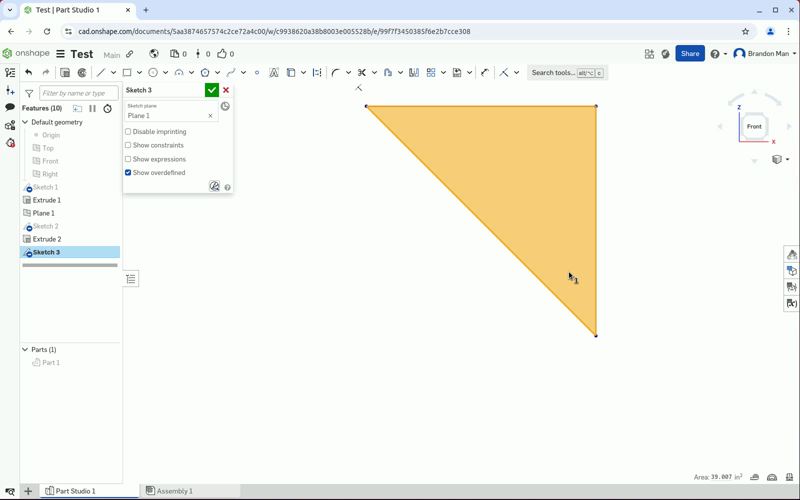
scroll(-6)
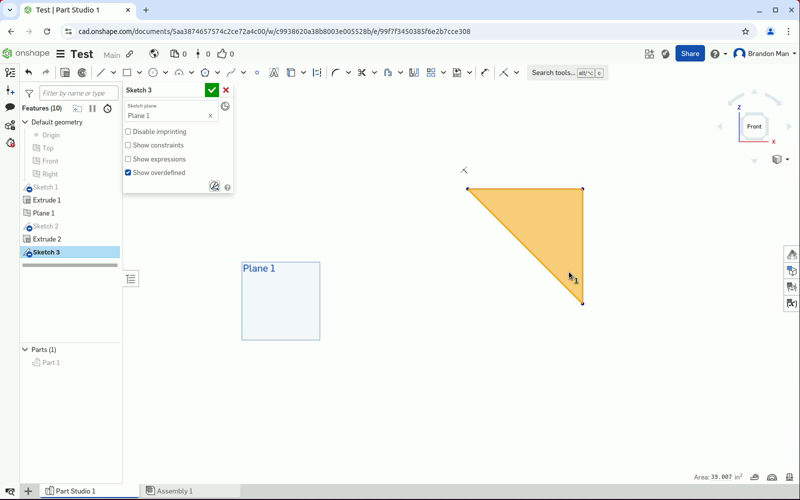
scroll(-6)
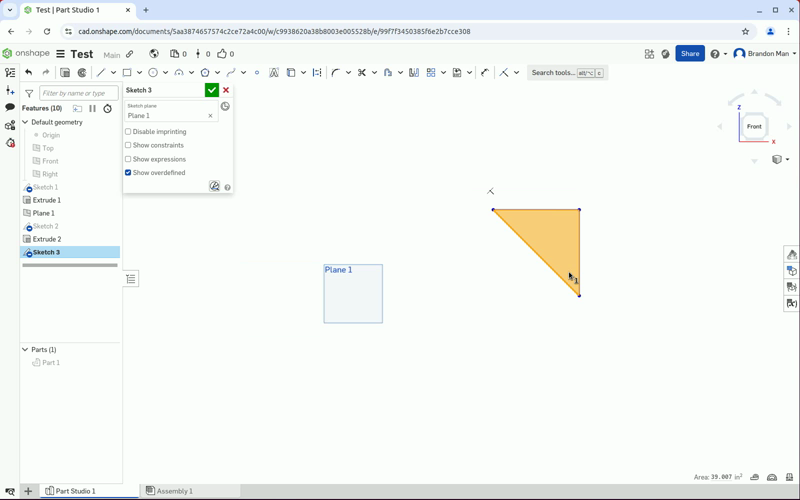
scroll(-6)
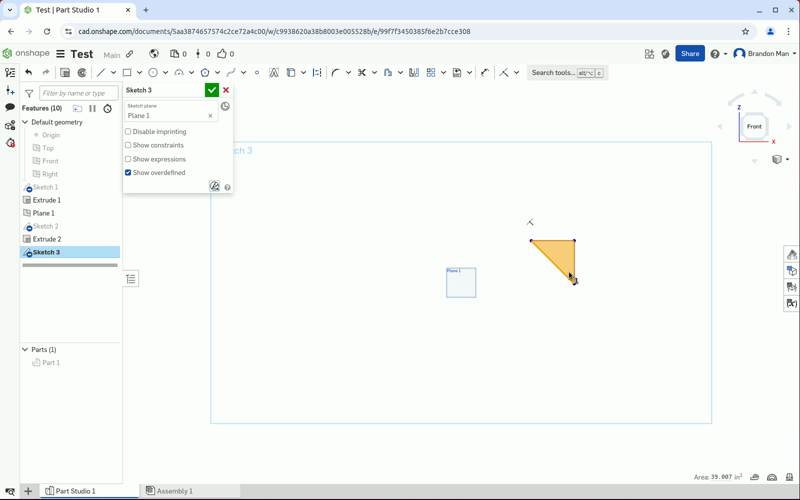
mouse_move(73, 352)
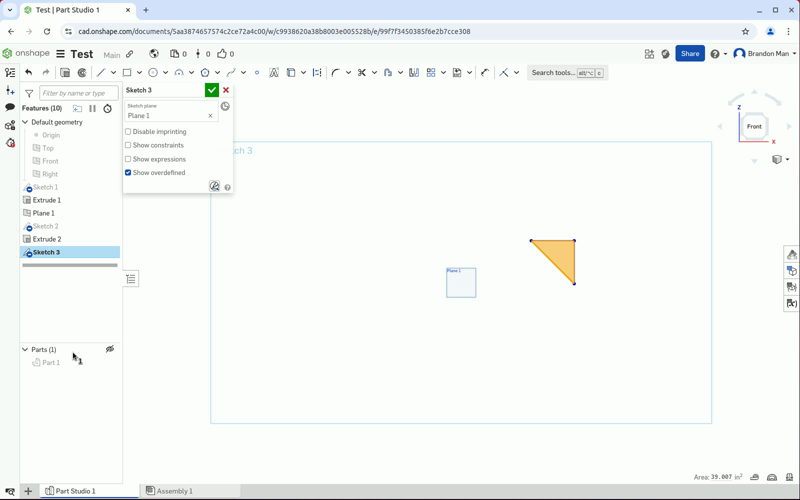
key(shift+y)
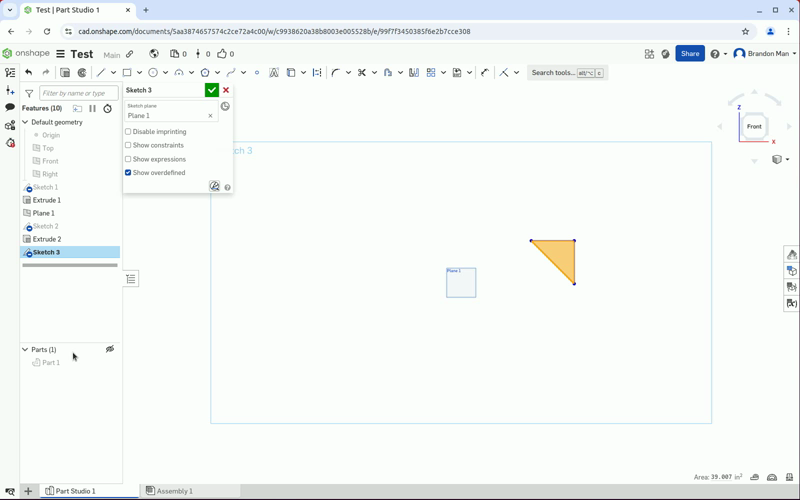
key(shift+e)
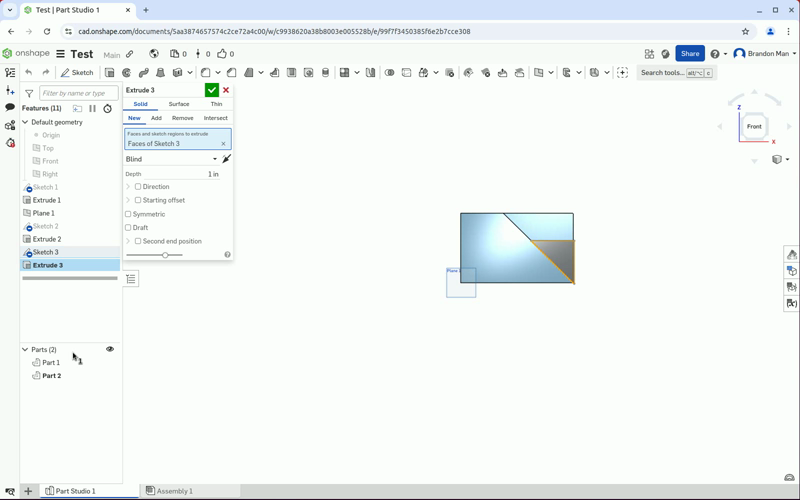
mouse_move(143, 106)
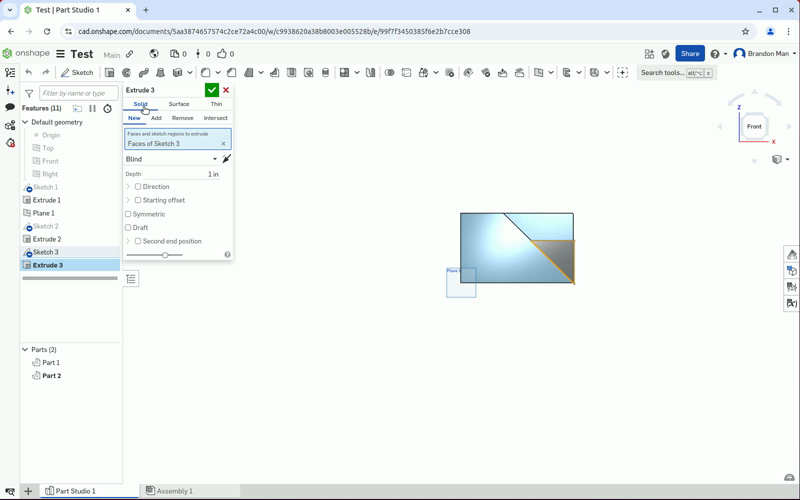
click(143, 106)
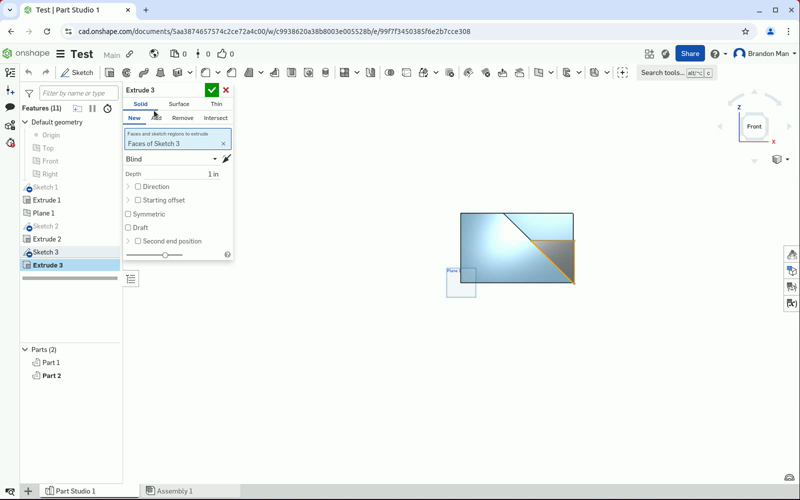
mouse_move(186, 120)
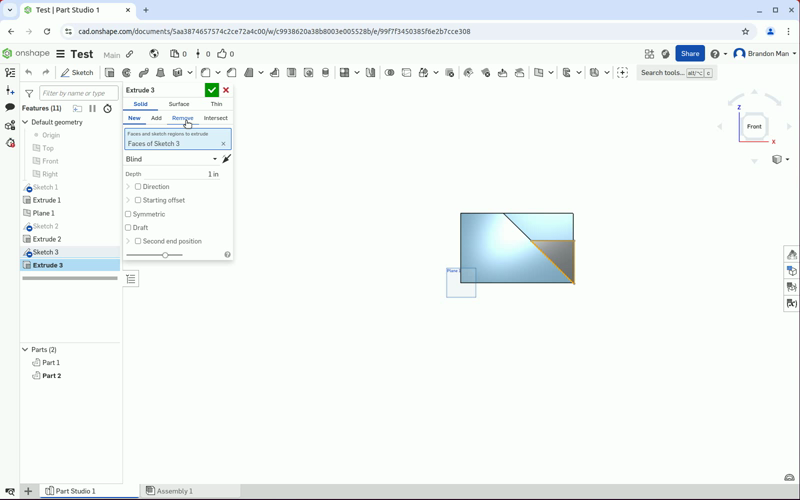
click(186, 120)
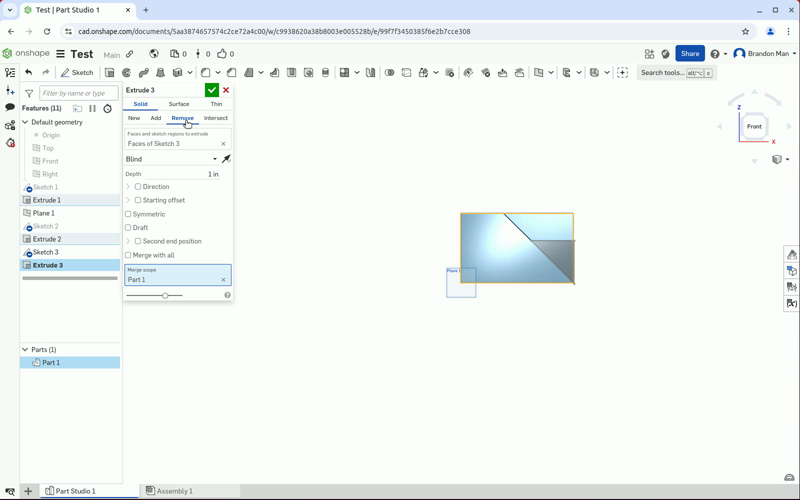
key(tab, 4)
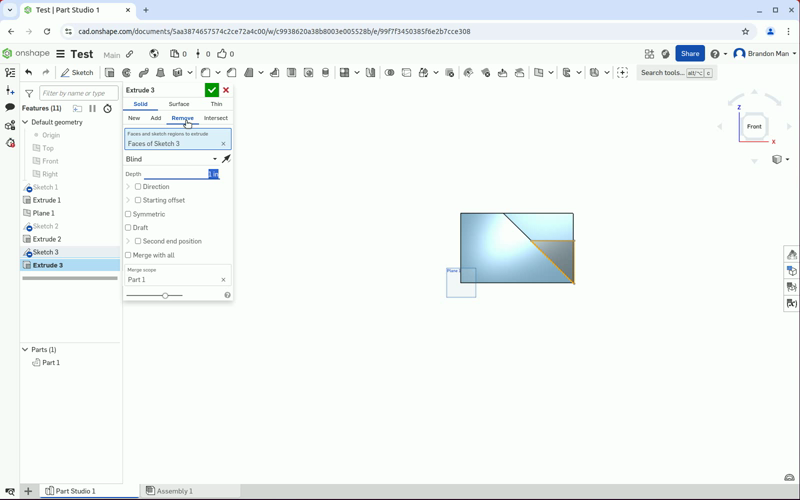
text(5.777)
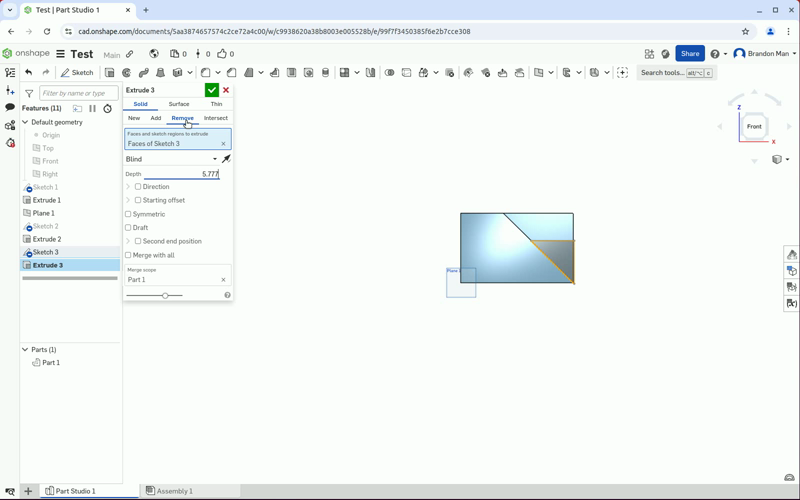
key(tab, 6)
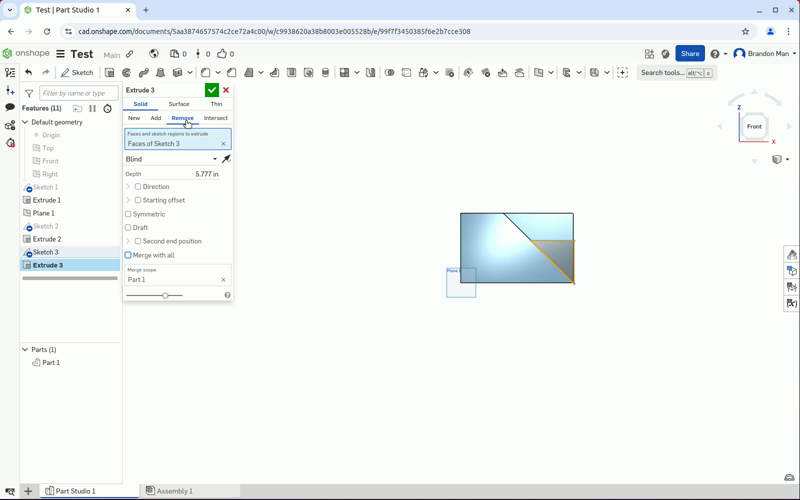
key(space)
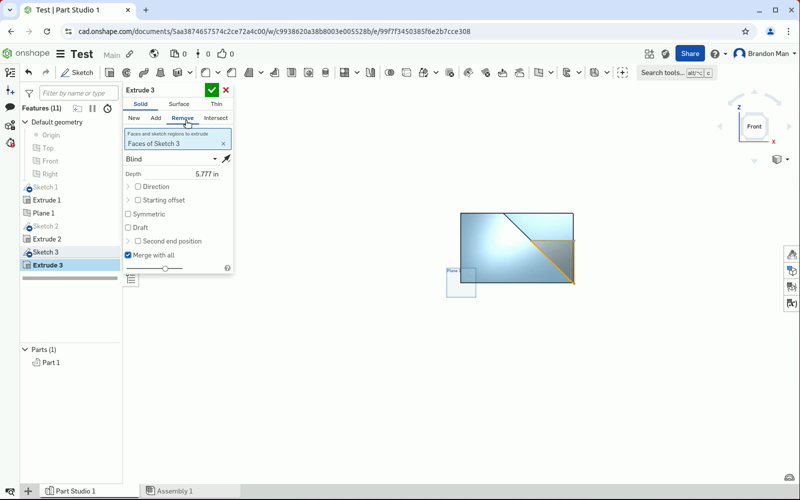
key(enter)
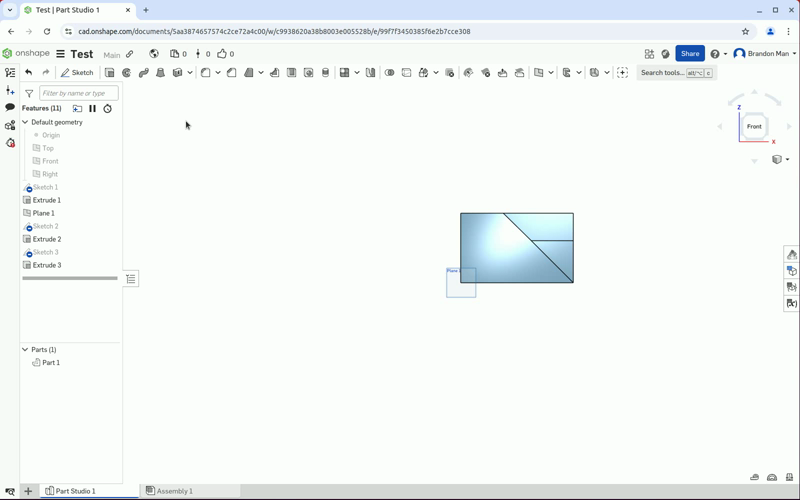
key(shift+h)
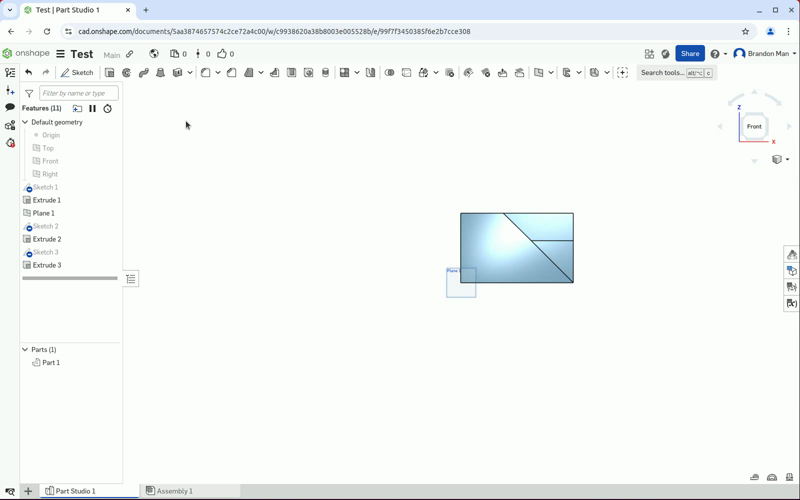
key(shift+h)
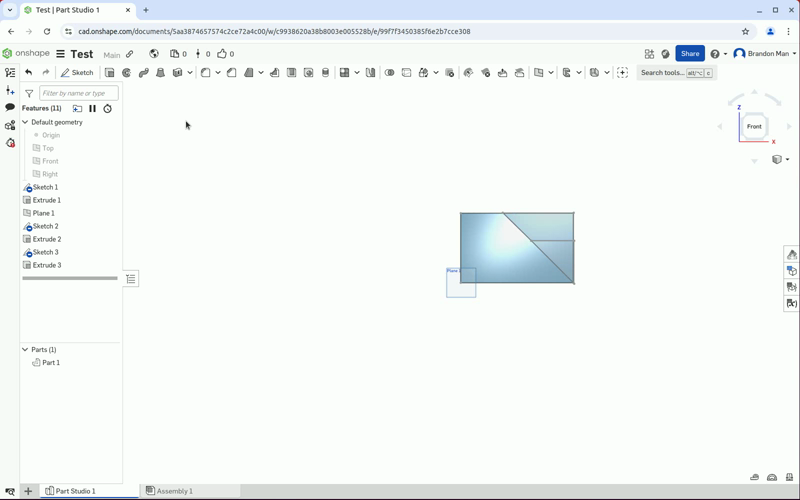
key(shift+7)
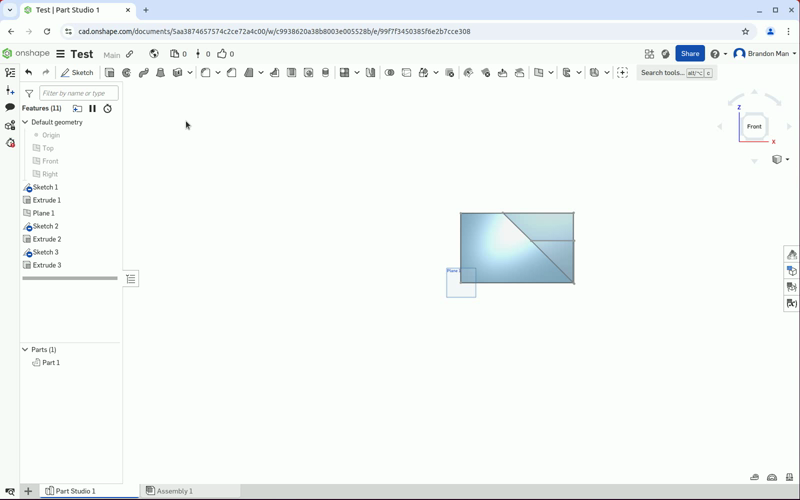
key(left, 2)
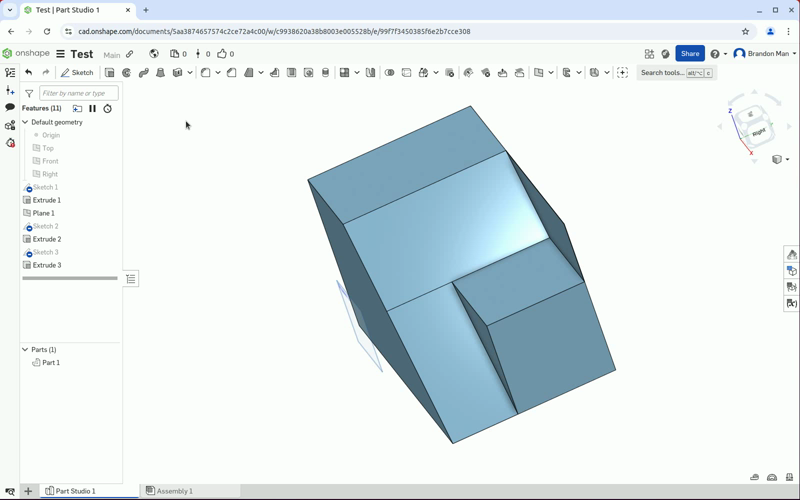
key(down, 2)
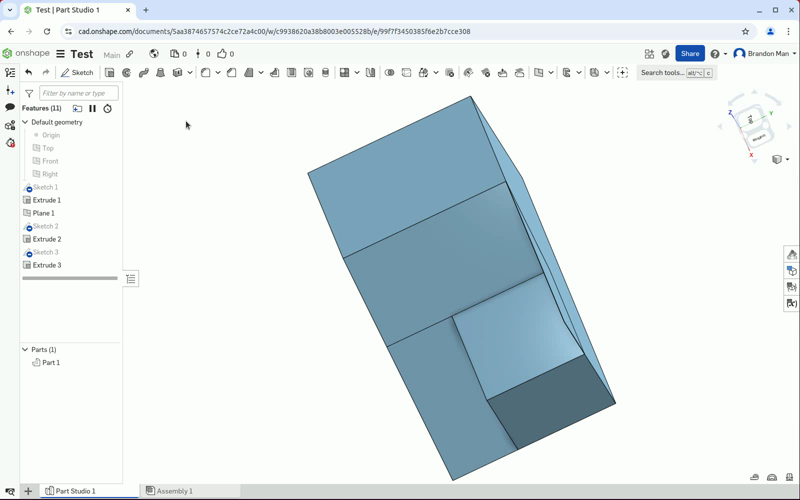
key(up, 2)
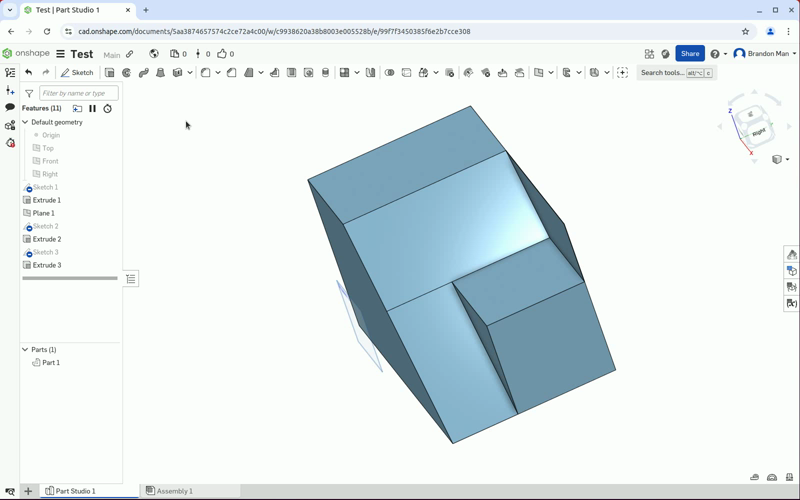
key(right, 2)
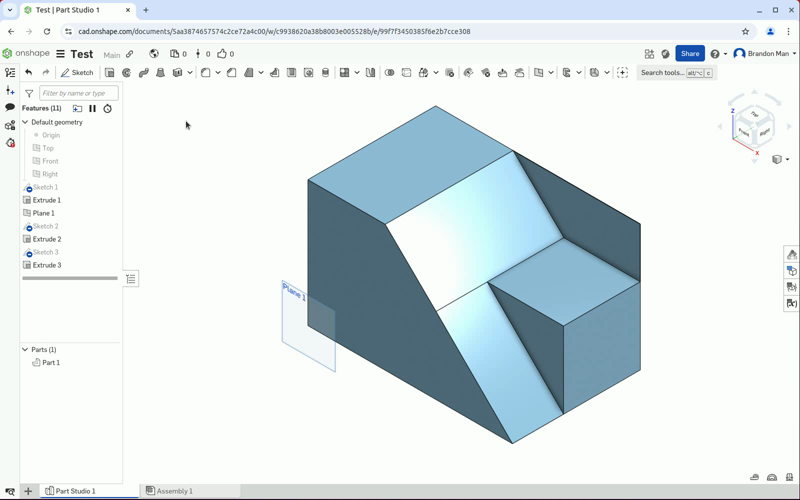
mouse_move(73, 189)
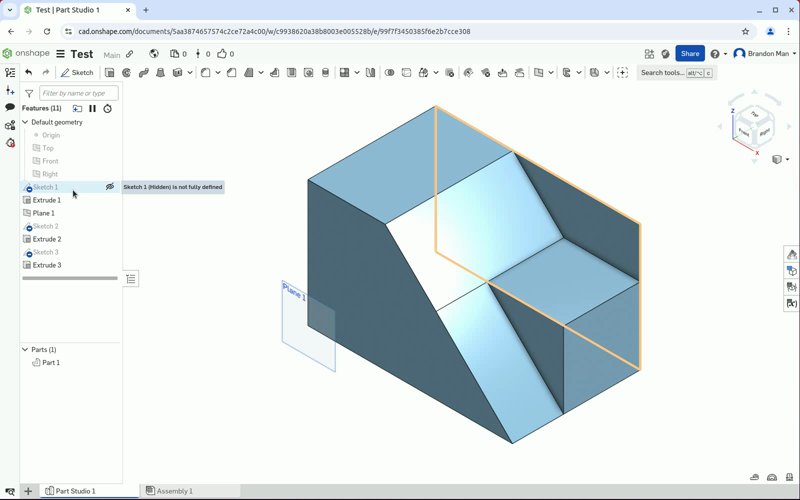
click(73, 189)